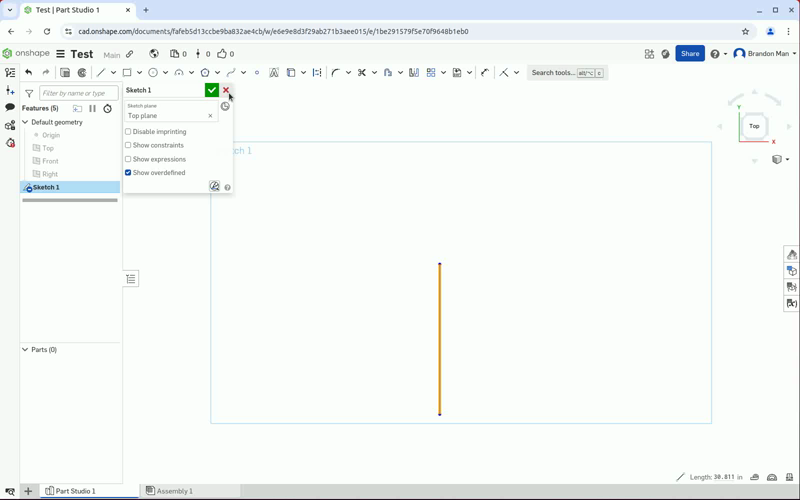
key(shift+h)
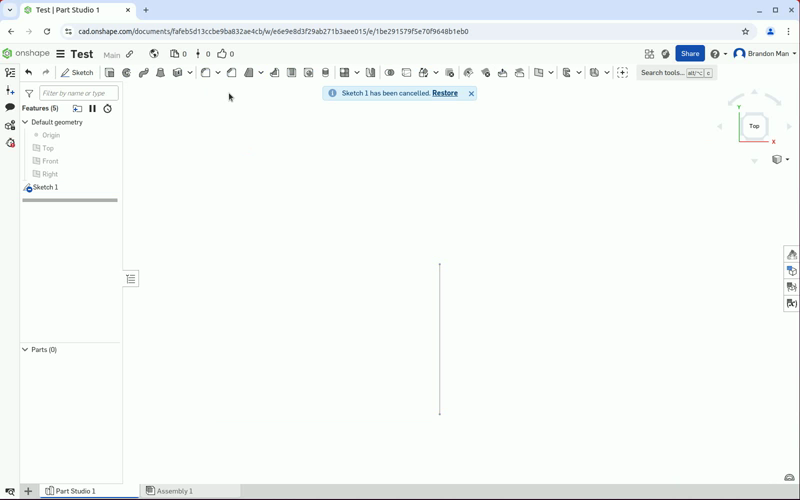
mouse_move(73, 352)
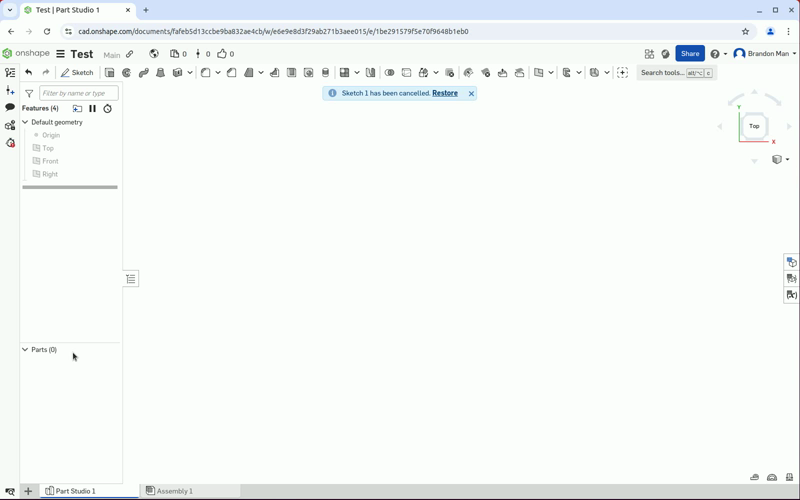
key(y)
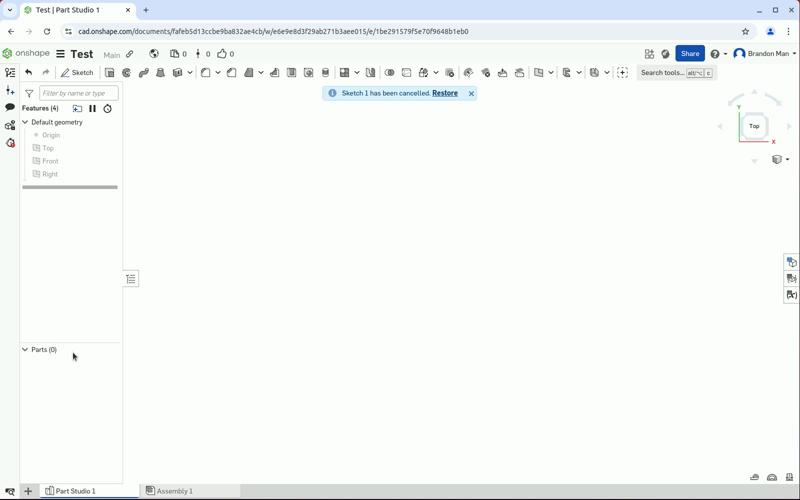
key(shift+p)
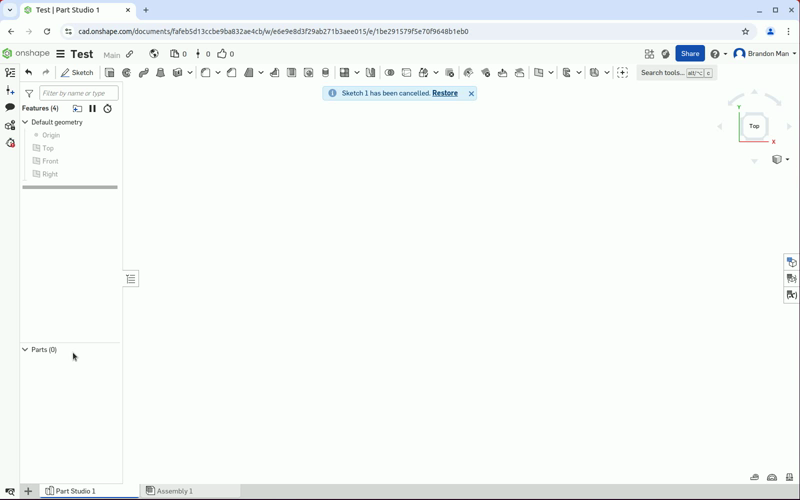
key(space)
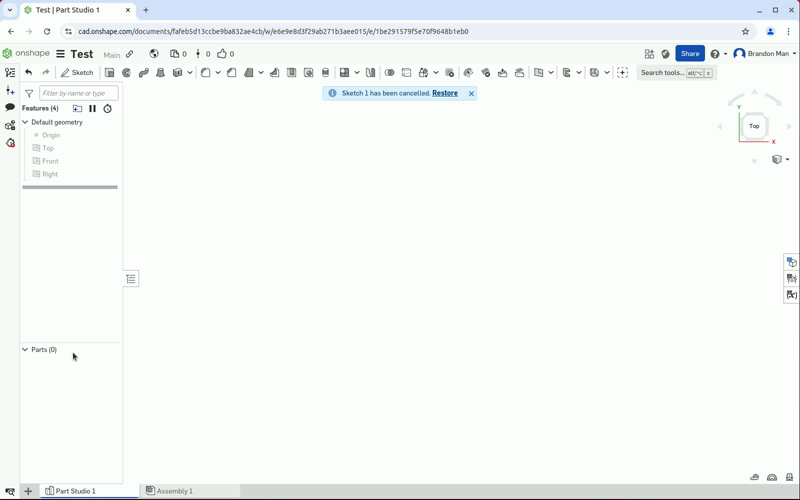
key_down(shift)
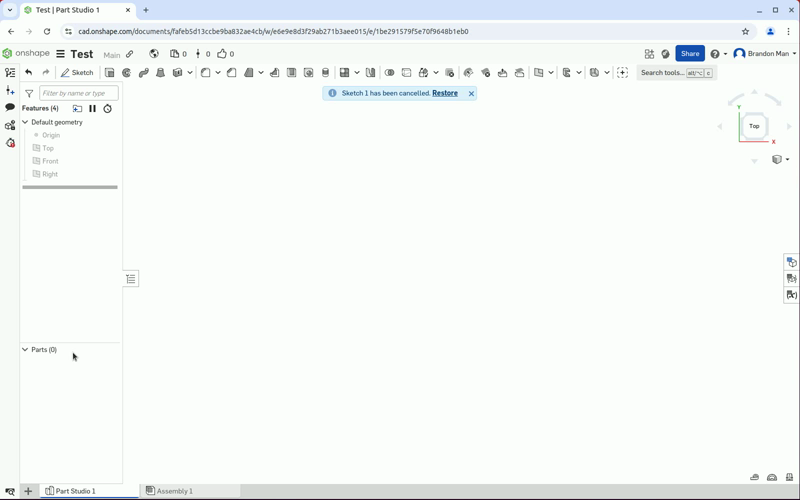
key(up)
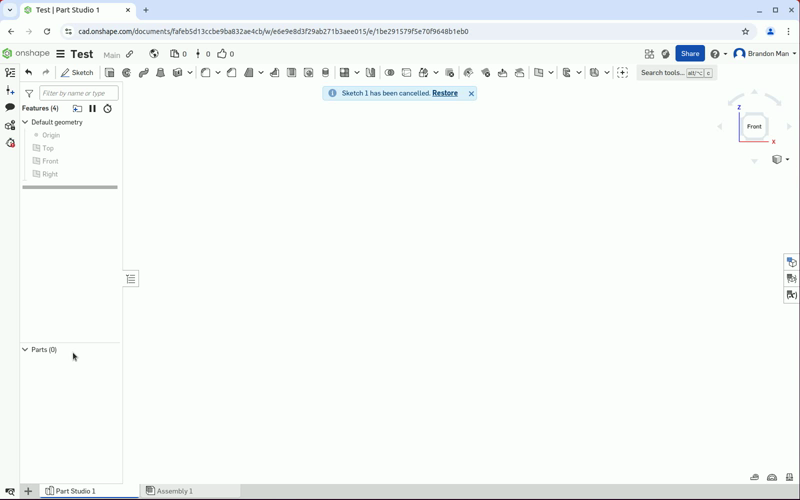
key_up(shift)
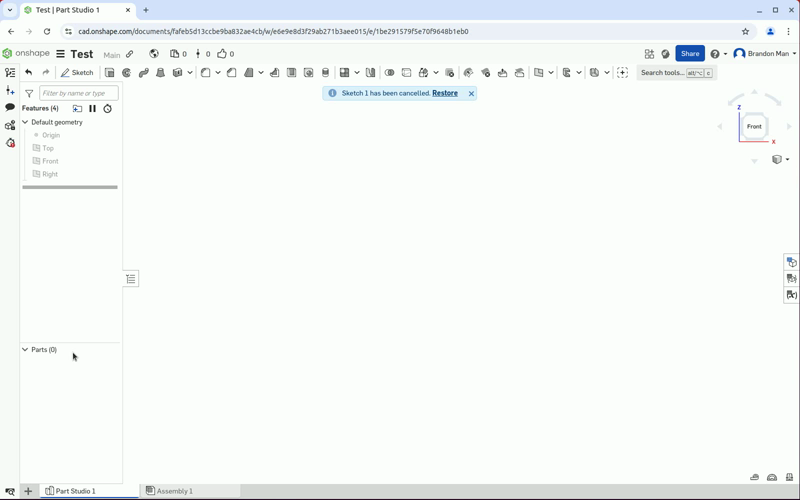
mouse_move(73, 352)
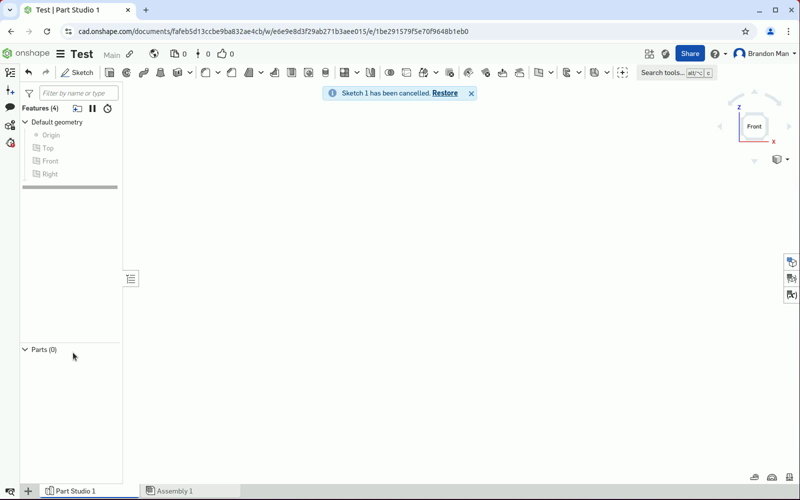
key(shift+y)
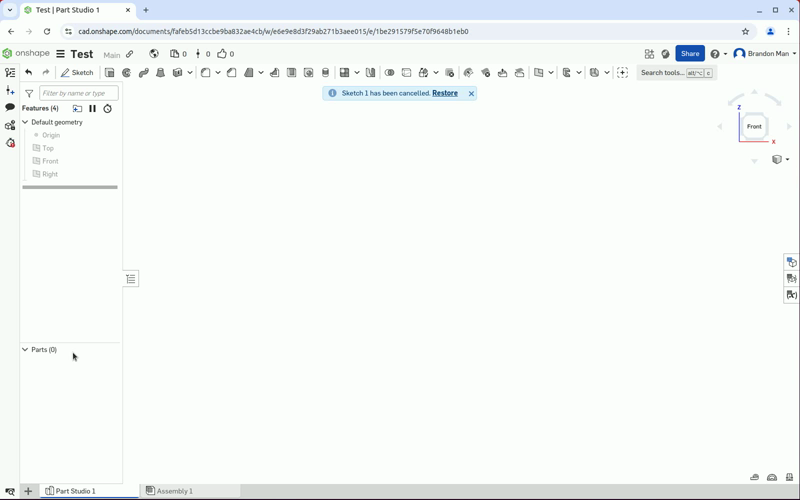
key(shift+s)
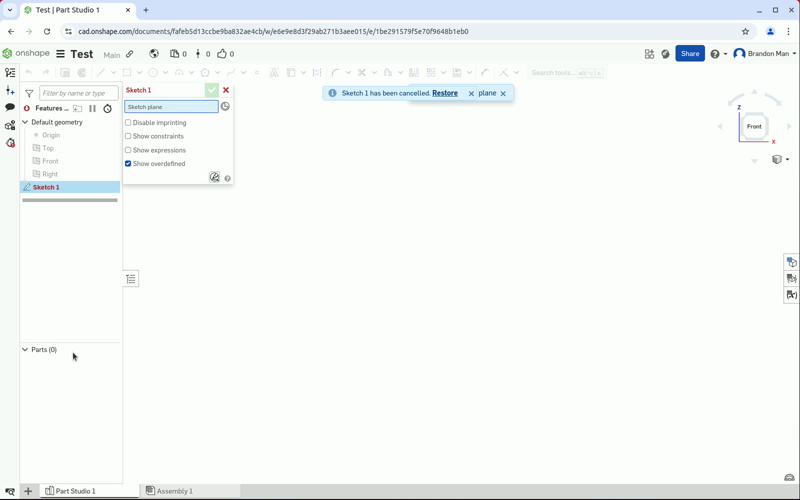
mouse_move(73, 163)
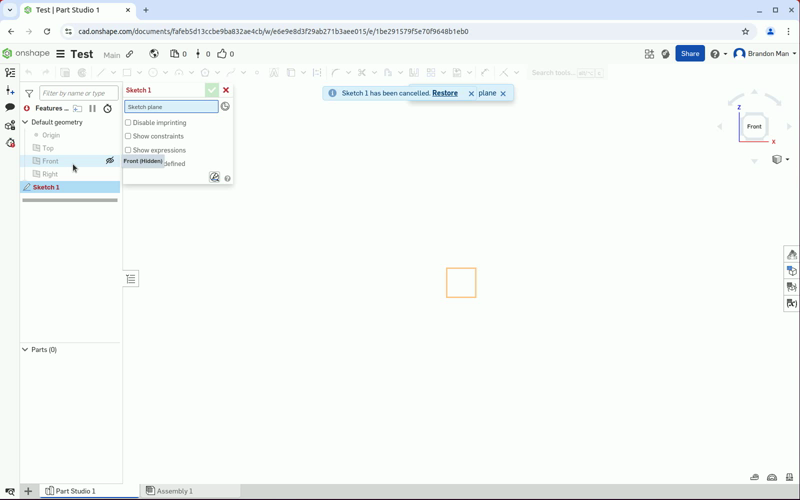
click(73, 163)
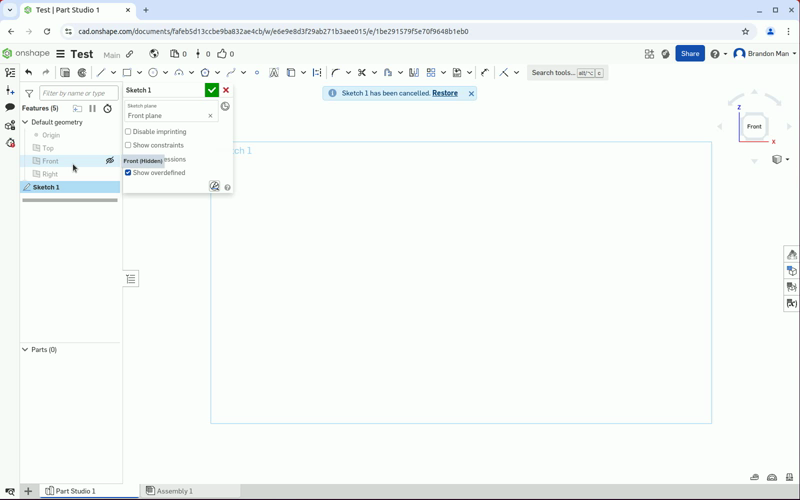
mouse_move(73, 352)
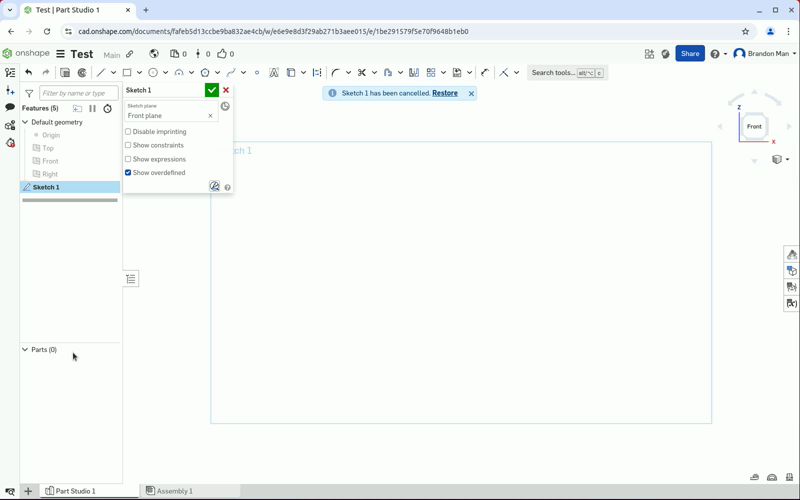
key(y)
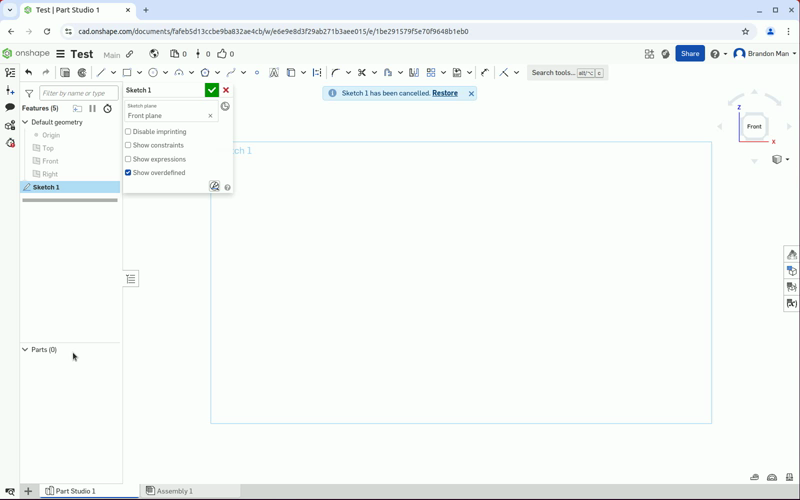
key(c)
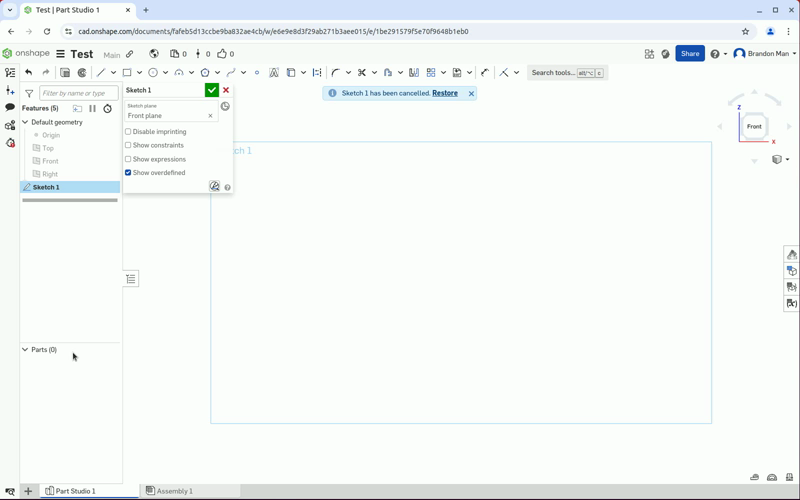
key_down(shift)
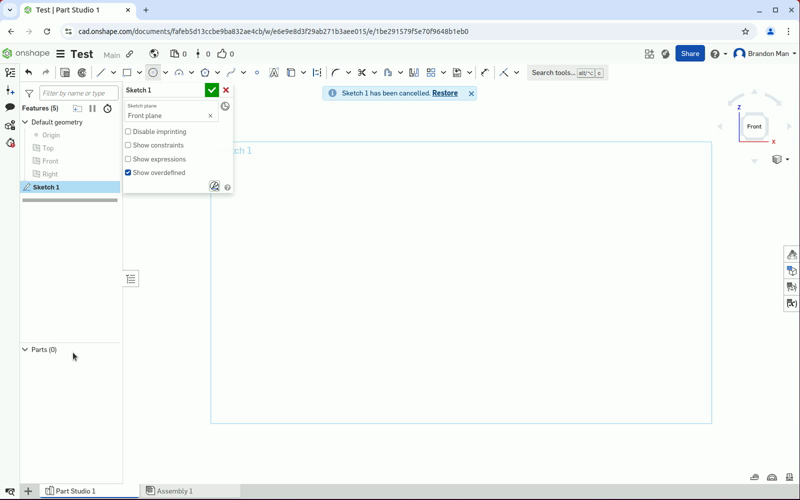
mouse_move(357, 260)
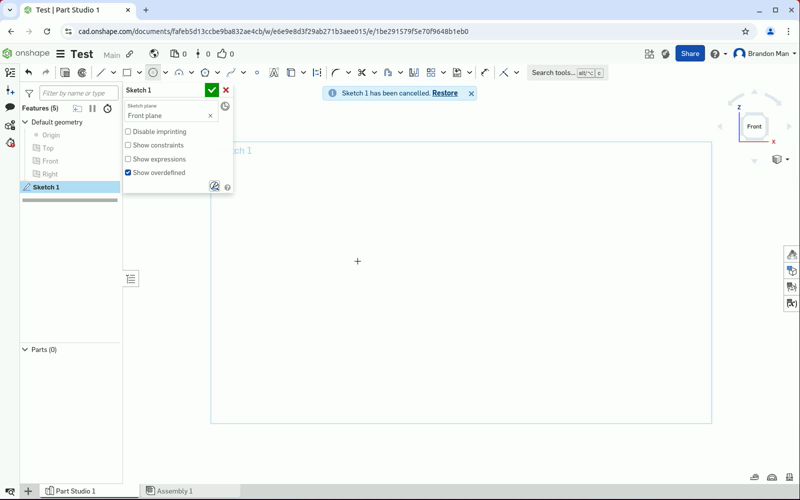
click(357, 260)
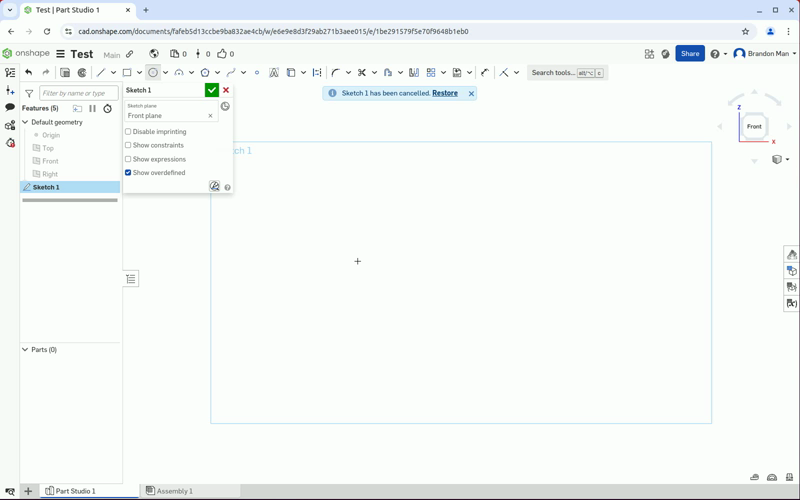
key_up(shift)
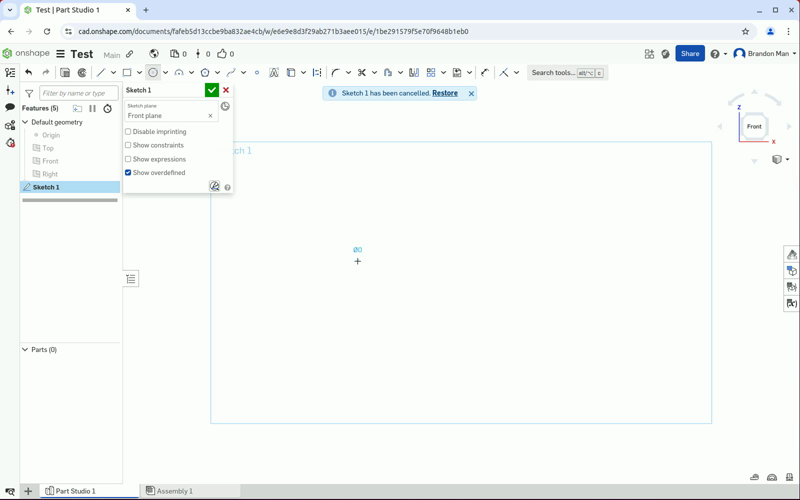
mouse_move(366, 260)
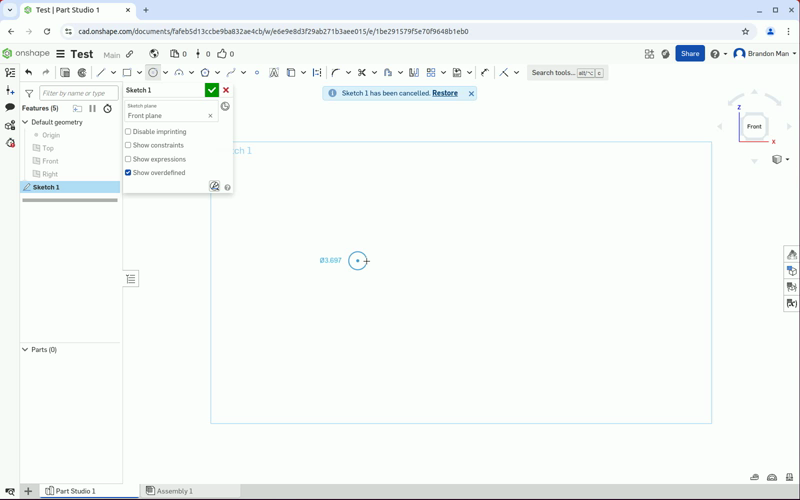
click(366, 260)
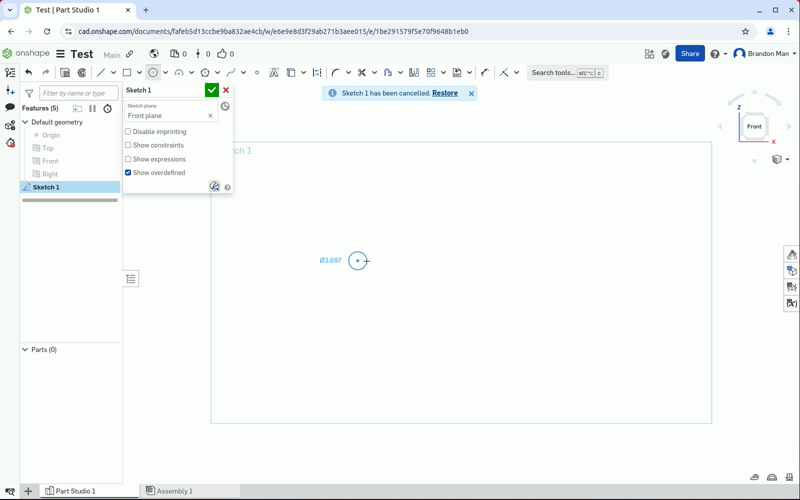
key(esc)
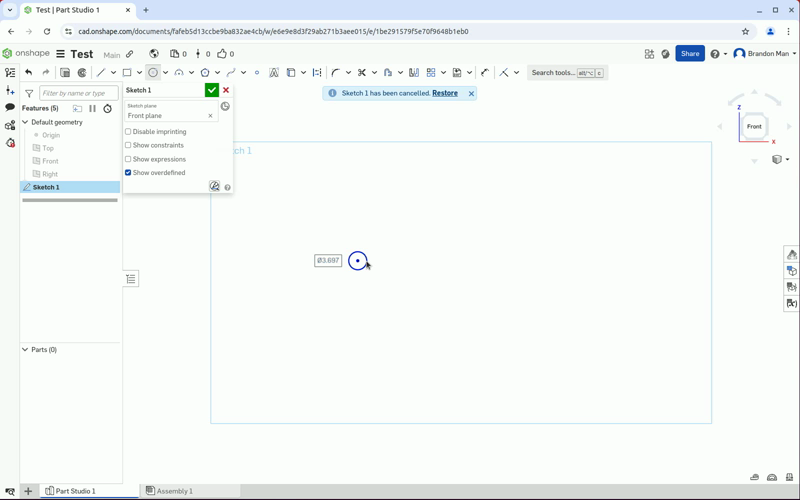
key(c)
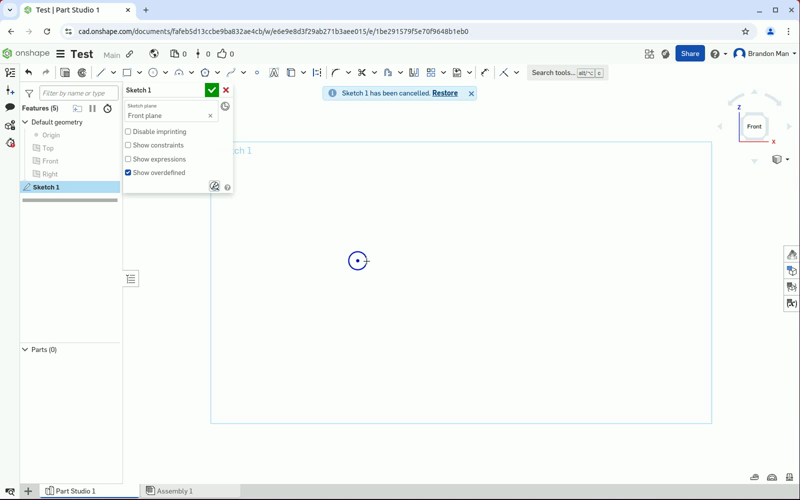
key_down(shift)
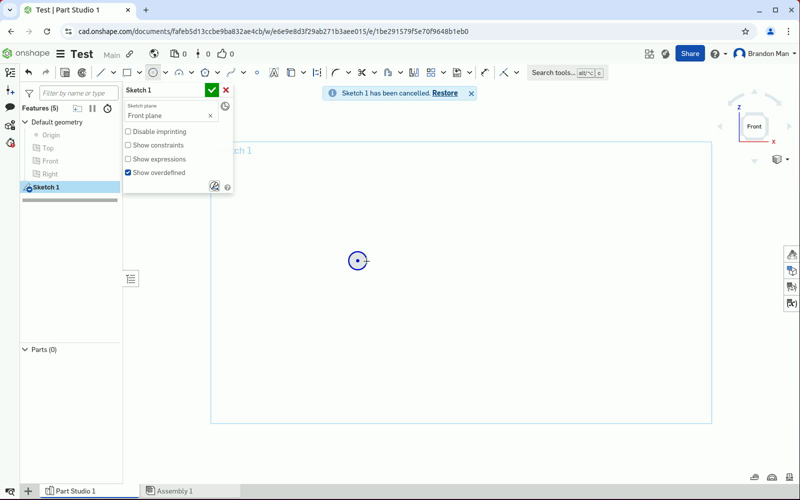
mouse_move(350, 261)
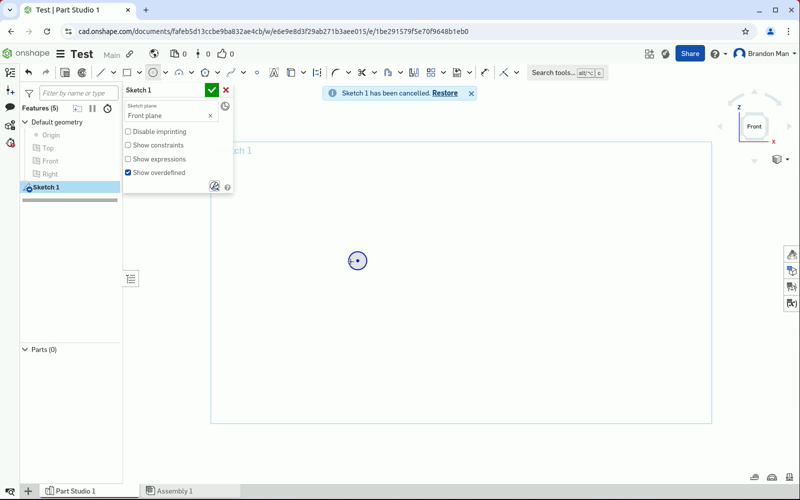
click(350, 261)
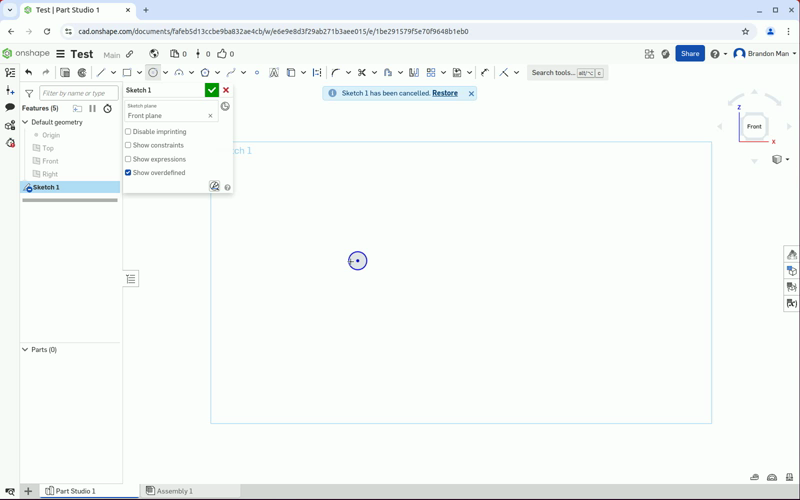
key_up(shift)
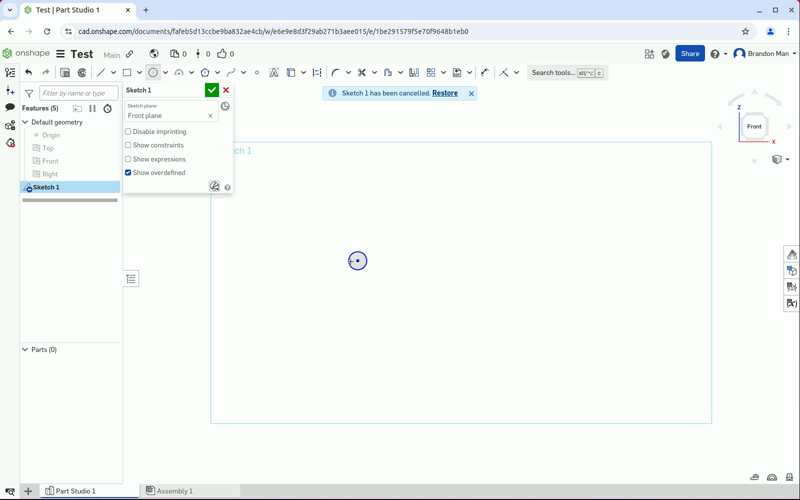
mouse_move(353, 261)
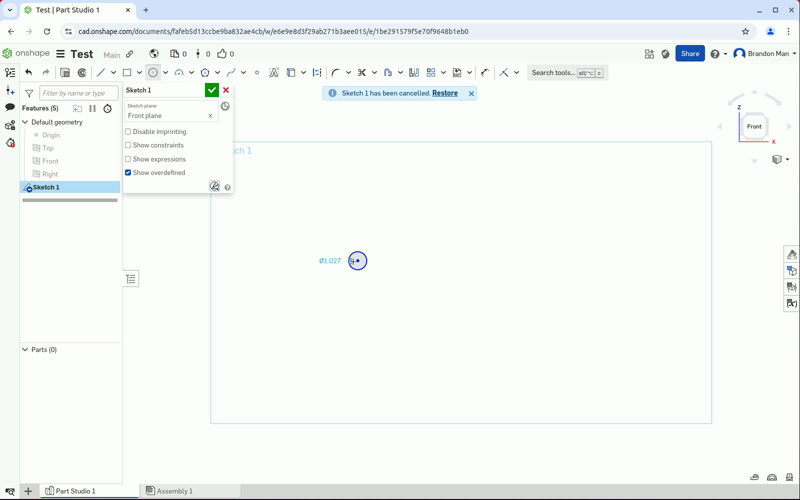
scroll(6)
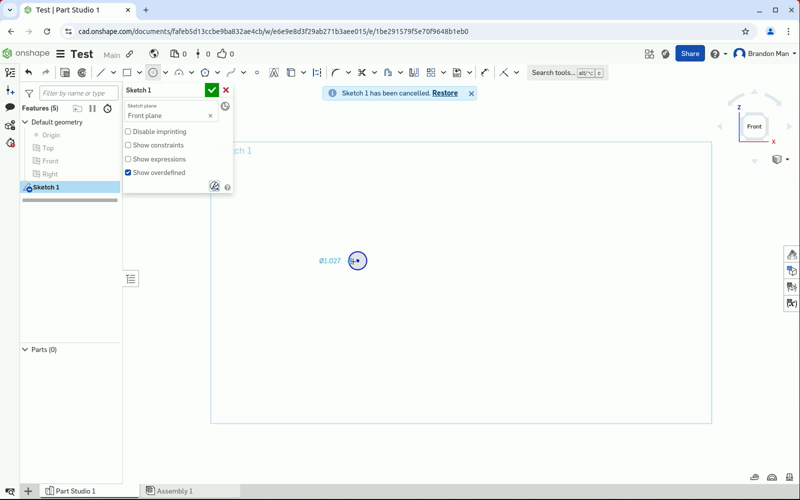
scroll(6)
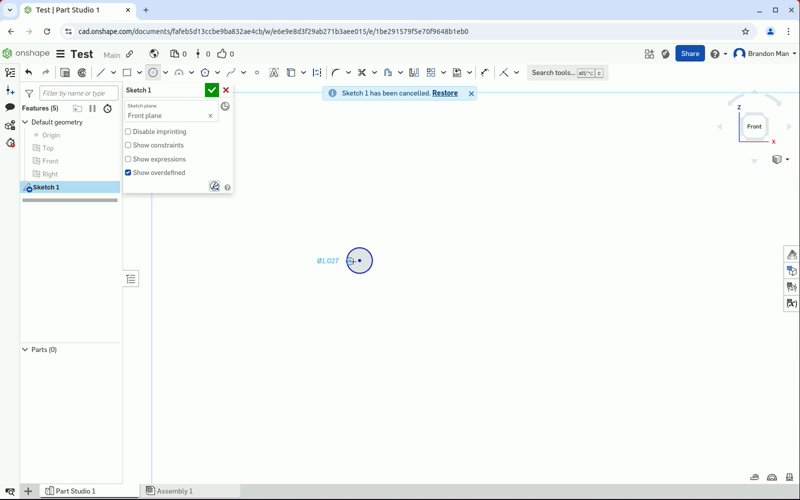
scroll(6)
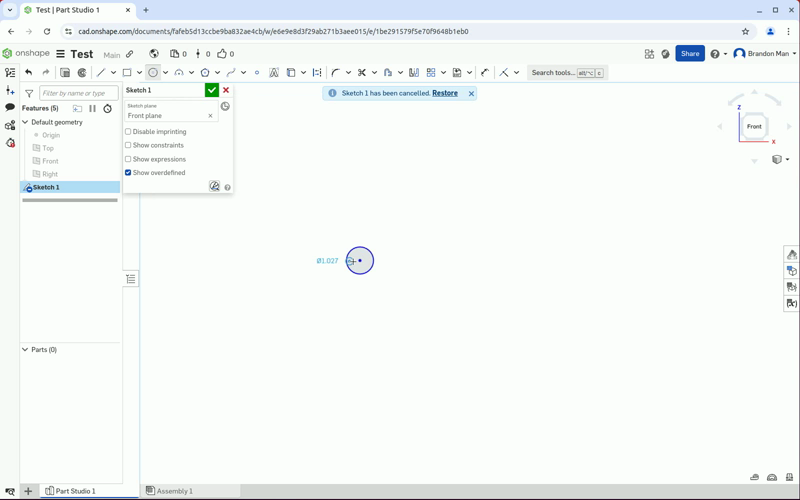
scroll(6)
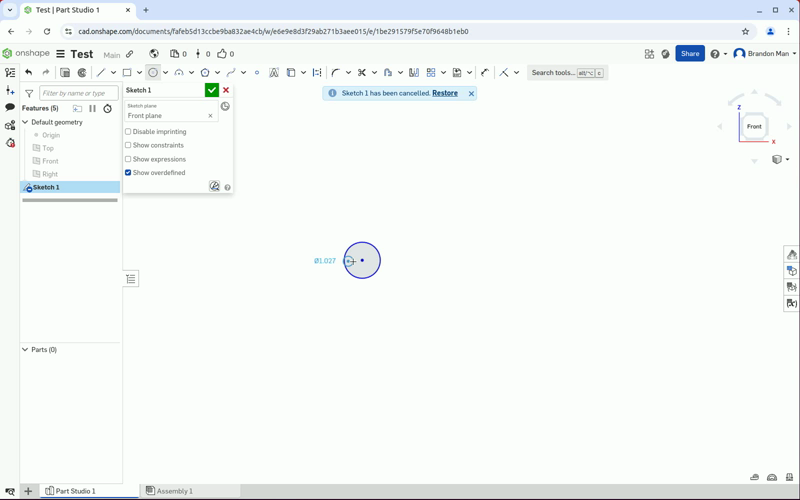
scroll(6)
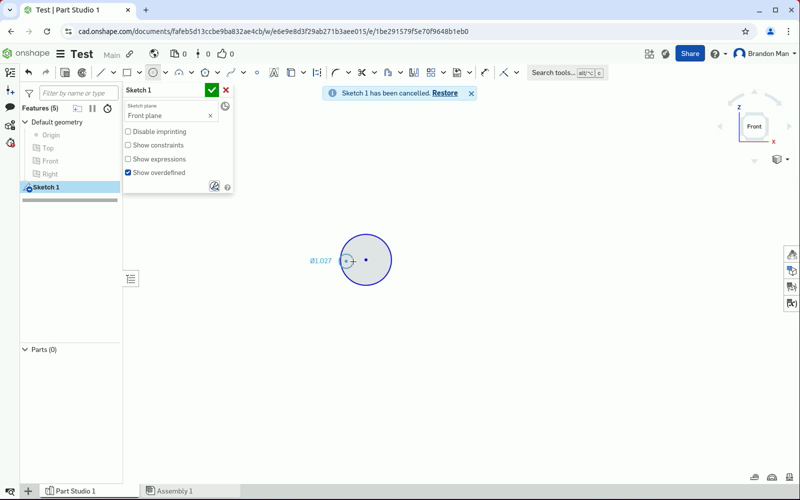
scroll(6)
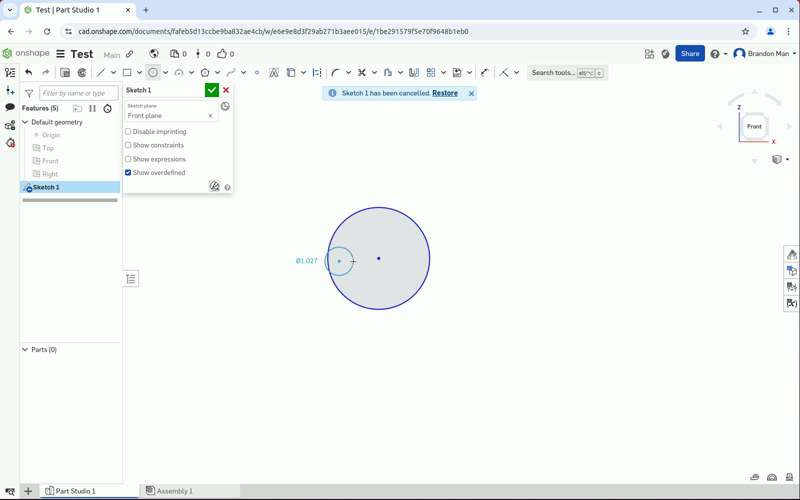
scroll(6)
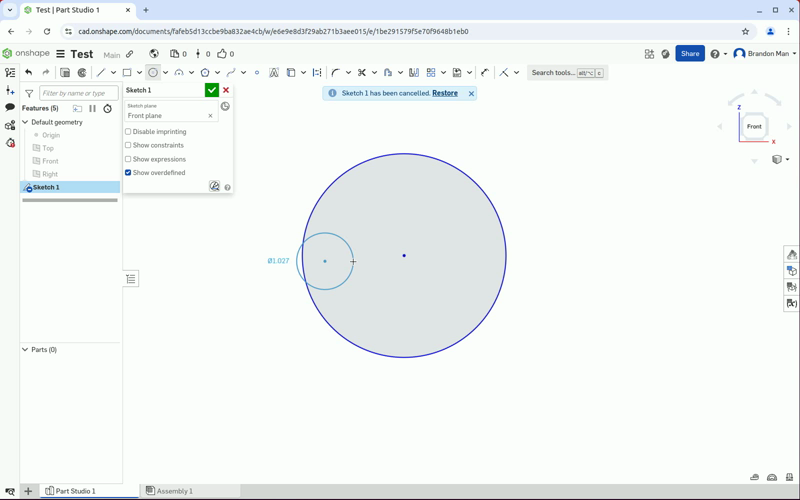
click(353, 261)
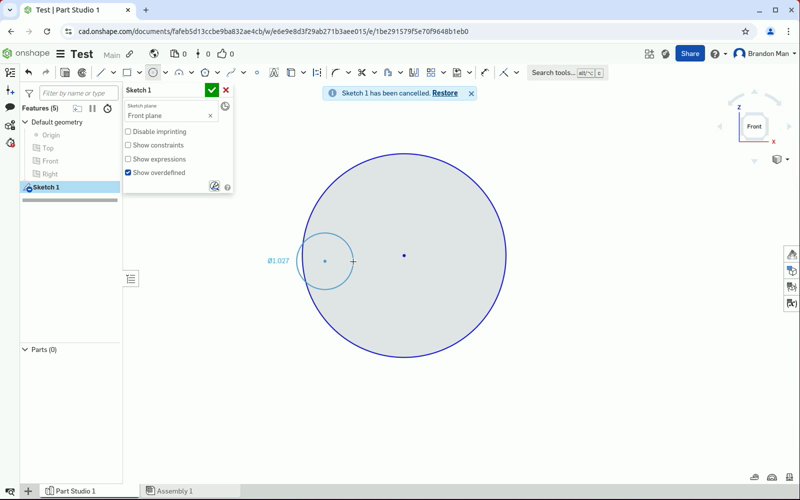
scroll(-6)
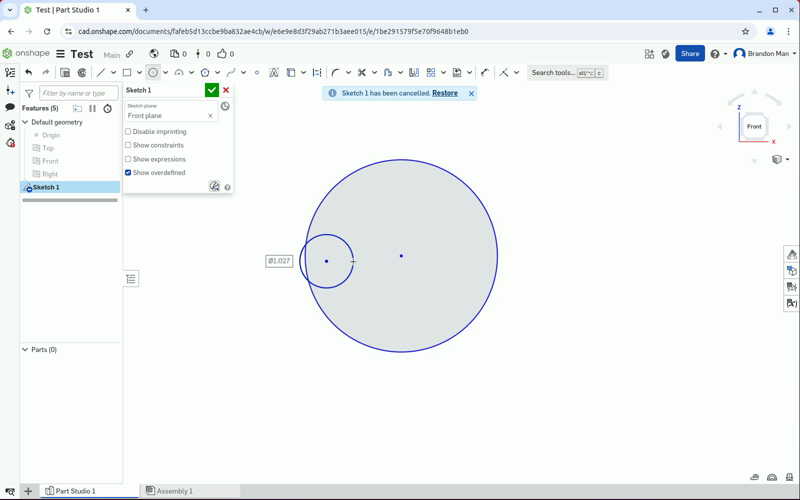
scroll(-6)
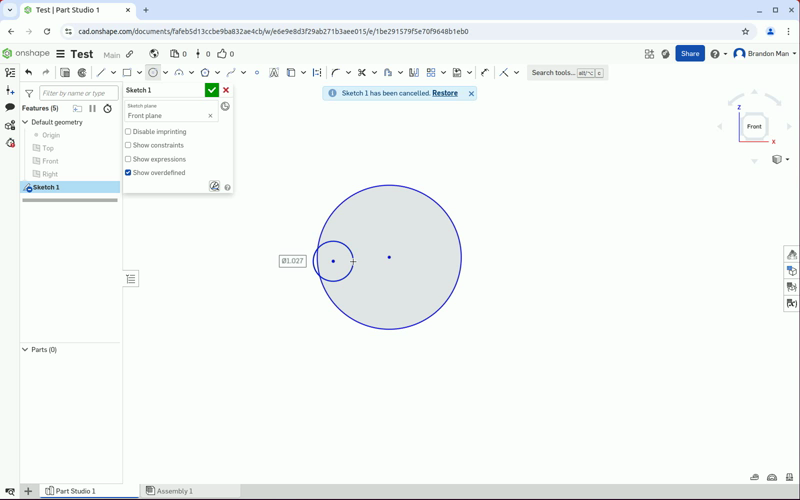
scroll(-6)
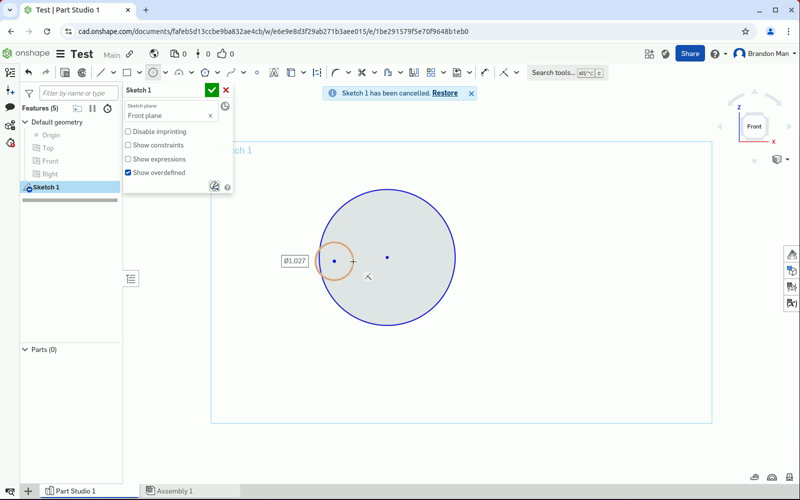
scroll(-6)
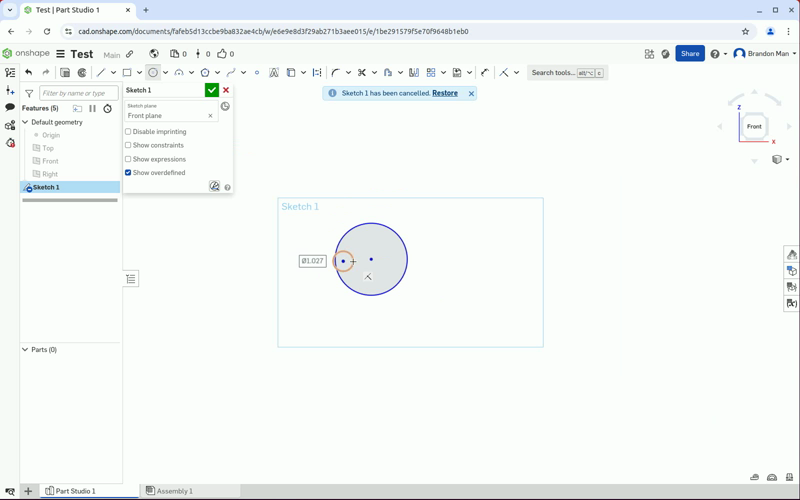
scroll(-6)
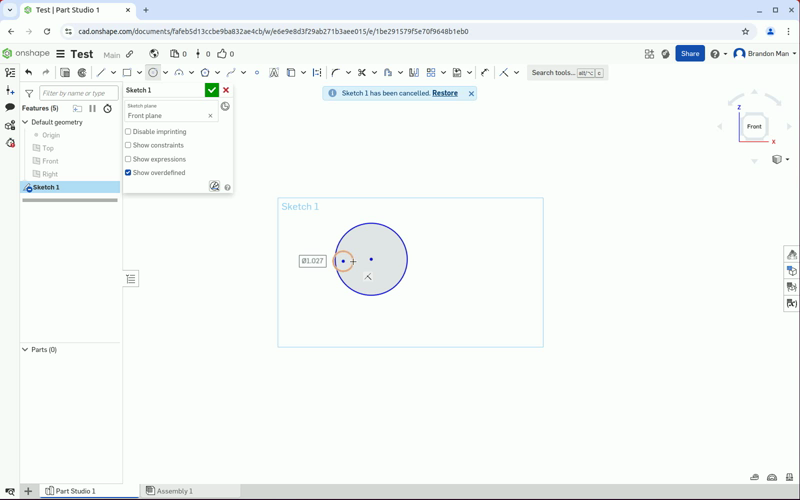
scroll(-6)
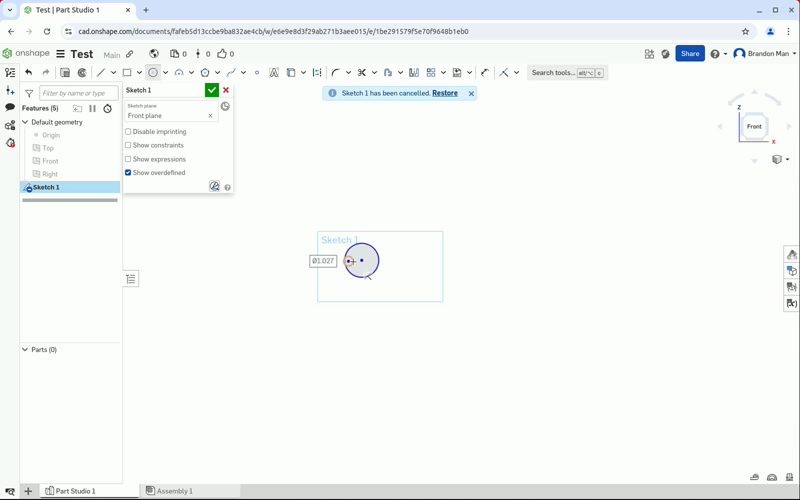
scroll(-6)
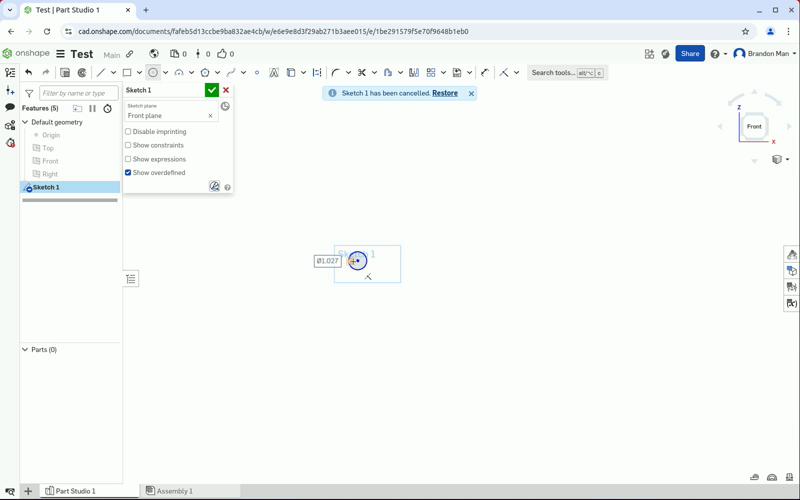
key(esc)
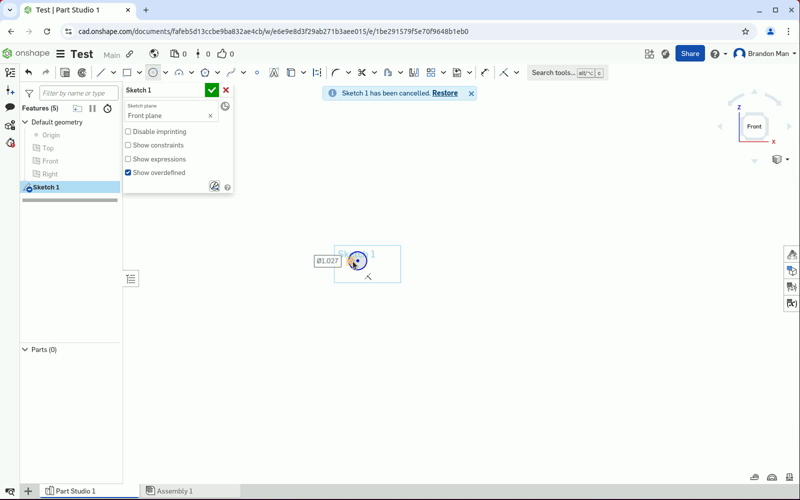
key(c)
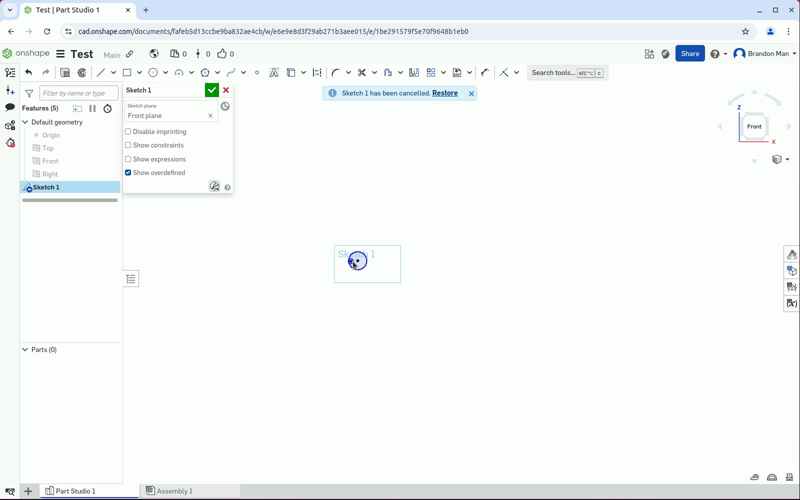
key_down(shift)
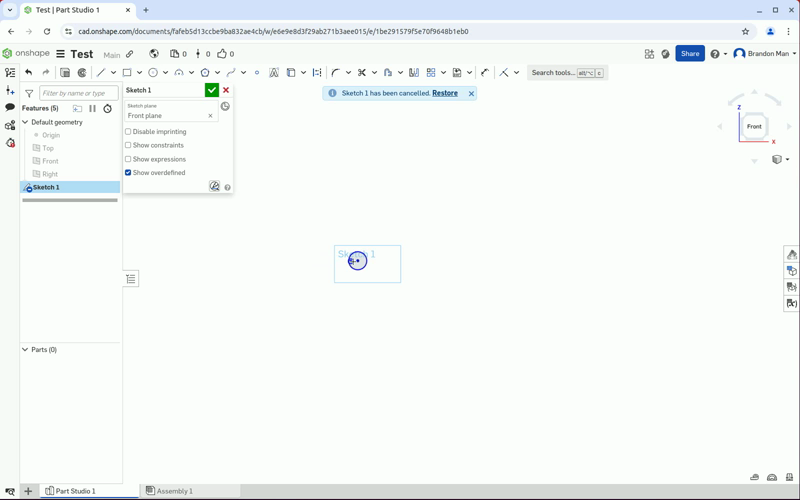
mouse_move(357, 260)
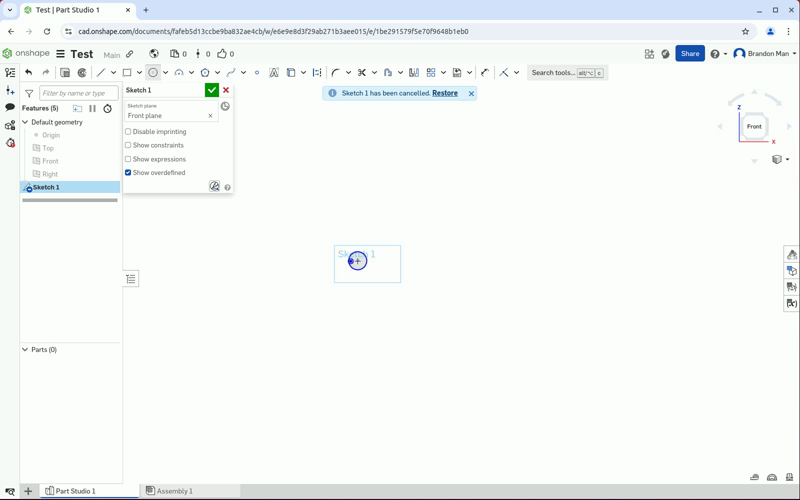
click(357, 260)
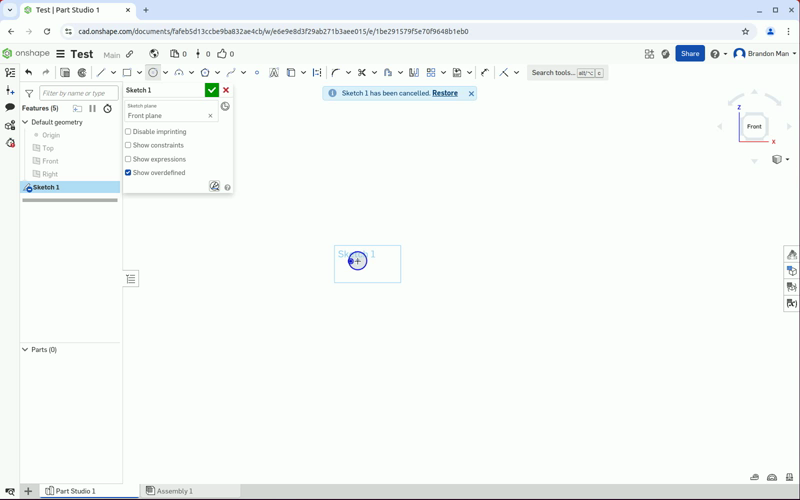
key_up(shift)
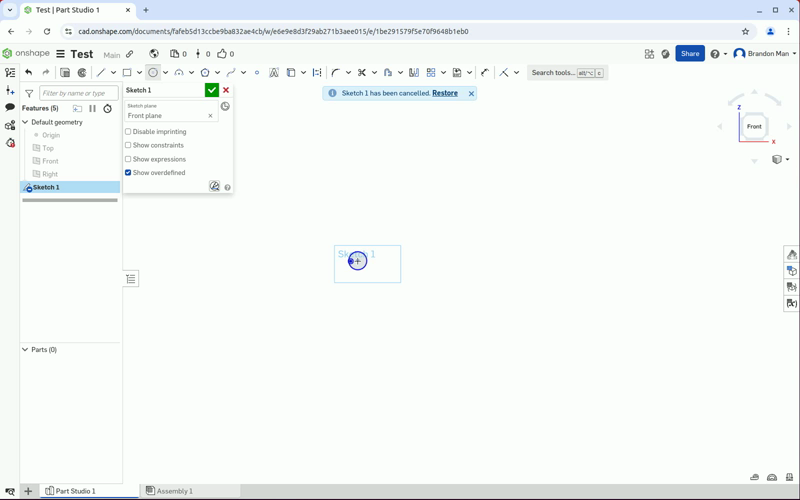
mouse_move(361, 260)
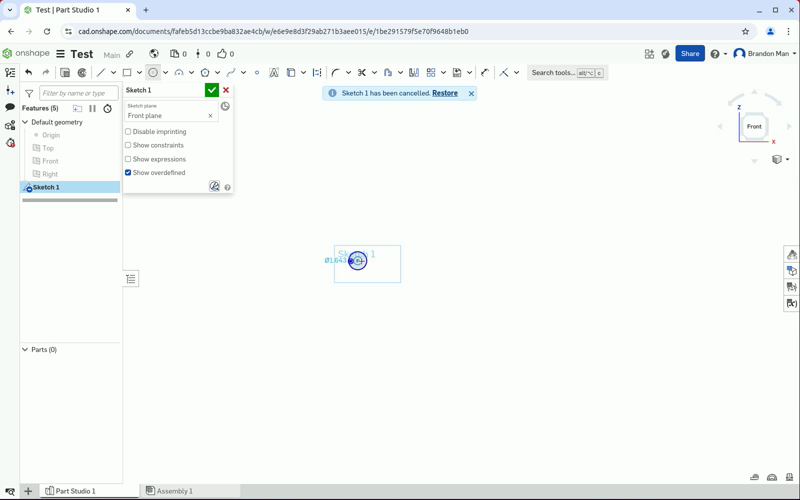
scroll(6)
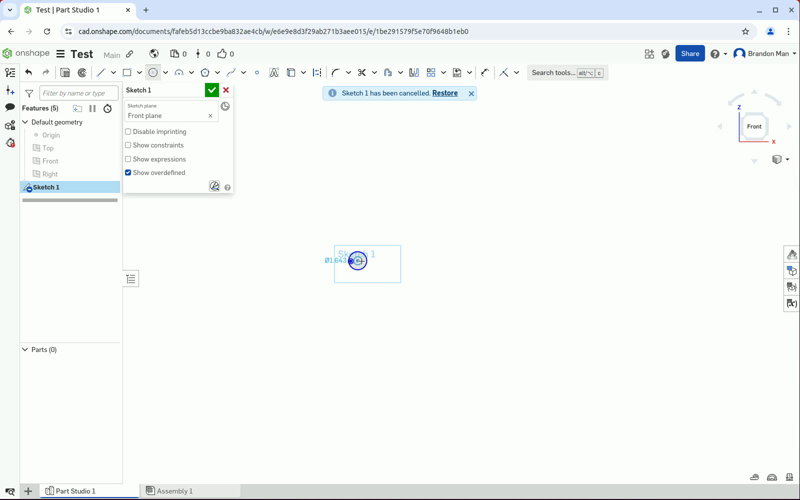
scroll(6)
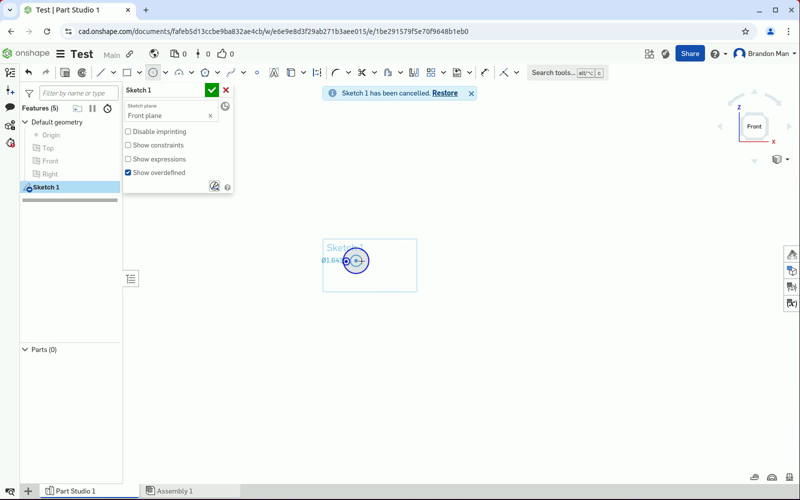
scroll(6)
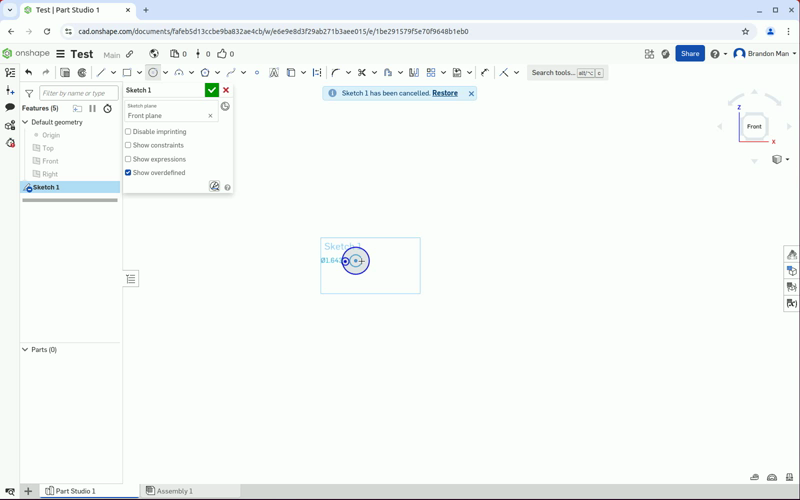
scroll(6)
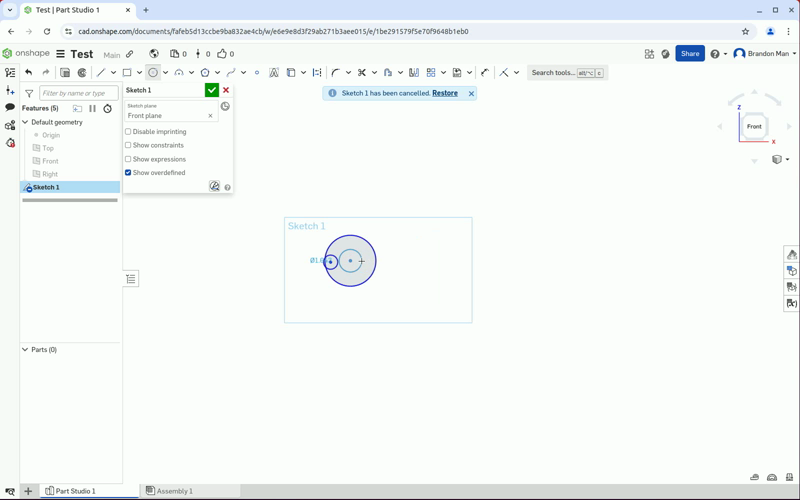
scroll(6)
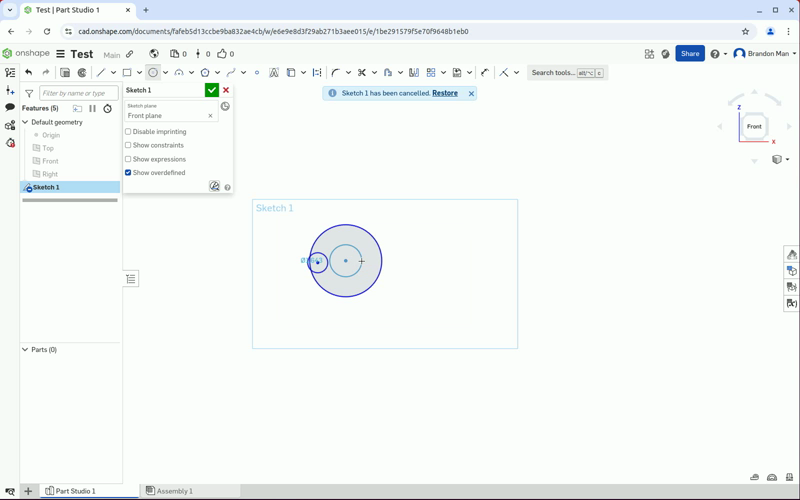
scroll(6)
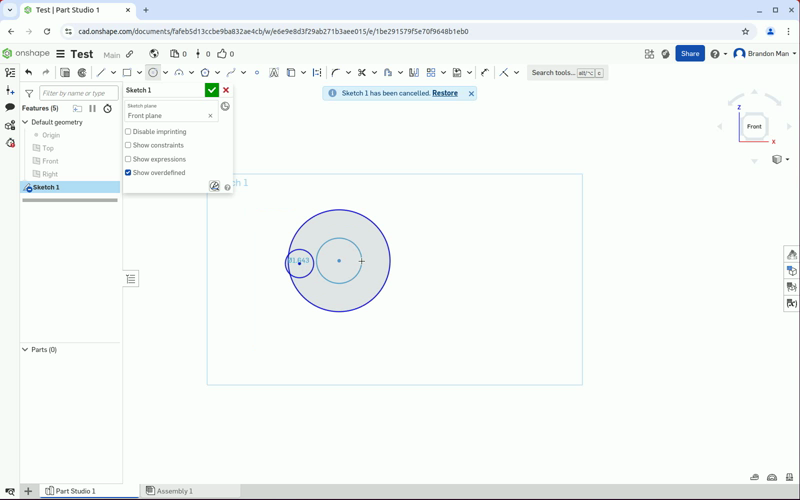
scroll(6)
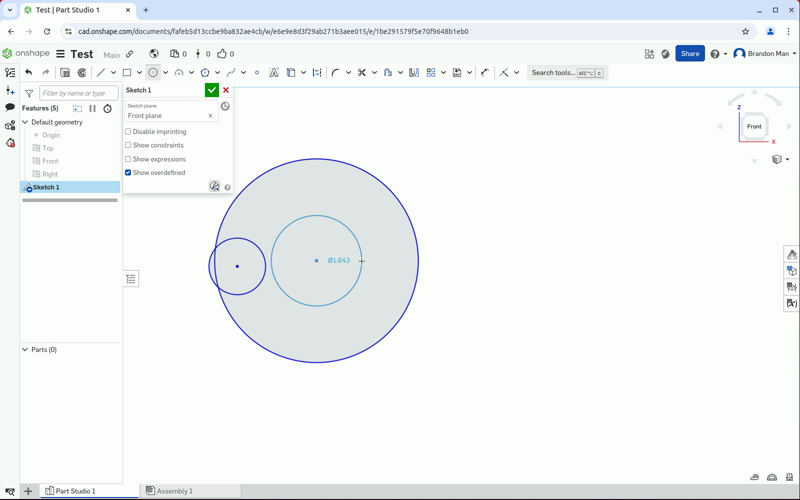
click(361, 260)
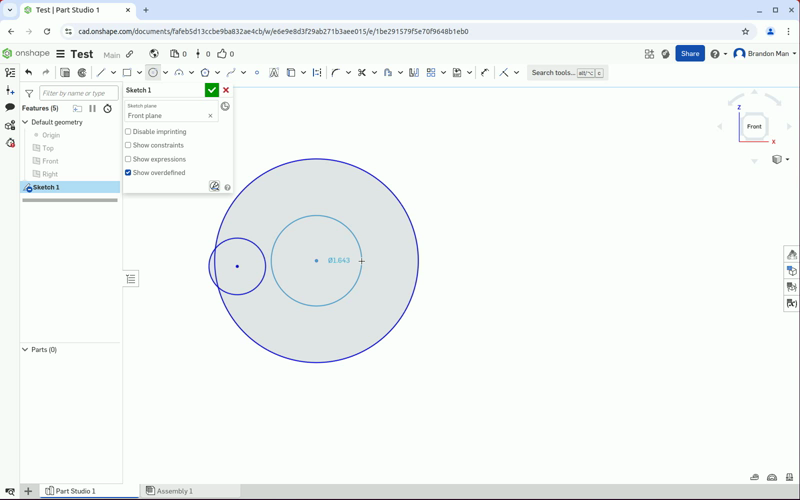
scroll(-6)
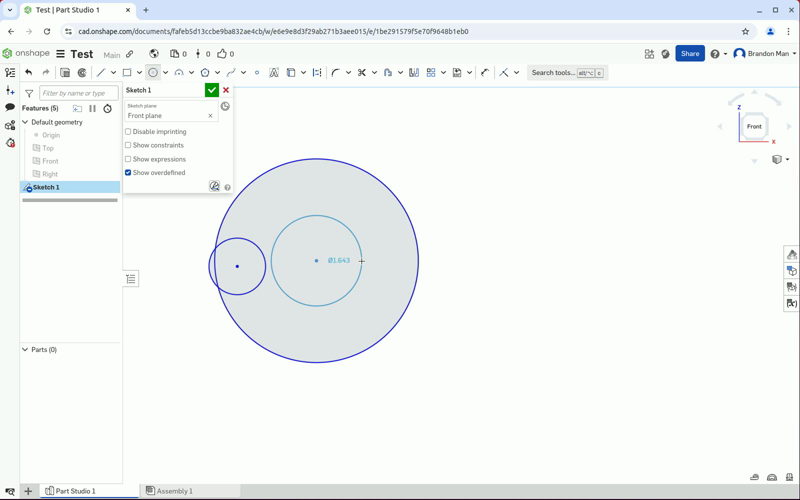
scroll(-6)
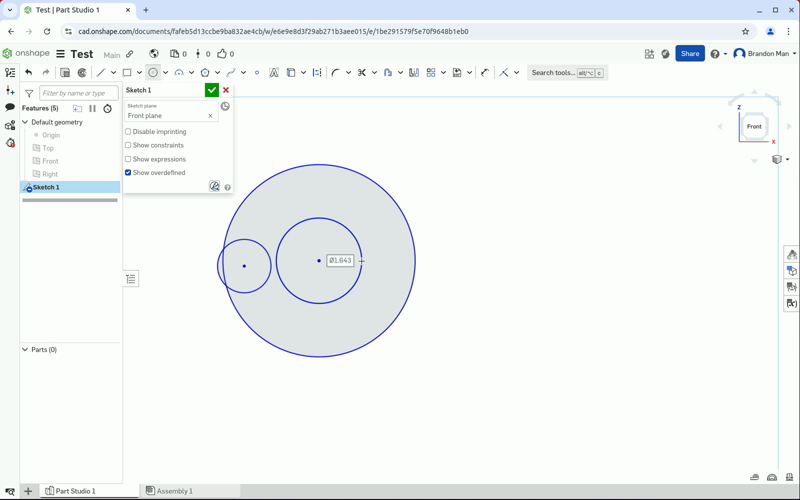
scroll(-6)
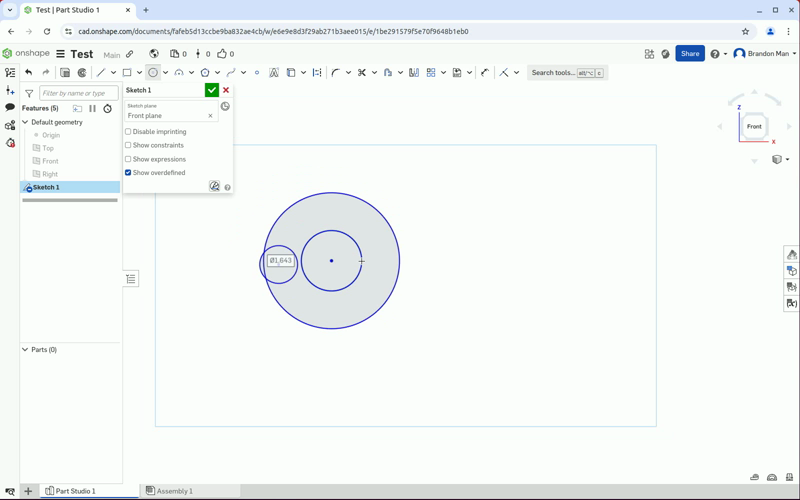
scroll(-6)
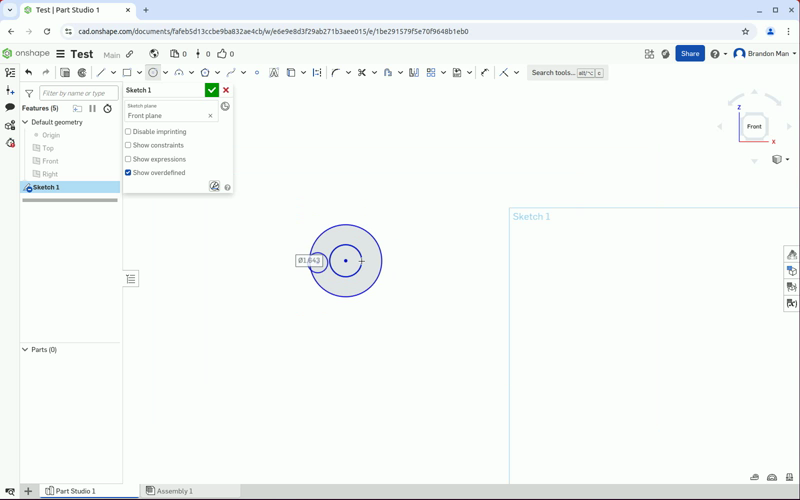
scroll(-6)
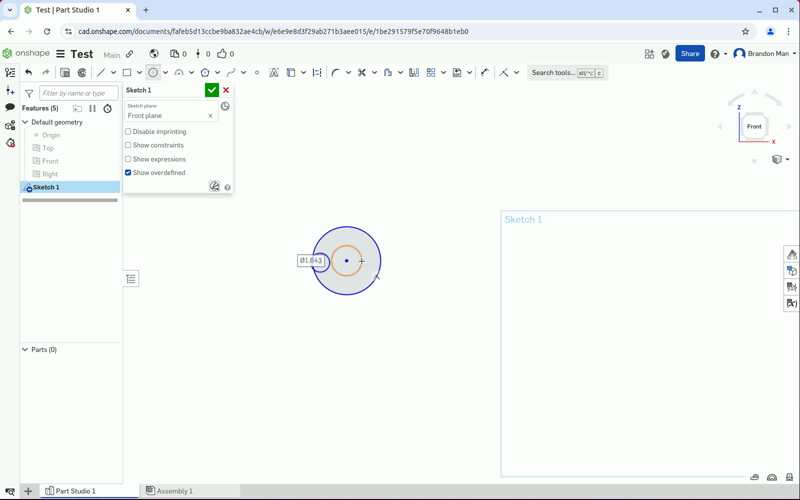
scroll(-6)
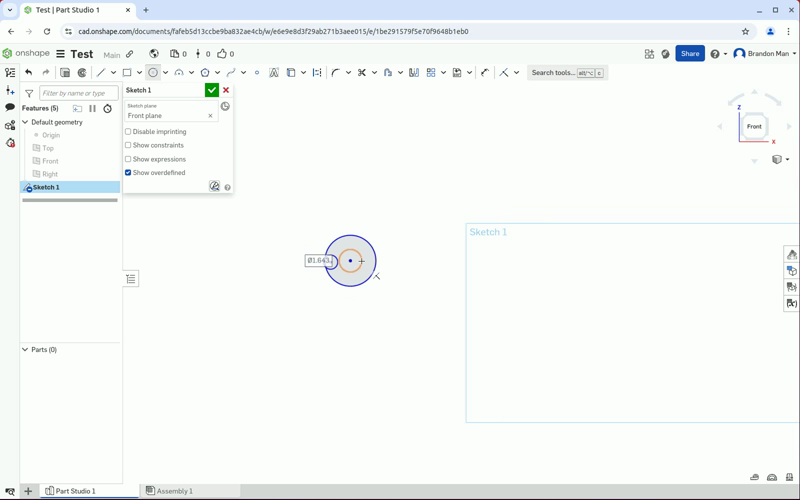
scroll(-6)
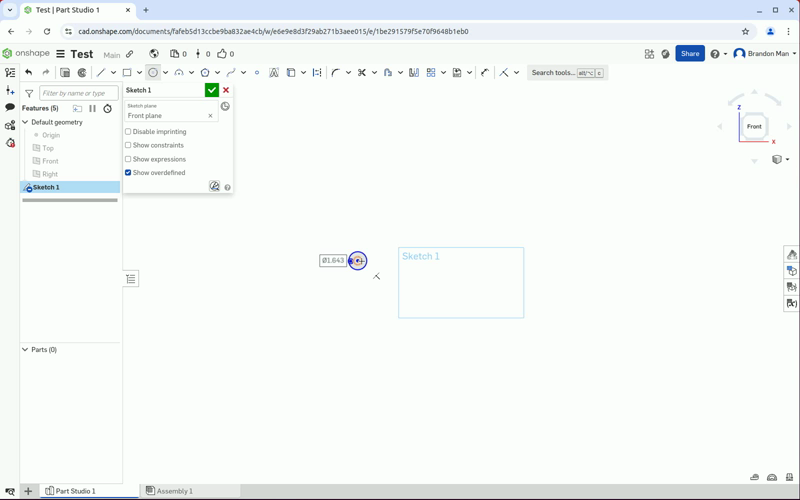
key(esc)
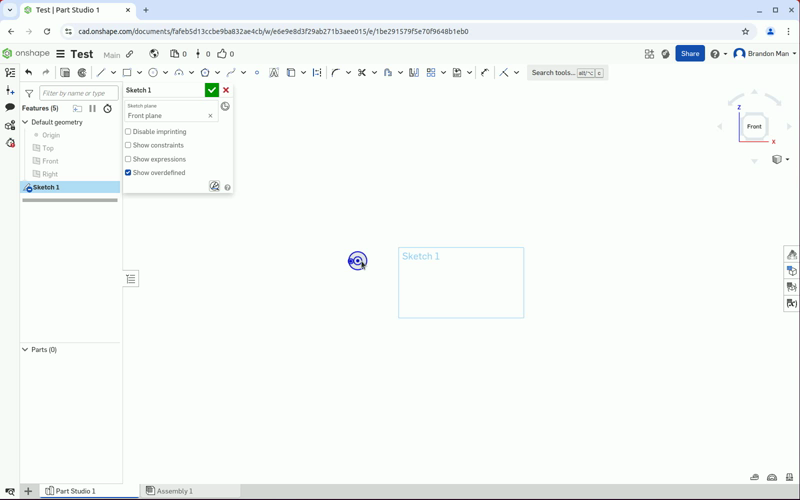
key(c)
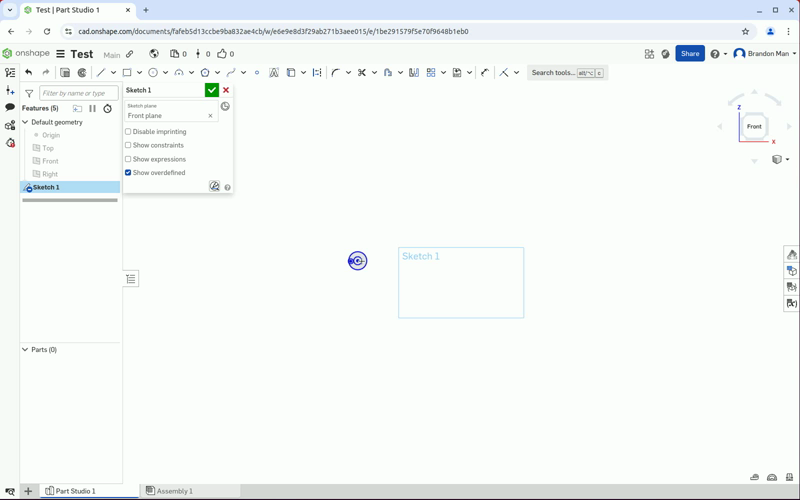
key_down(shift)
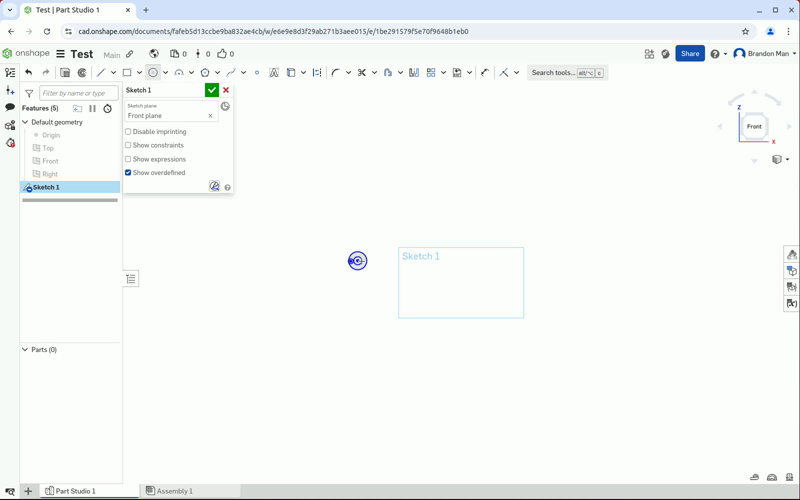
mouse_move(356, 254)
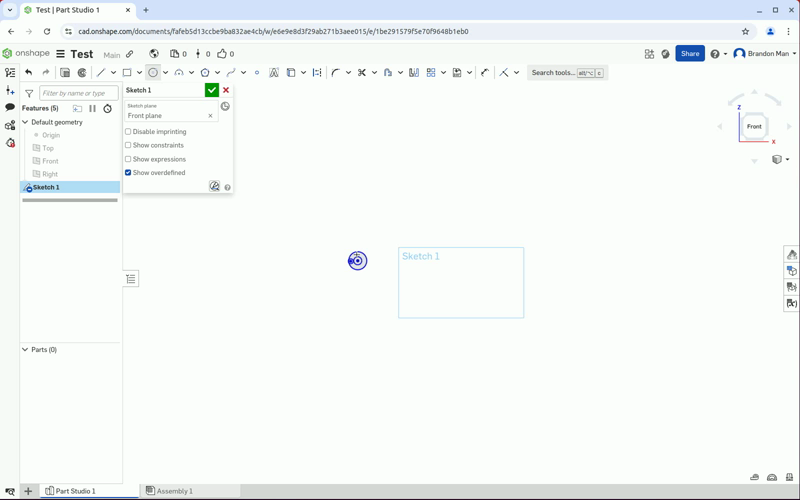
click(356, 254)
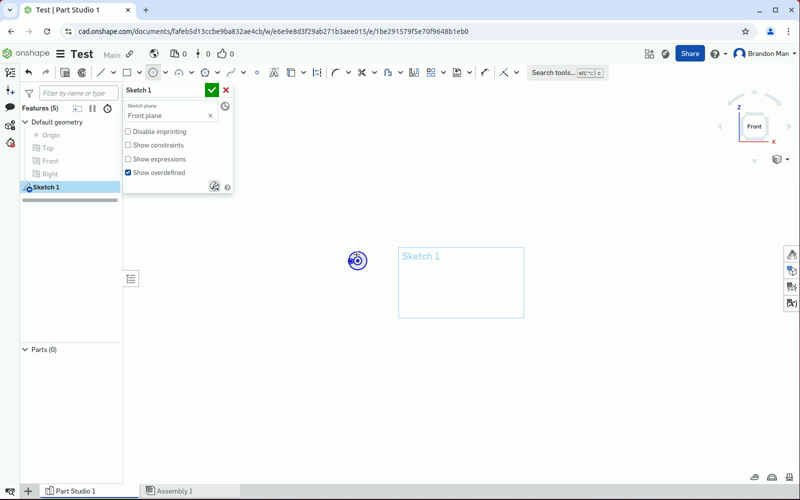
key_up(shift)
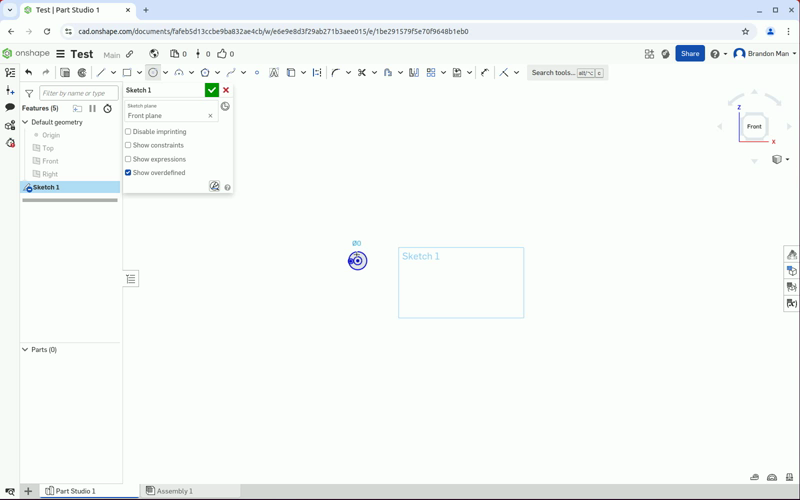
mouse_move(359, 254)
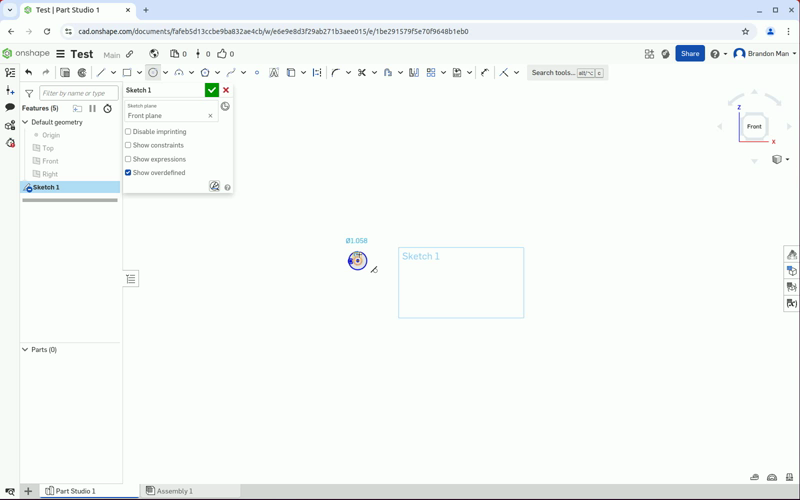
scroll(6)
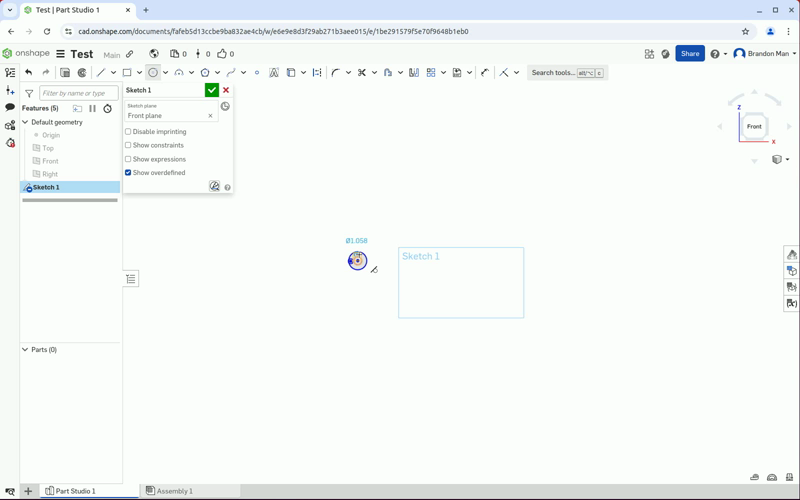
scroll(6)
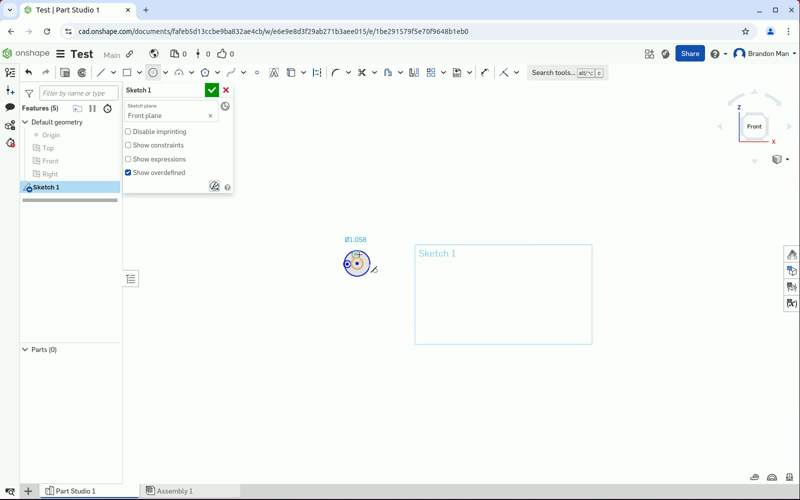
scroll(6)
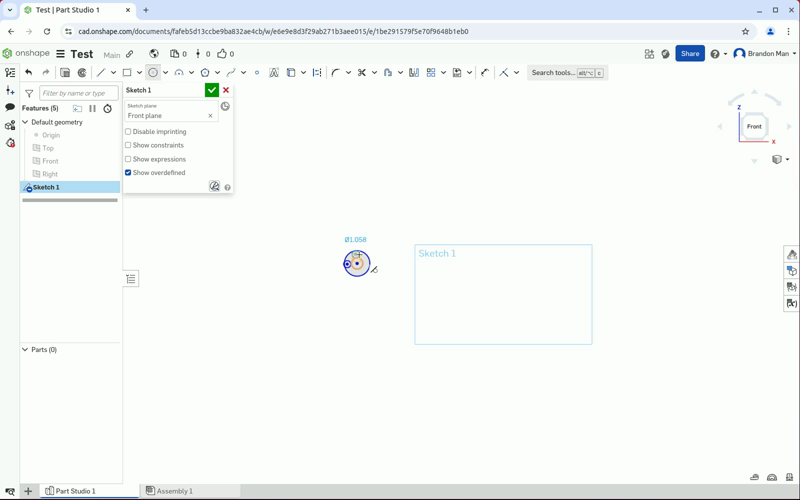
scroll(6)
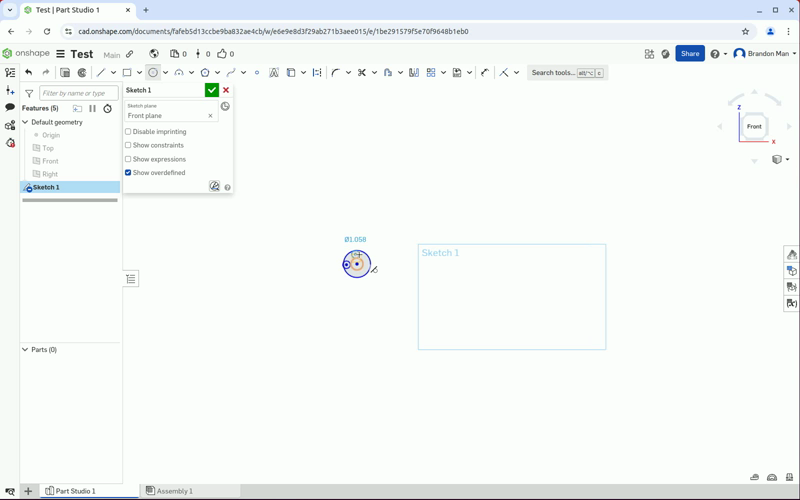
scroll(6)
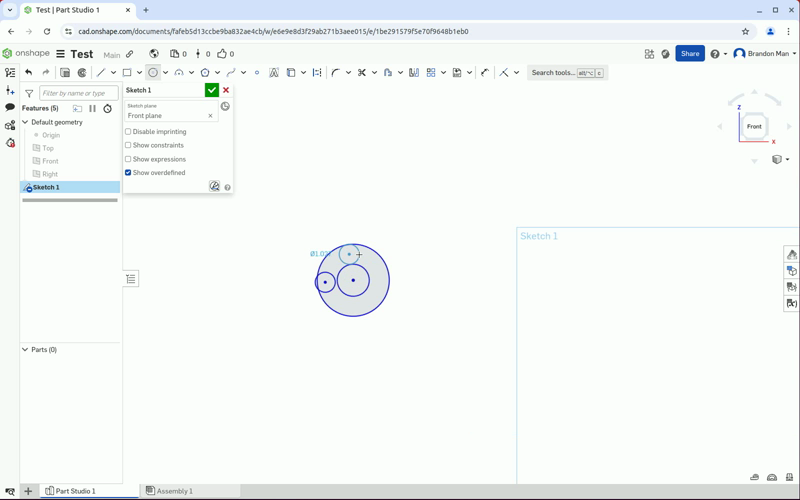
scroll(6)
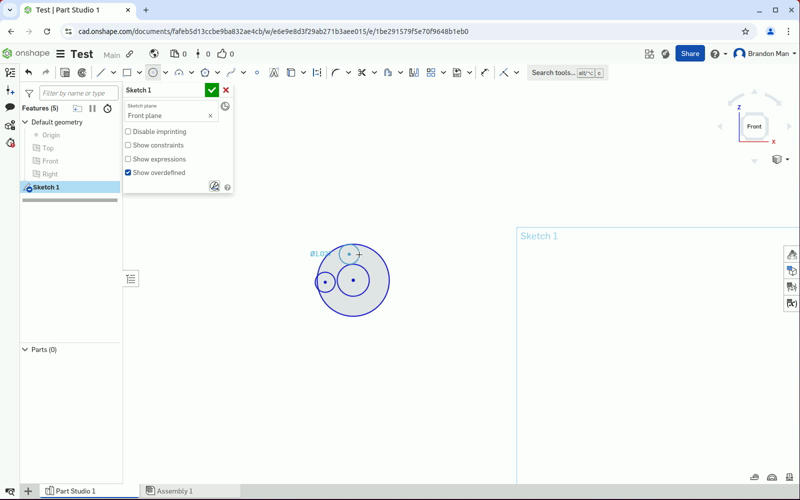
scroll(6)
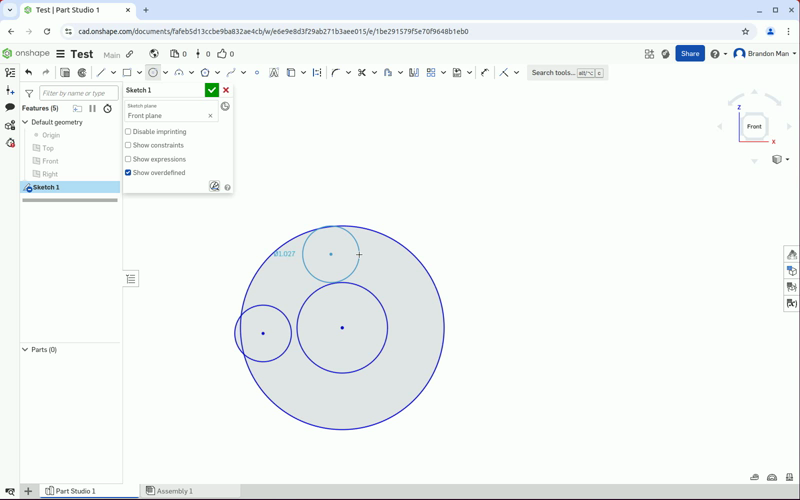
click(359, 254)
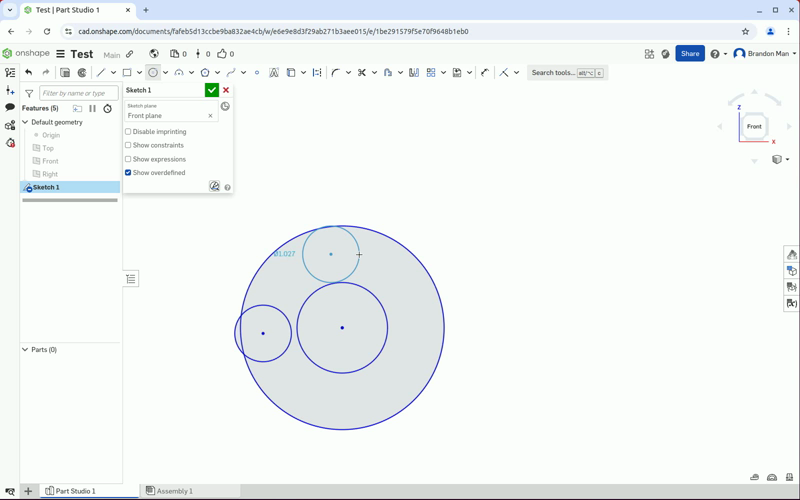
scroll(-6)
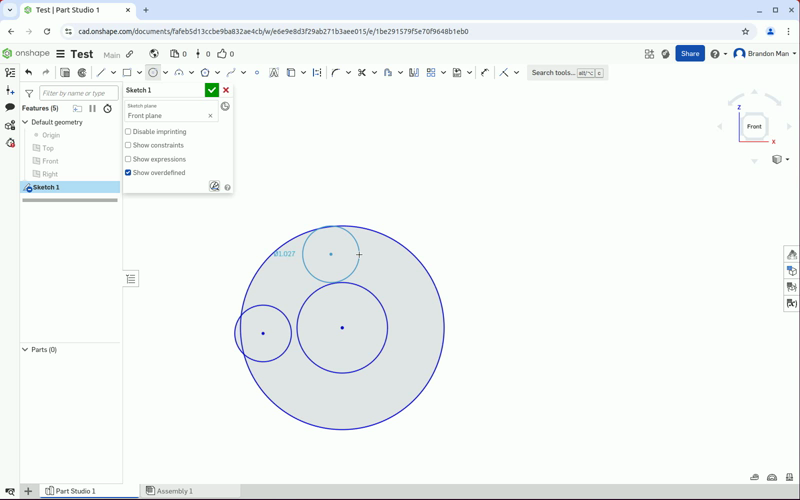
scroll(-6)
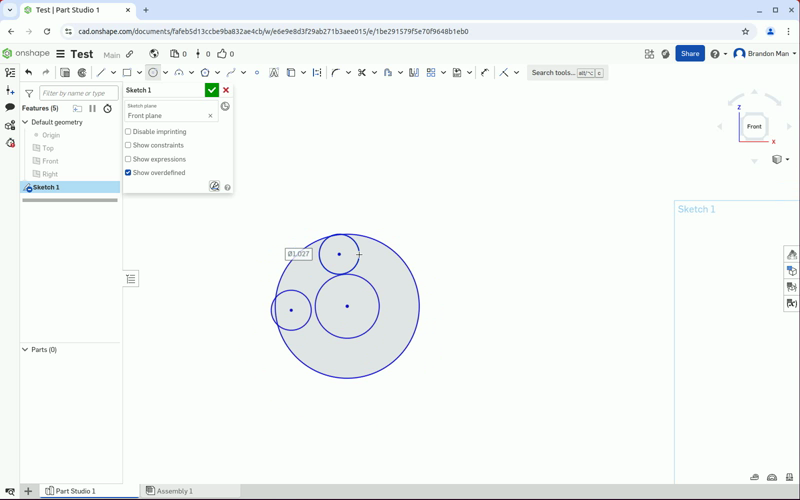
scroll(-6)
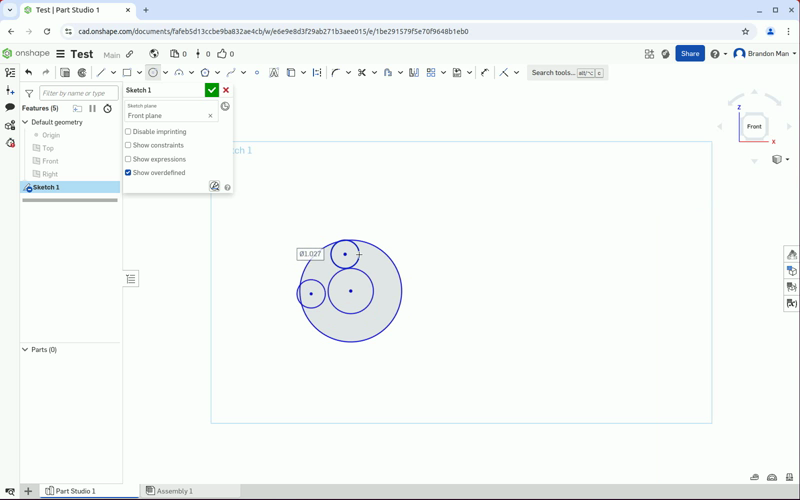
scroll(-6)
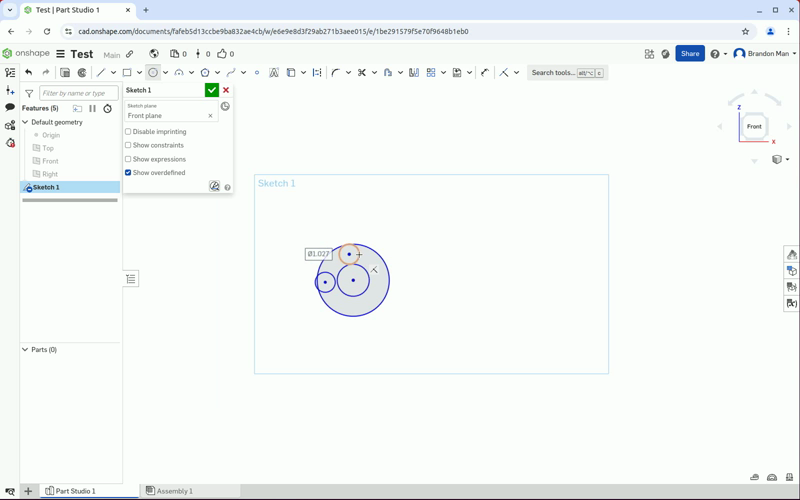
scroll(-6)
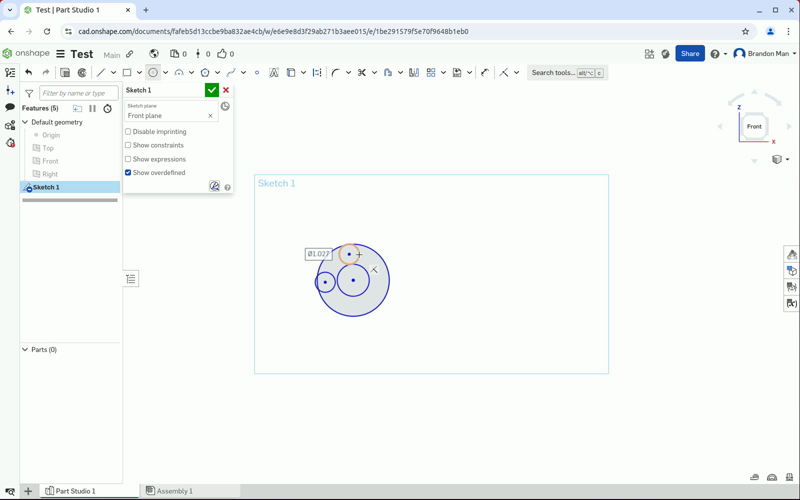
scroll(-6)
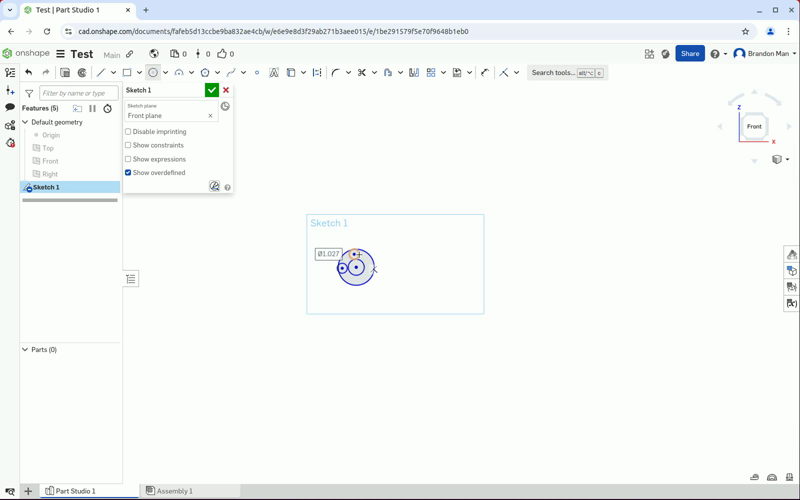
scroll(-6)
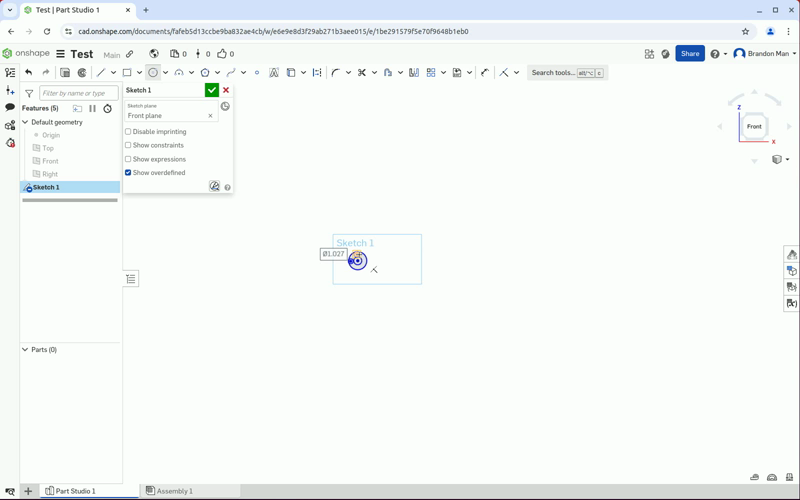
key(esc)
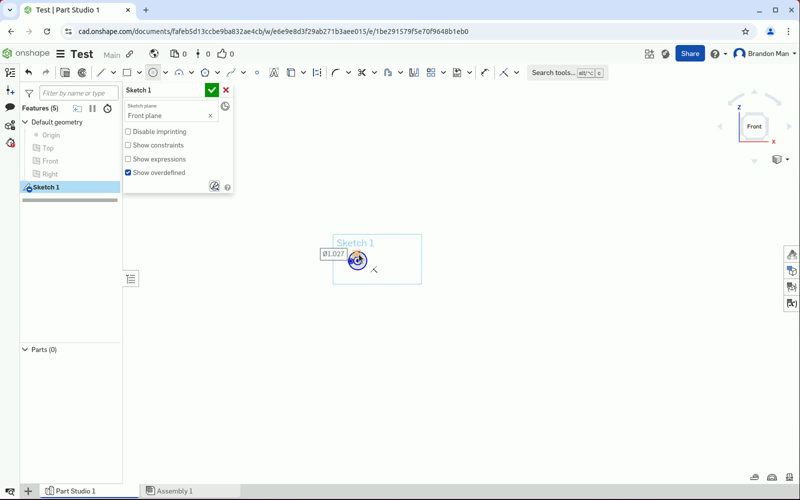
key(c)
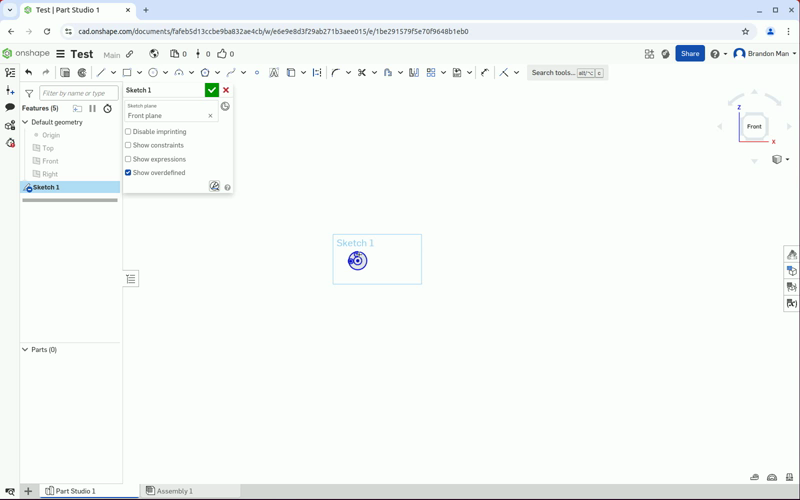
key_down(shift)
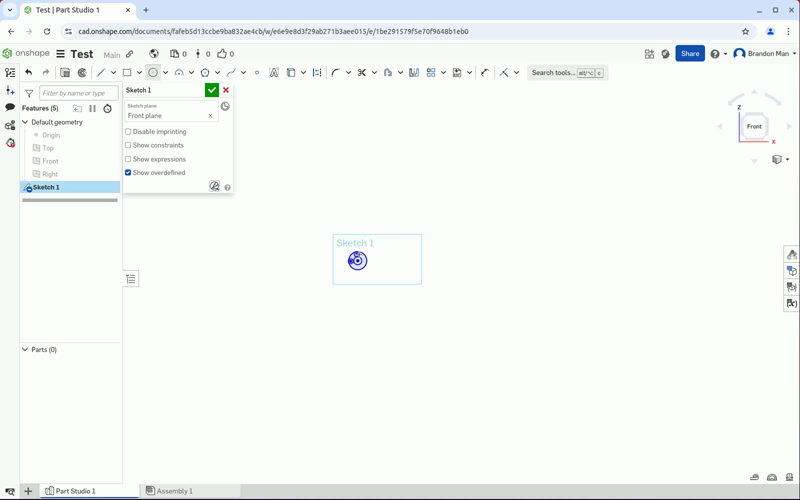
mouse_move(358, 267)
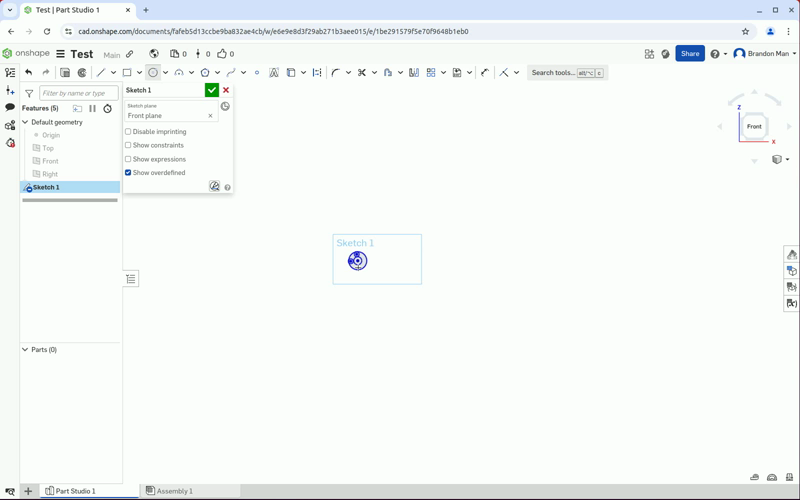
click(358, 267)
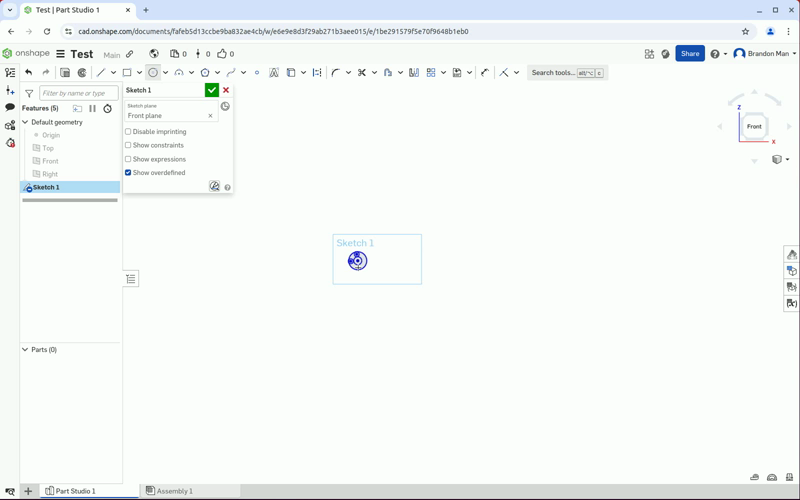
key_up(shift)
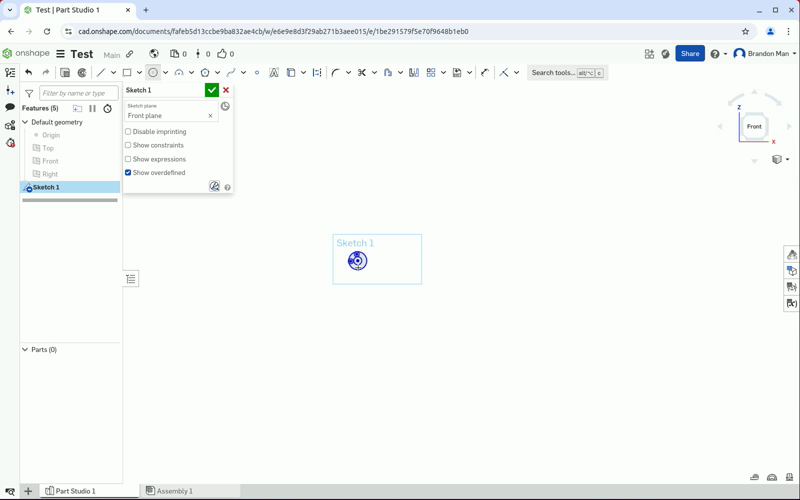
mouse_move(360, 267)
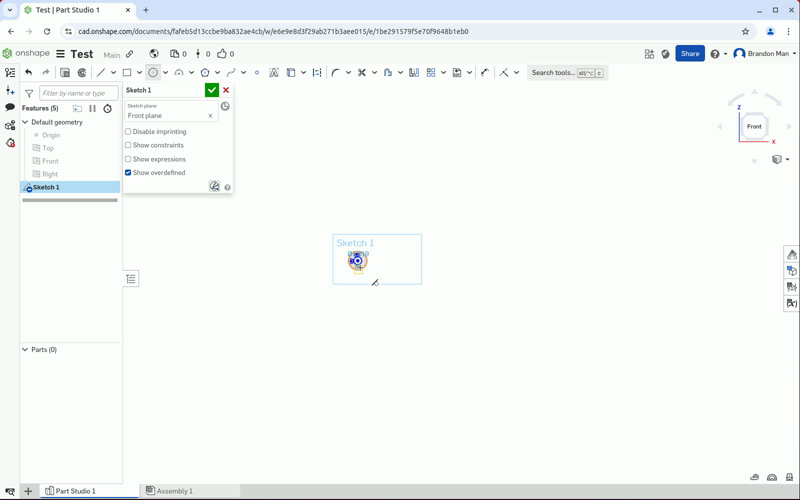
scroll(6)
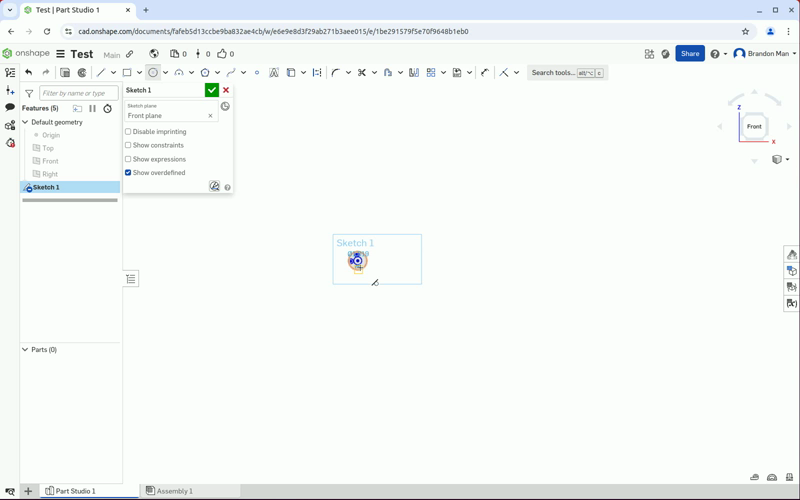
scroll(6)
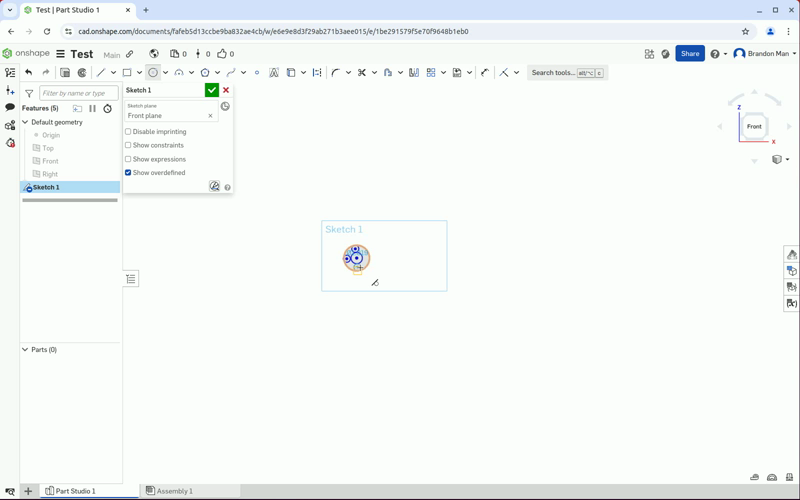
scroll(6)
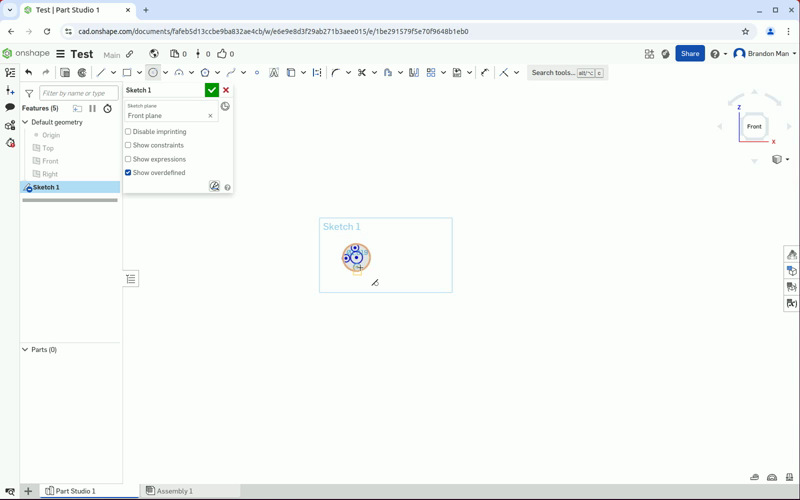
scroll(6)
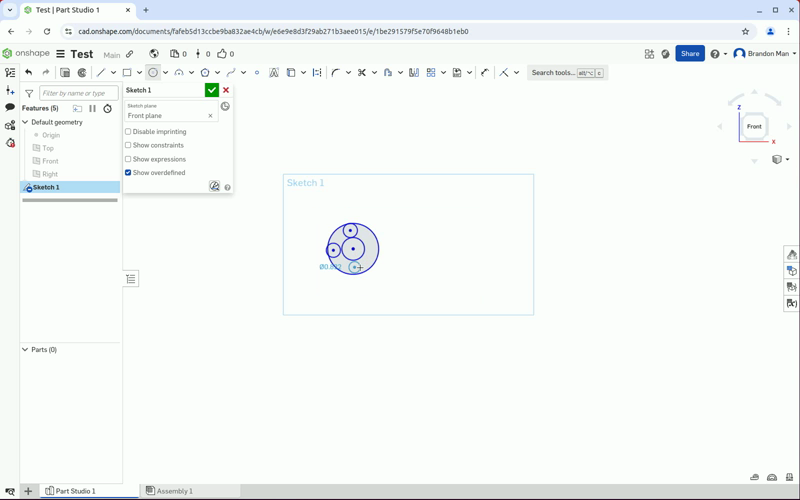
scroll(6)
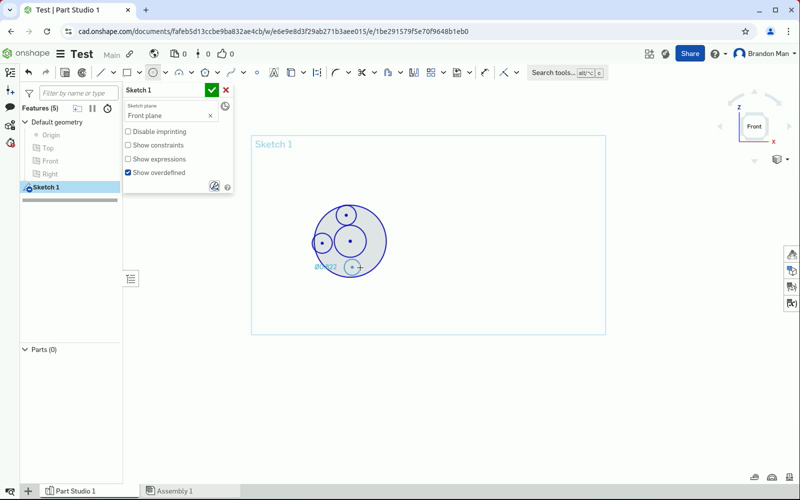
scroll(6)
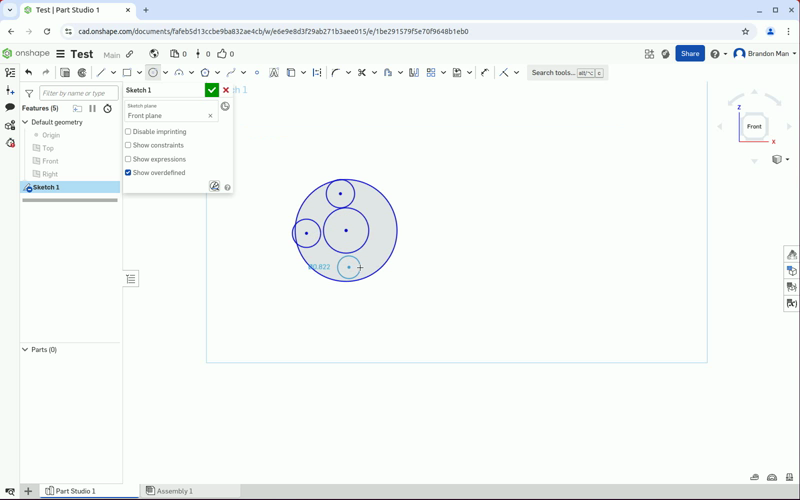
scroll(6)
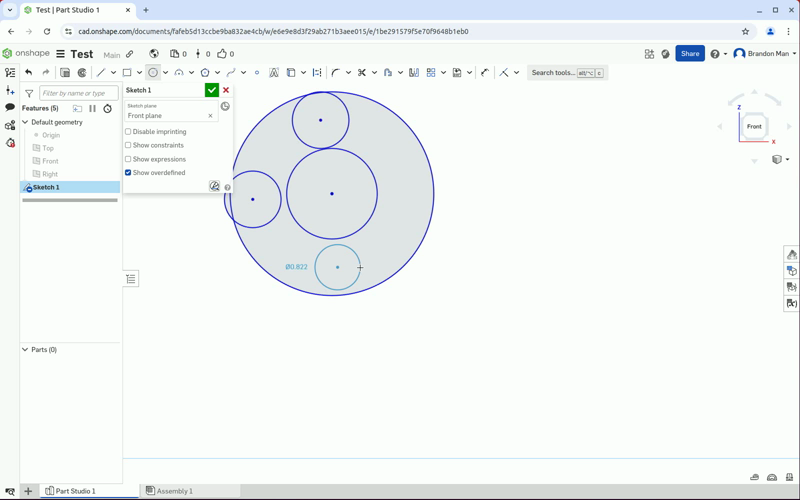
click(360, 267)
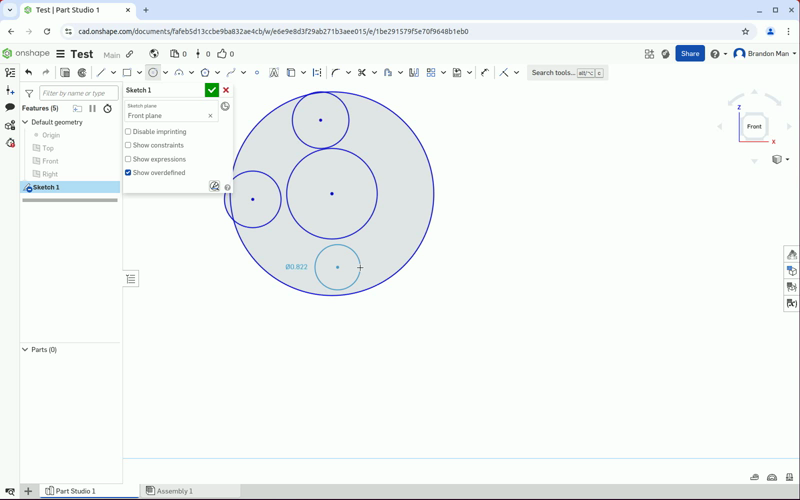
scroll(-6)
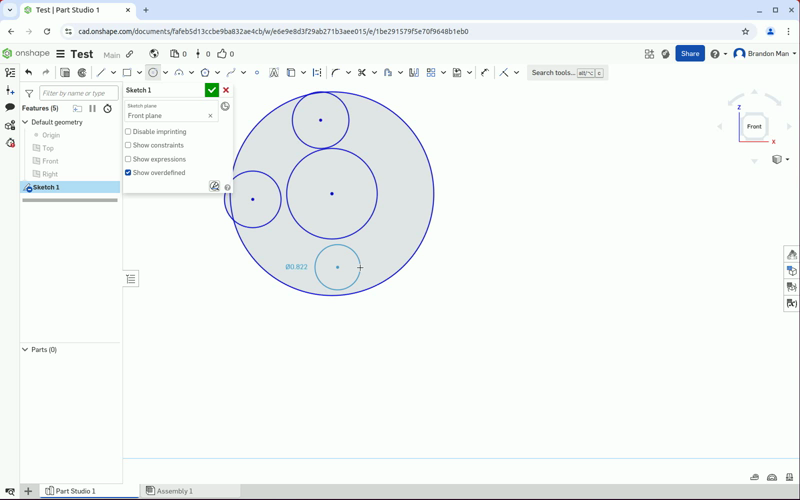
scroll(-6)
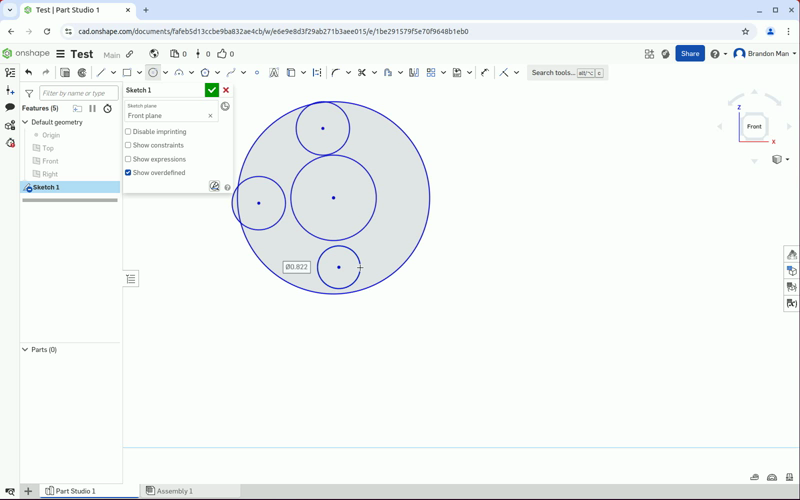
scroll(-6)
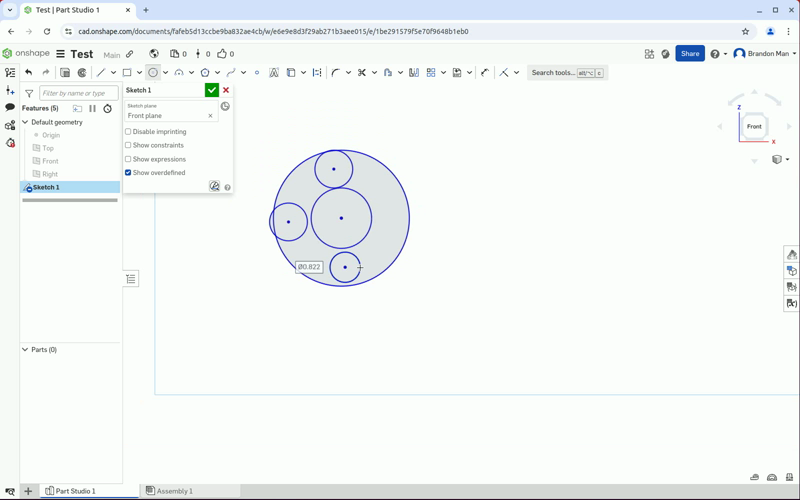
scroll(-6)
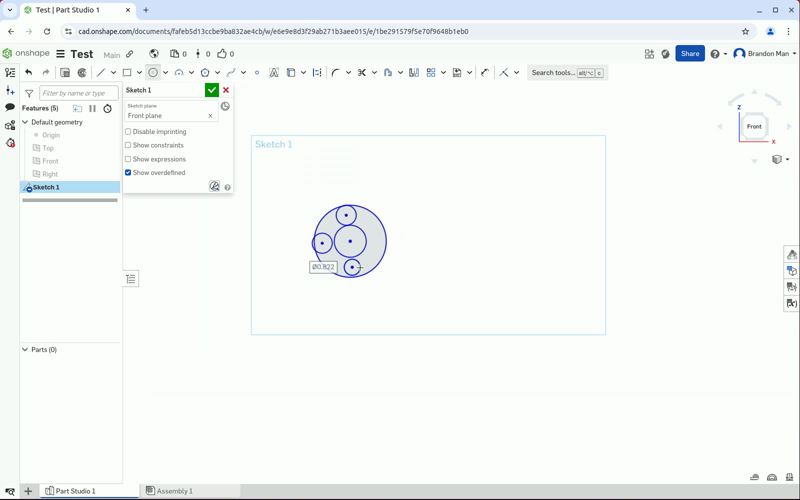
scroll(-6)
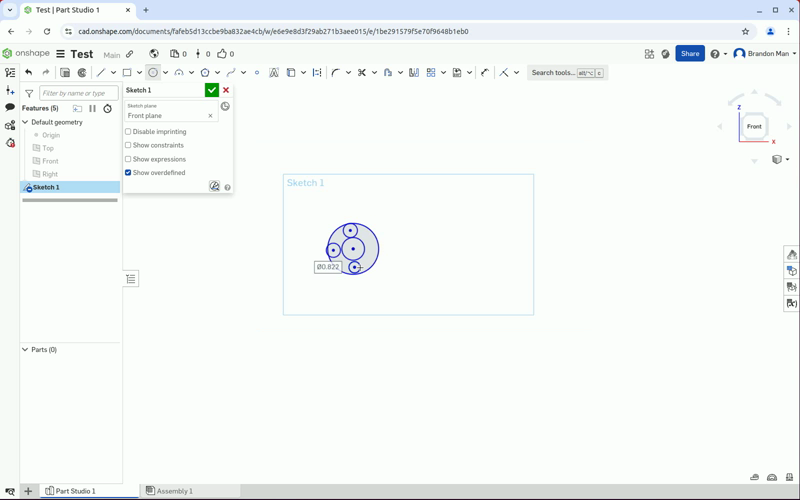
scroll(-6)
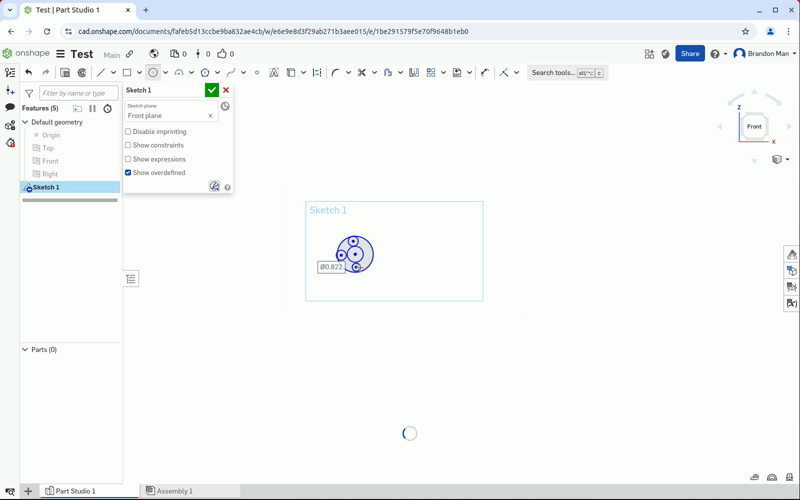
scroll(-6)
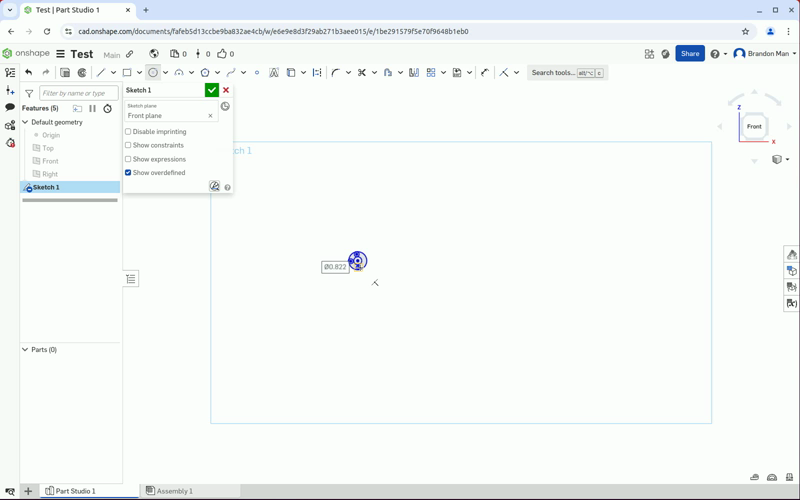
key(esc)
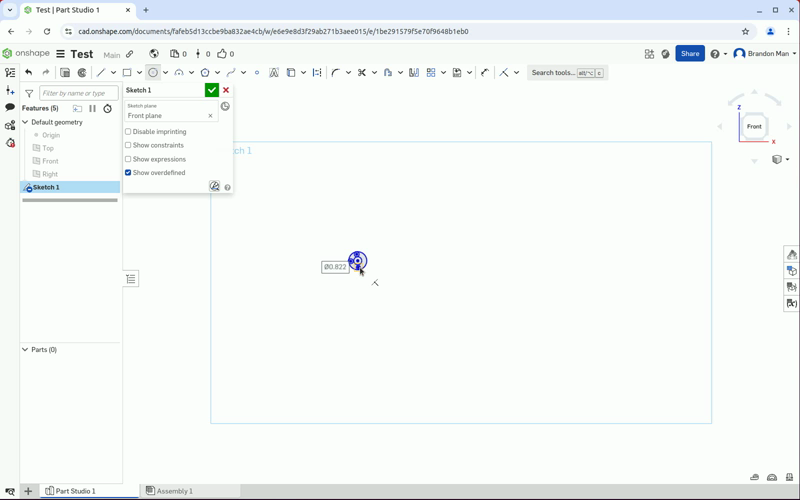
key(c)
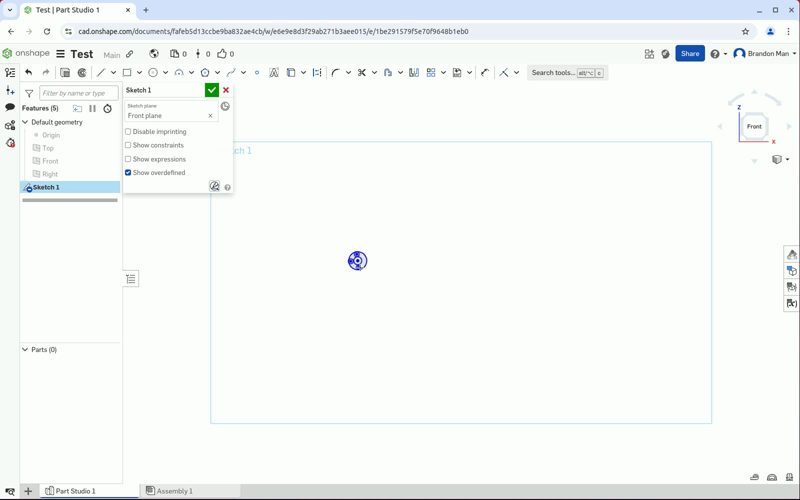
key_down(shift)
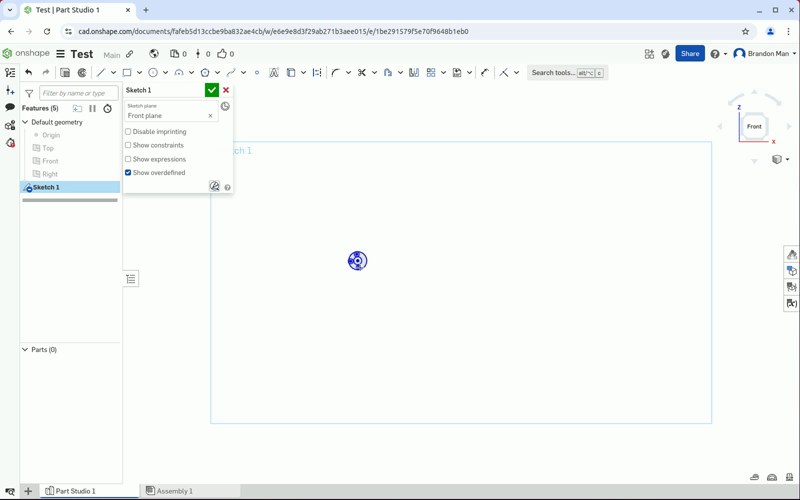
mouse_move(364, 260)
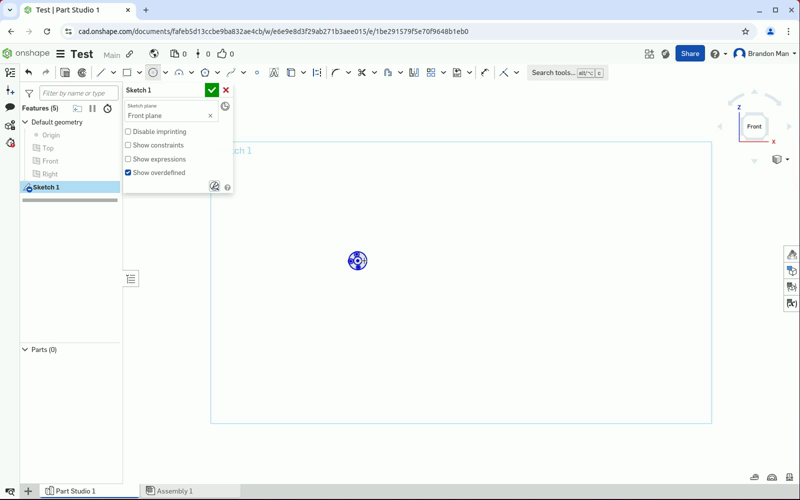
scroll(6)
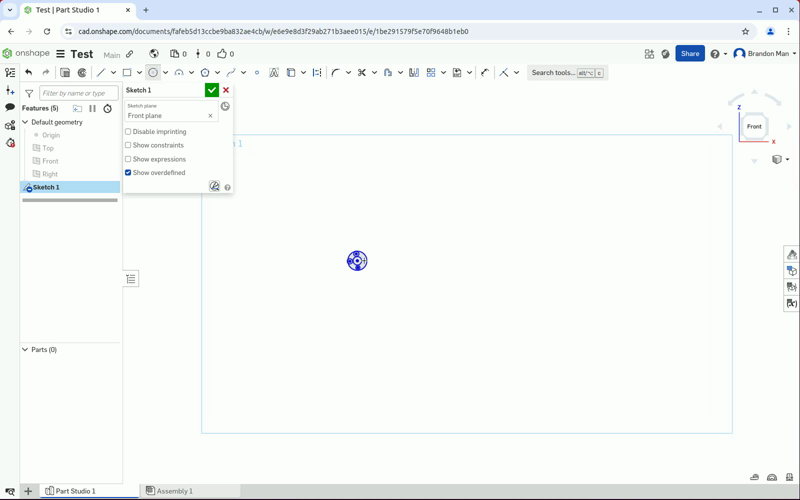
scroll(6)
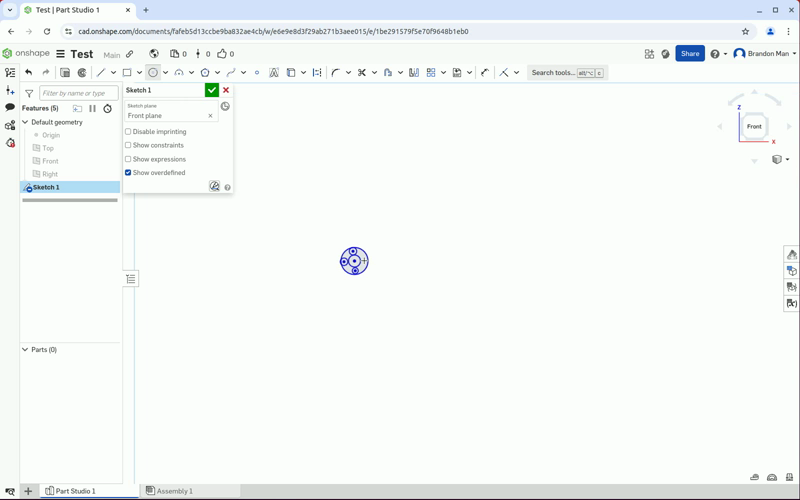
scroll(6)
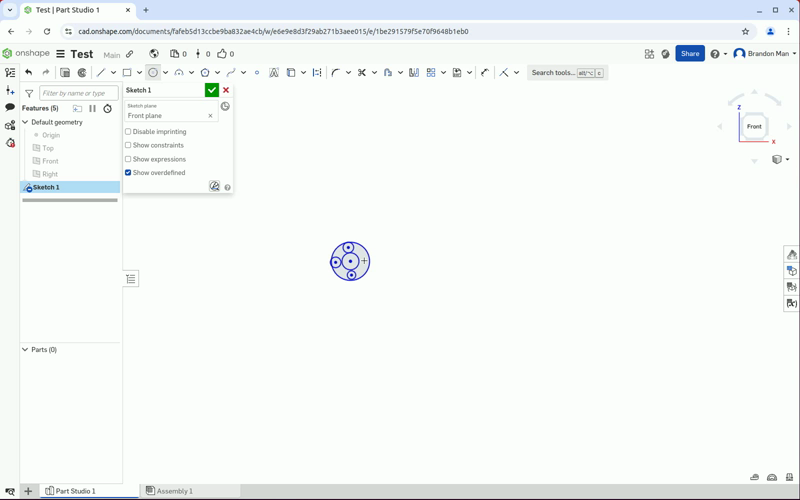
scroll(6)
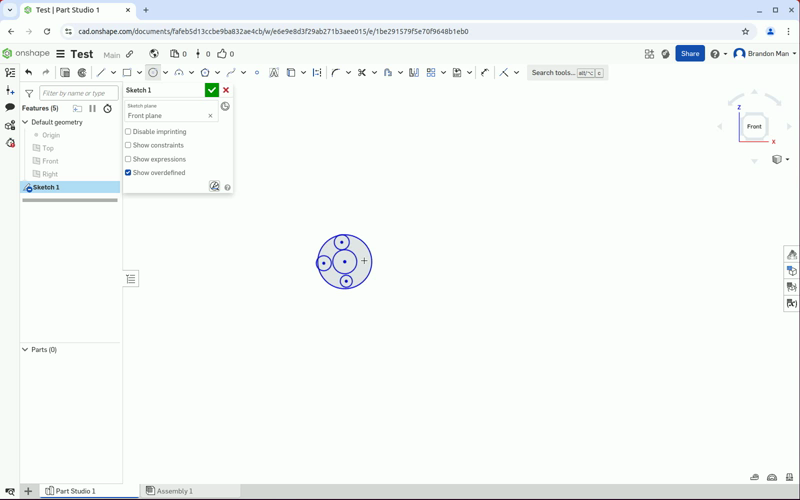
scroll(6)
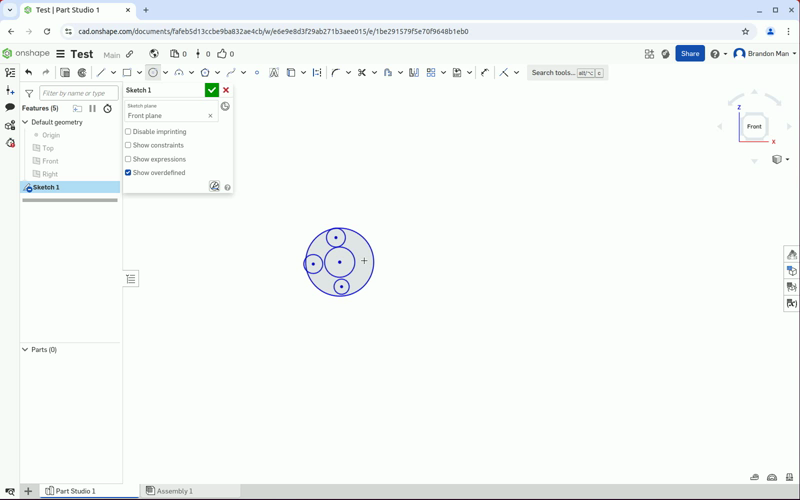
scroll(6)
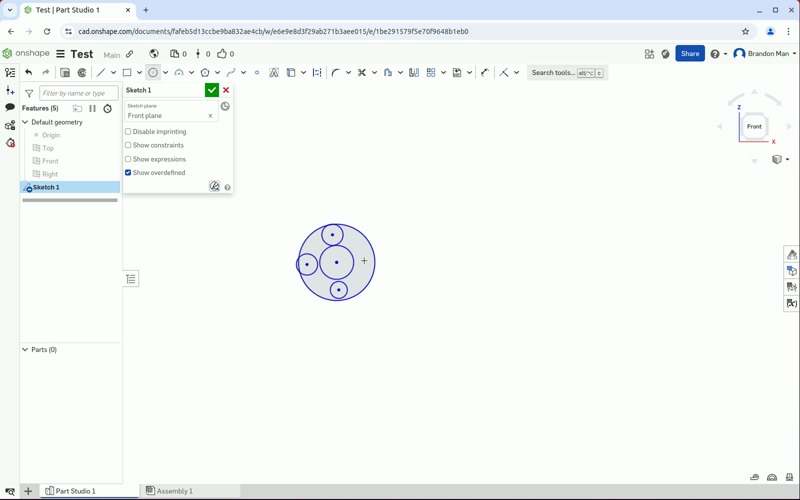
scroll(6)
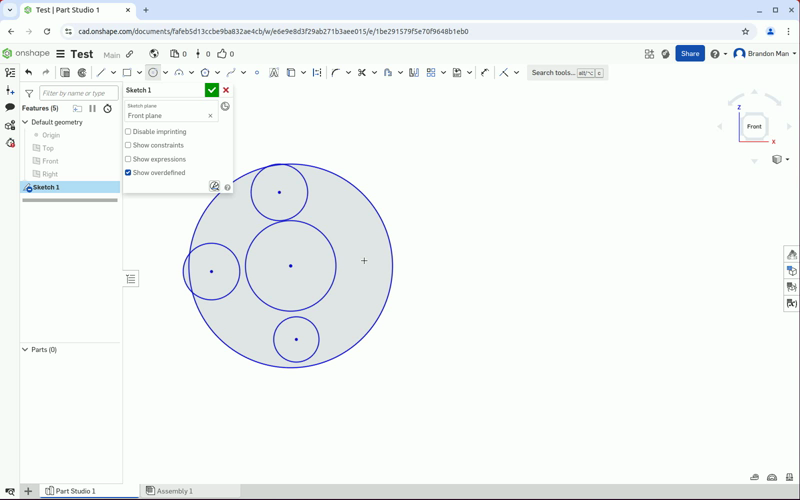
click(364, 260)
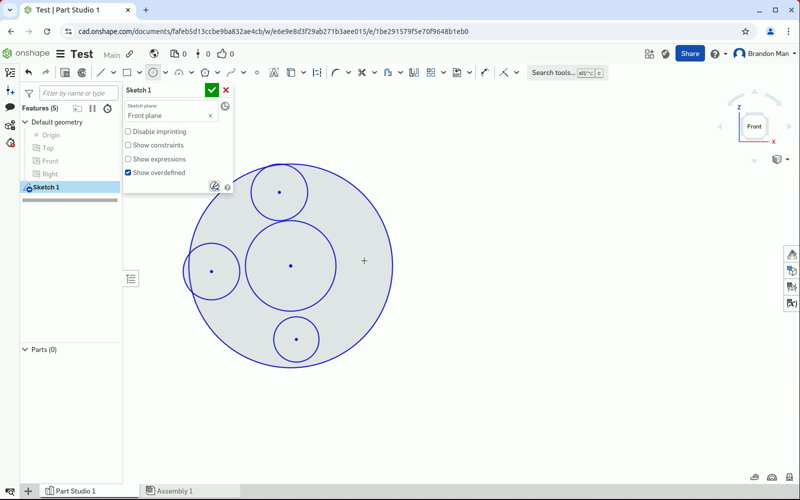
scroll(-6)
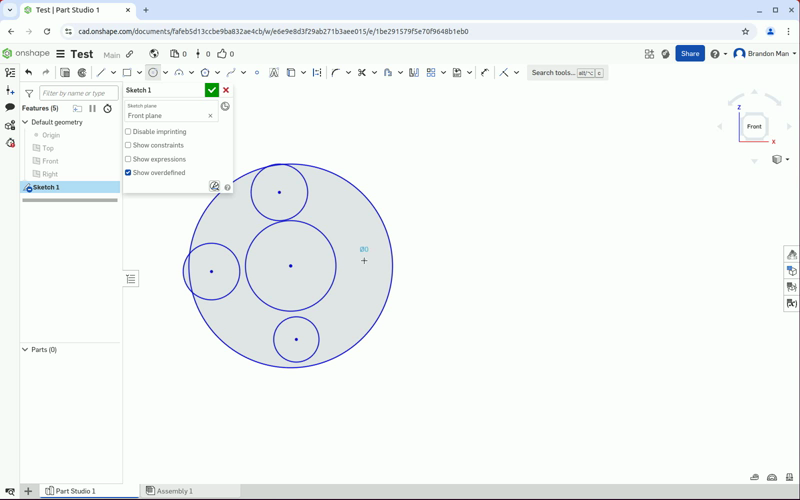
scroll(-6)
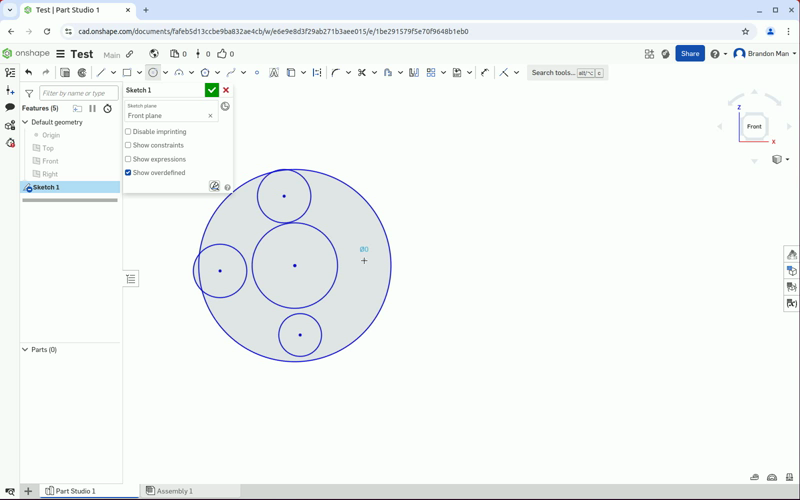
scroll(-6)
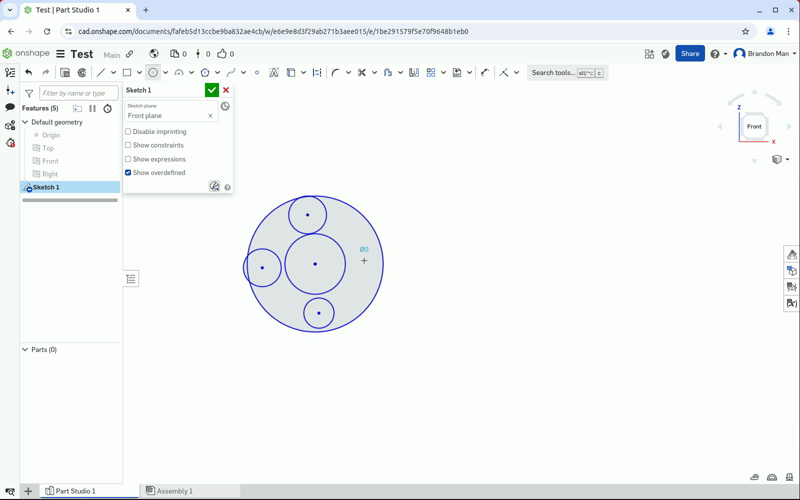
scroll(-6)
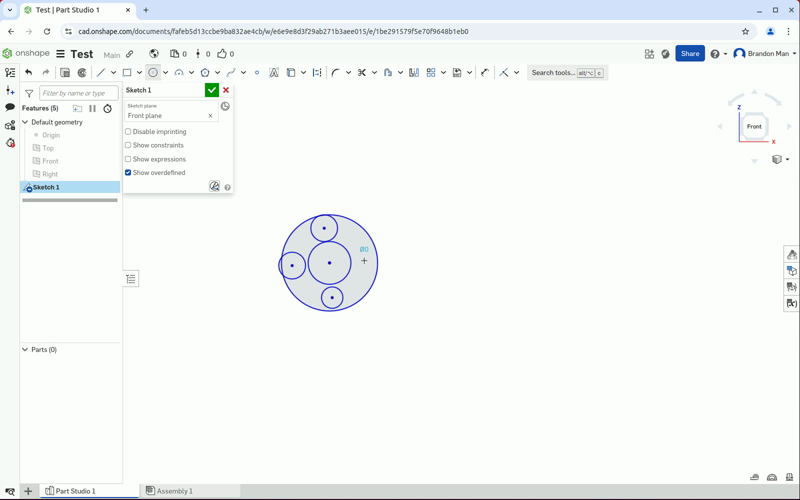
scroll(-6)
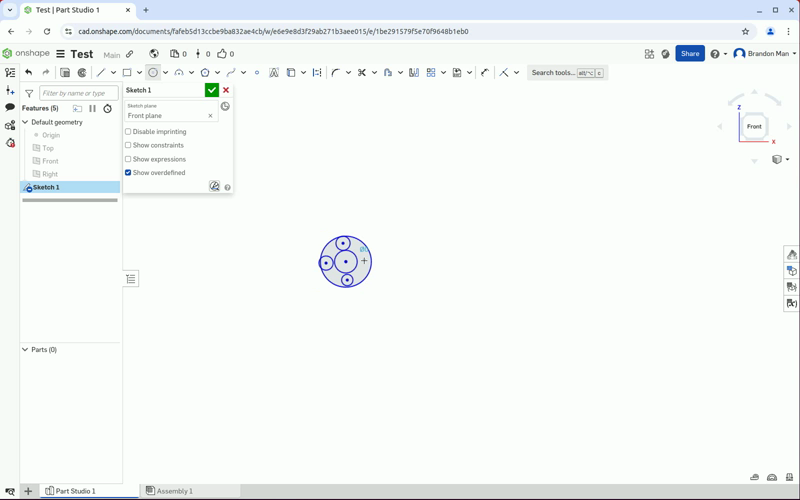
scroll(-6)
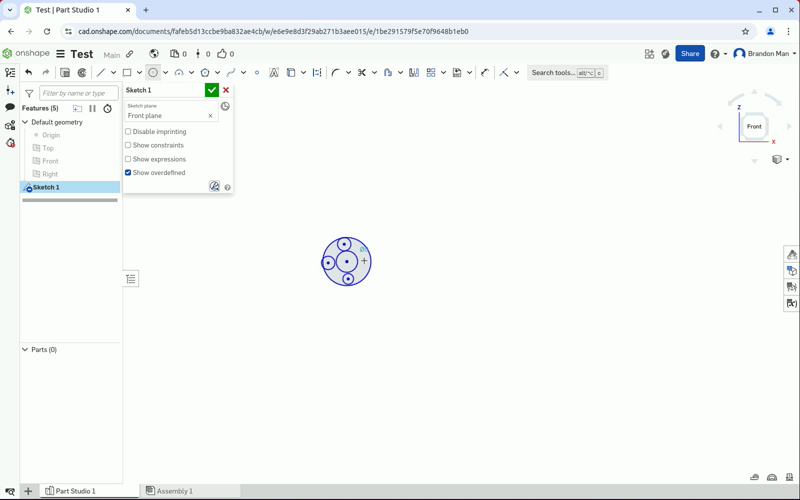
scroll(-6)
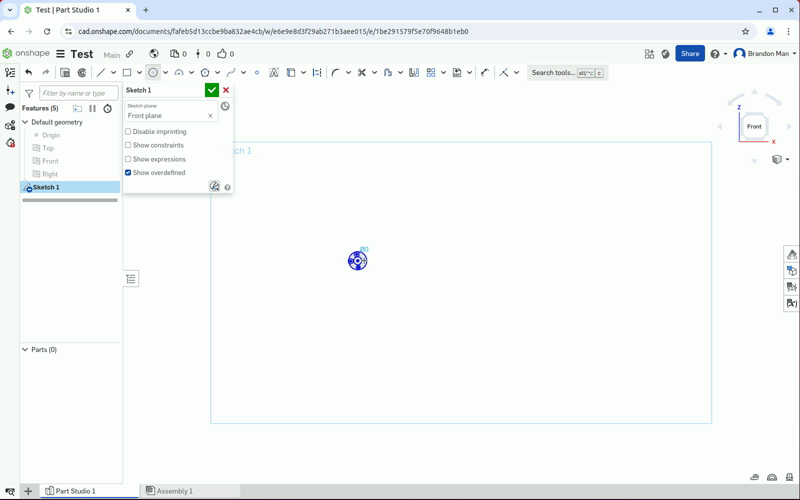
key_up(shift)
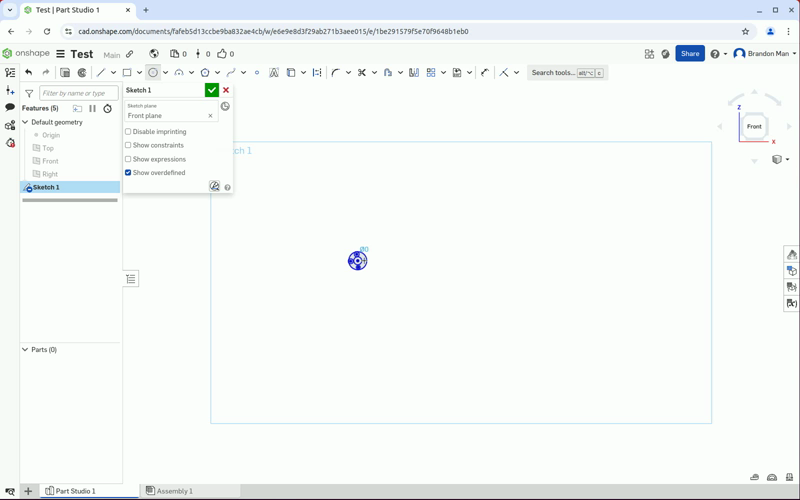
mouse_move(366, 260)
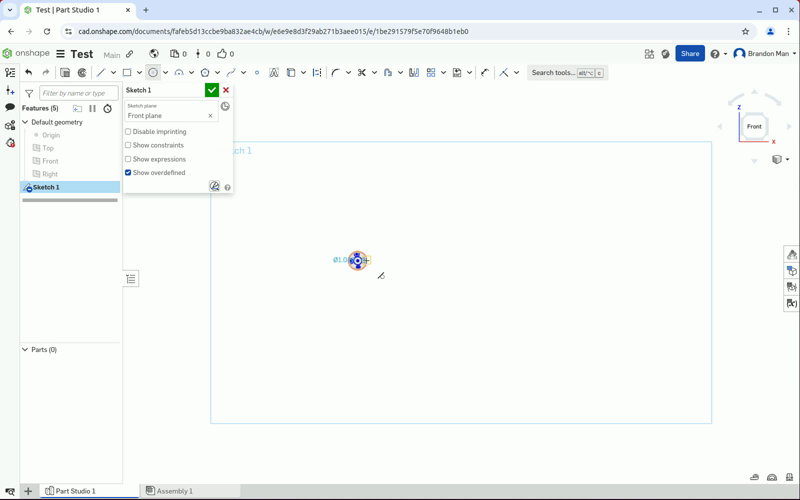
scroll(6)
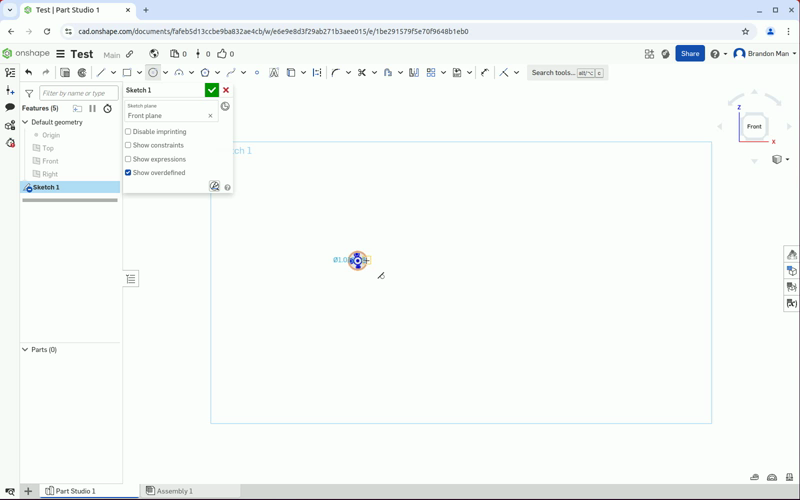
scroll(6)
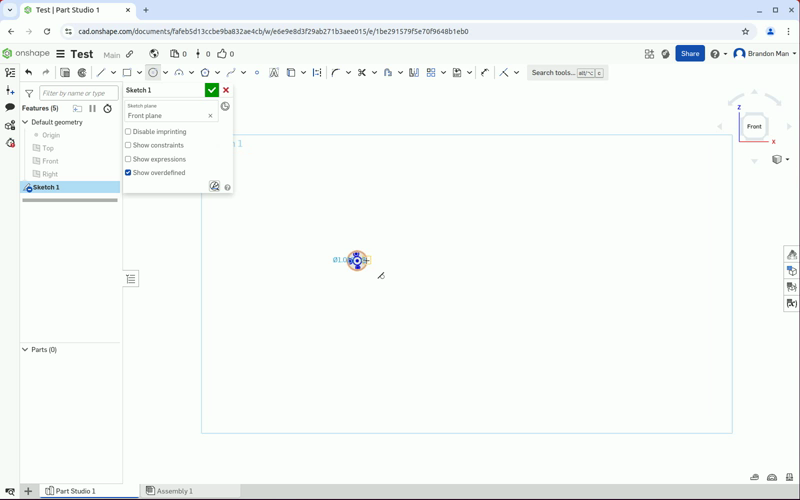
scroll(6)
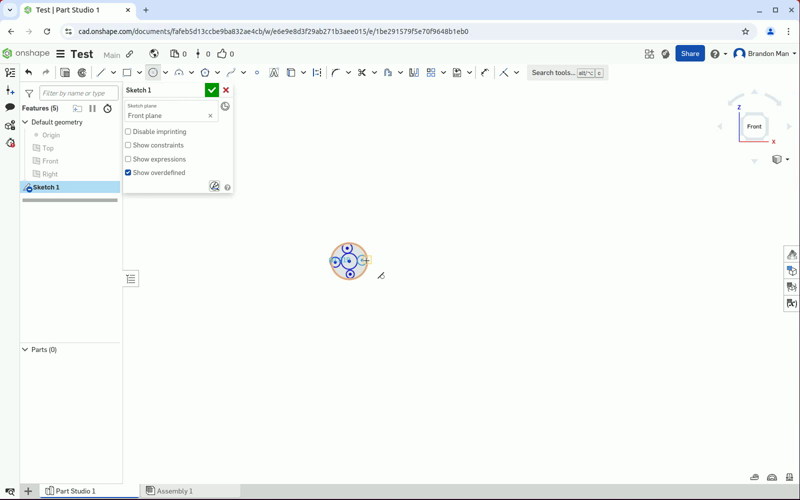
scroll(6)
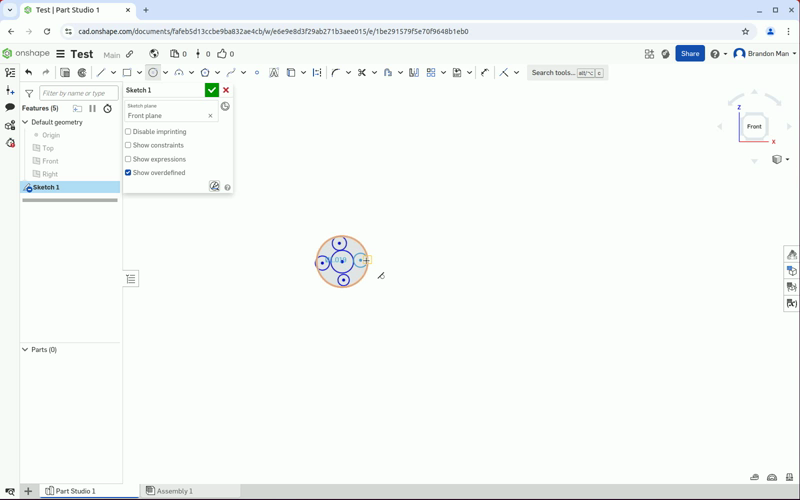
scroll(6)
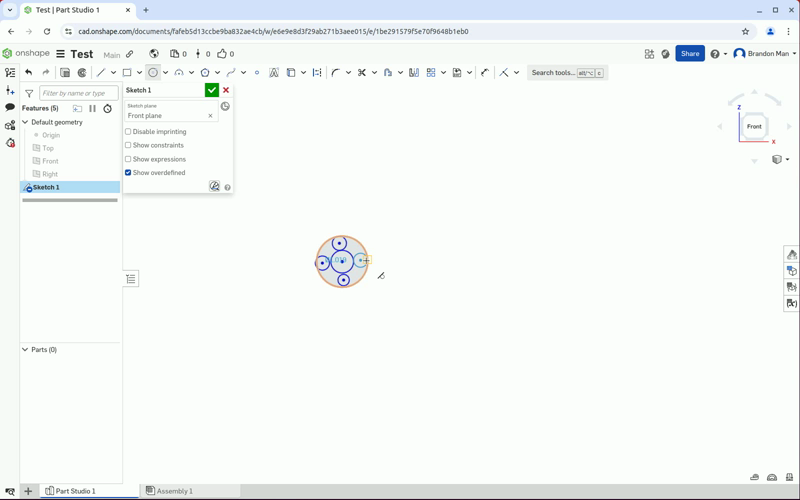
scroll(6)
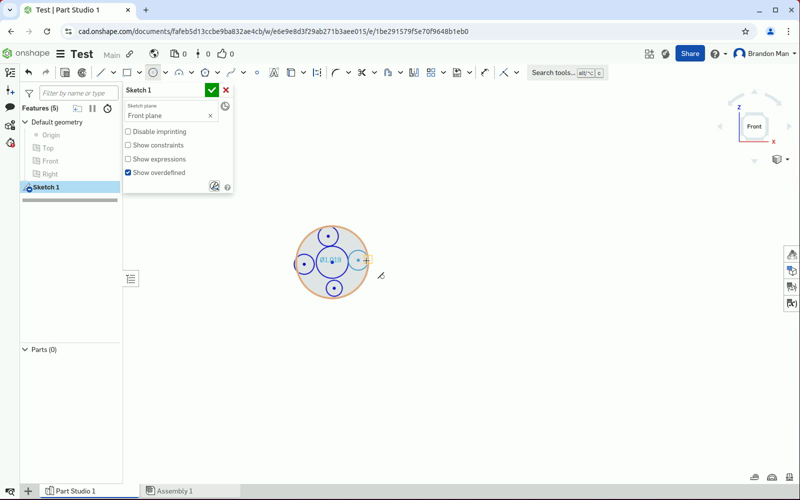
scroll(6)
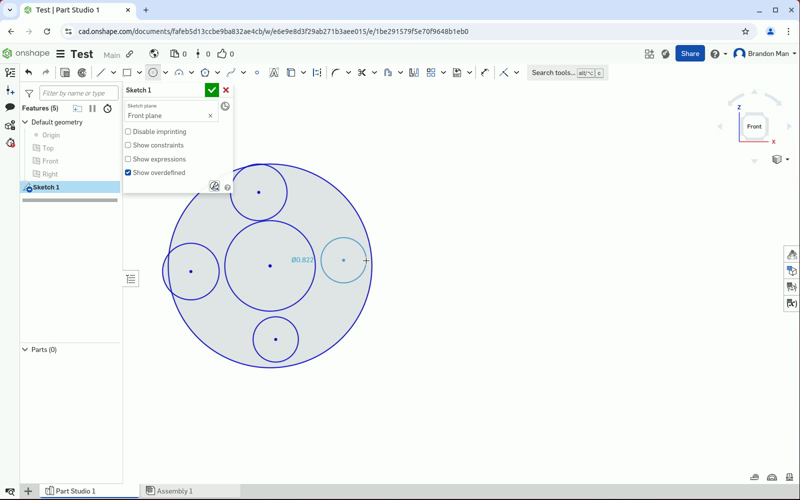
click(366, 260)
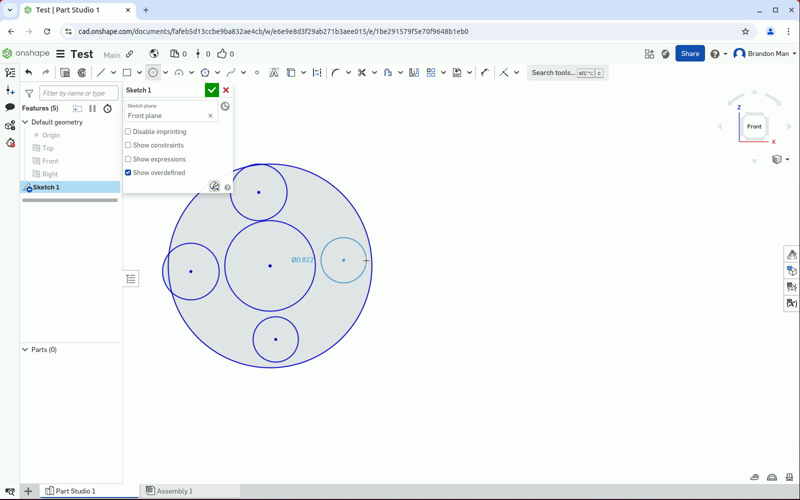
scroll(-6)
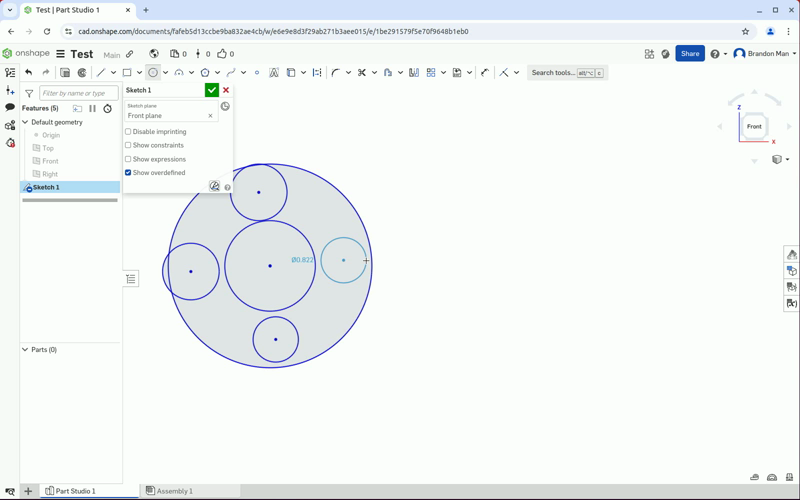
scroll(-6)
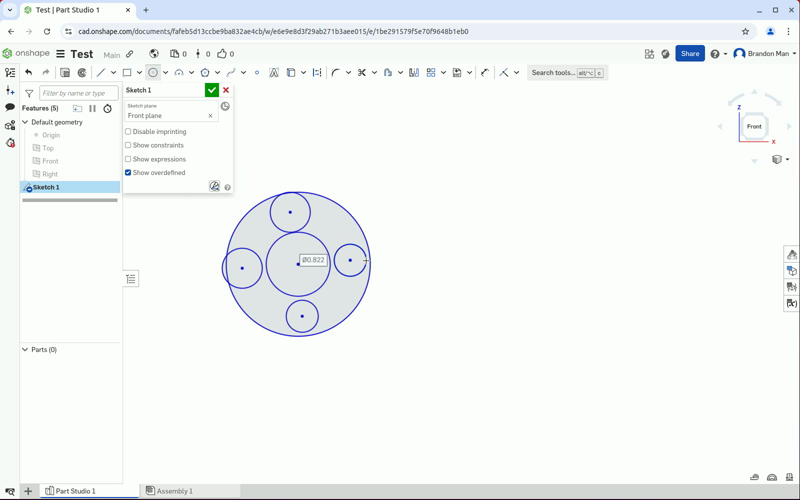
scroll(-6)
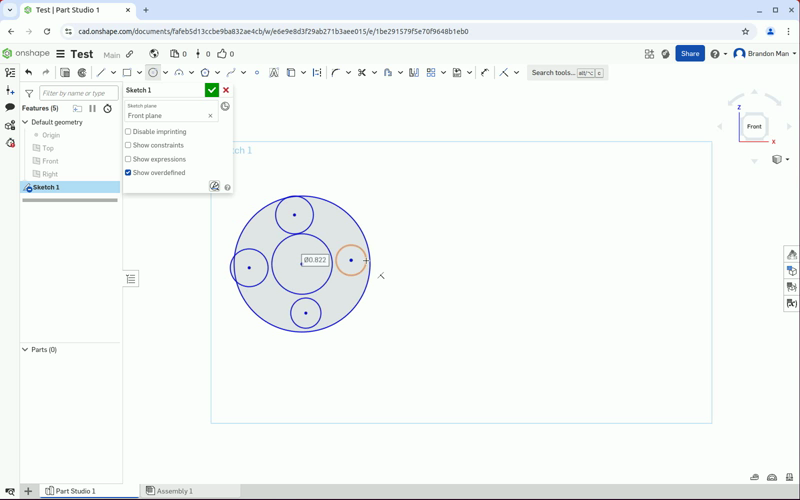
scroll(-6)
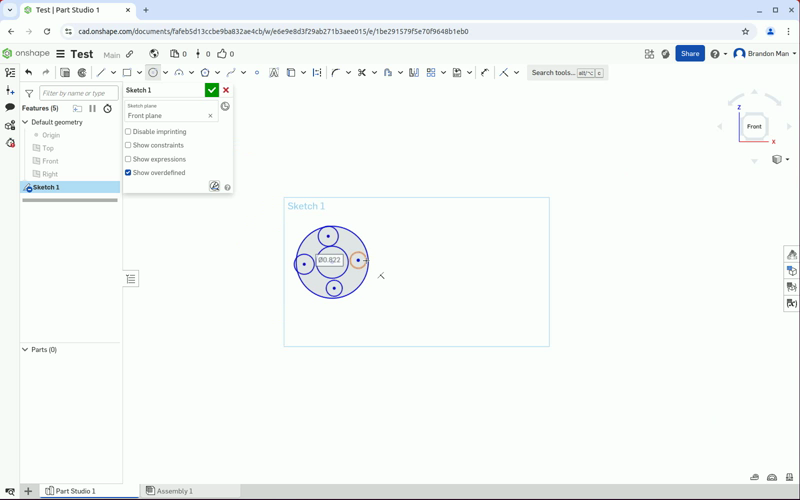
scroll(-6)
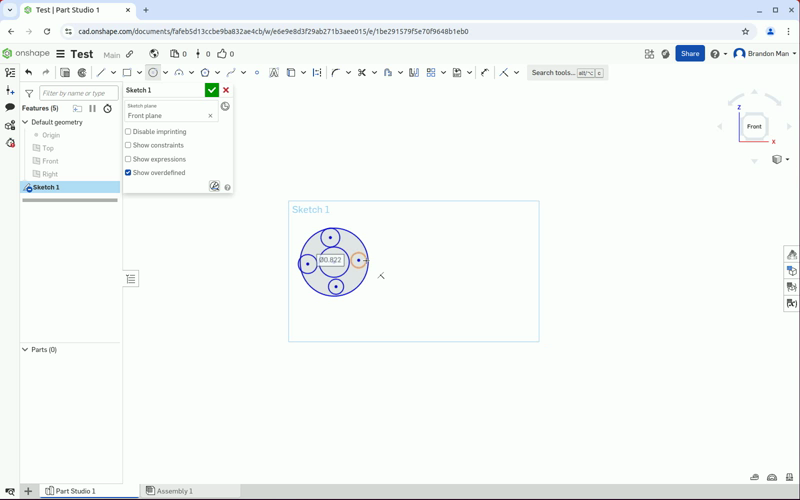
scroll(-6)
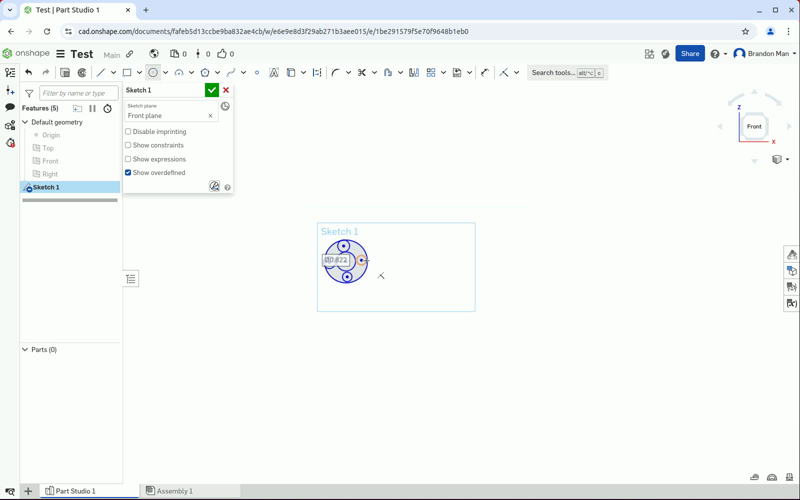
scroll(-6)
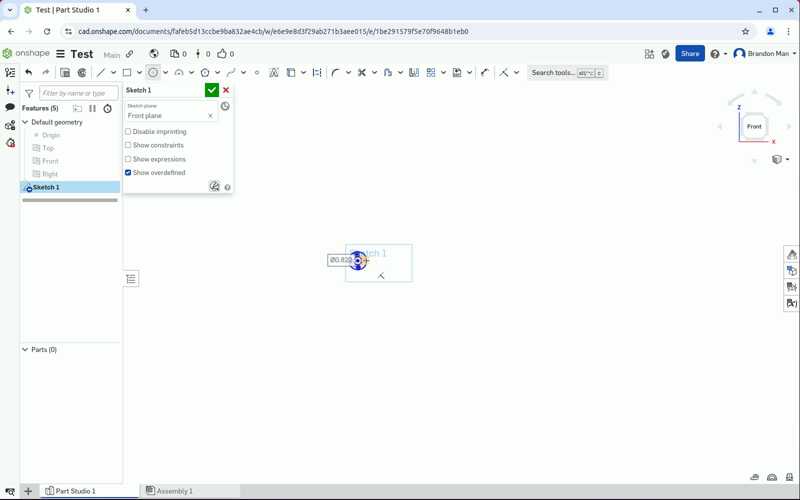
key(esc)
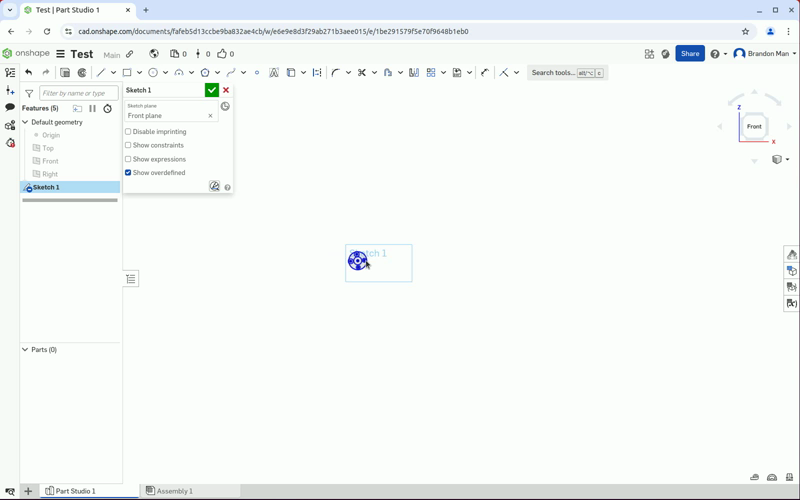
mouse_move(361, 253)
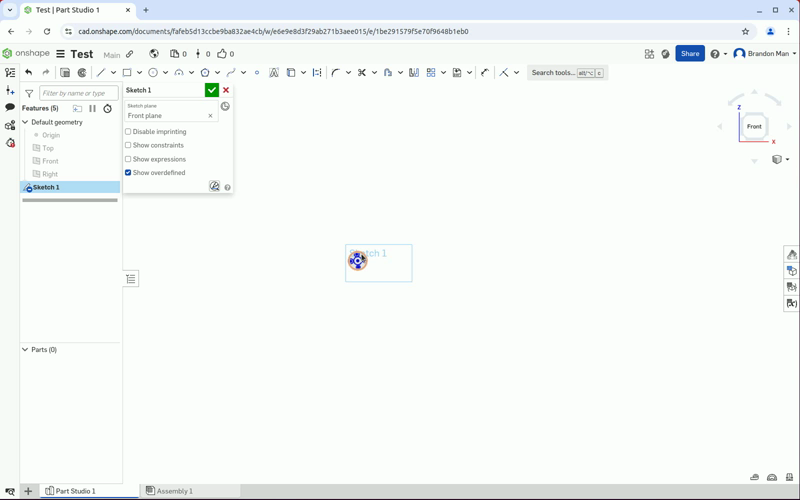
scroll(6)
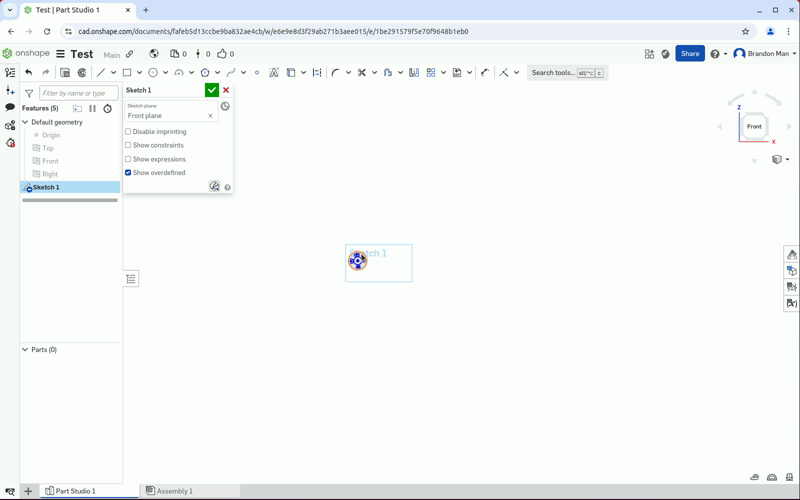
scroll(6)
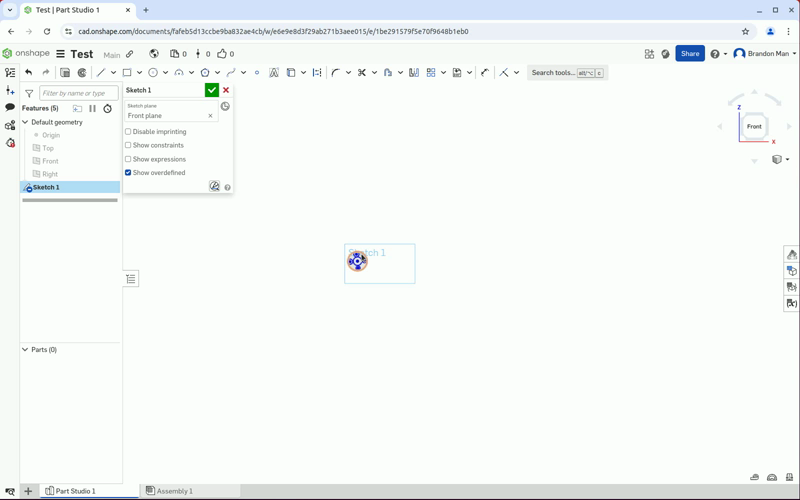
scroll(6)
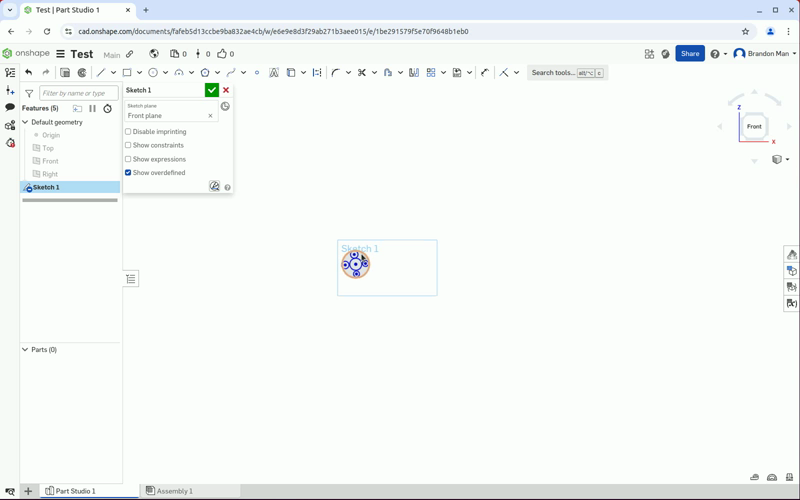
scroll(6)
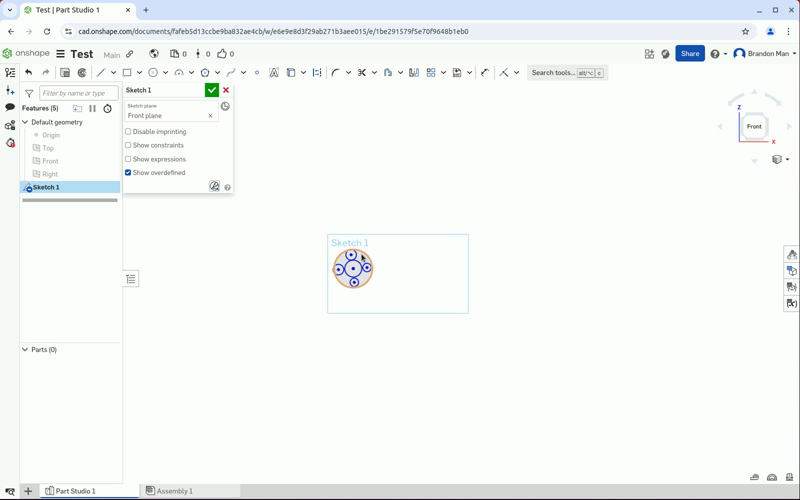
scroll(6)
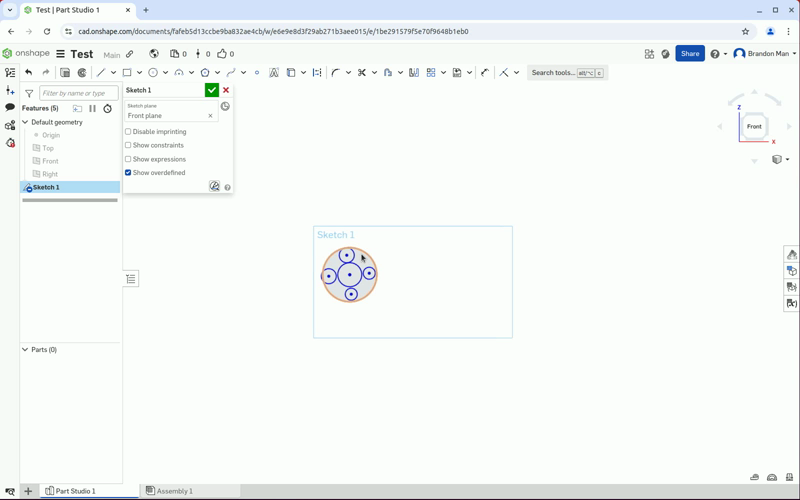
scroll(6)
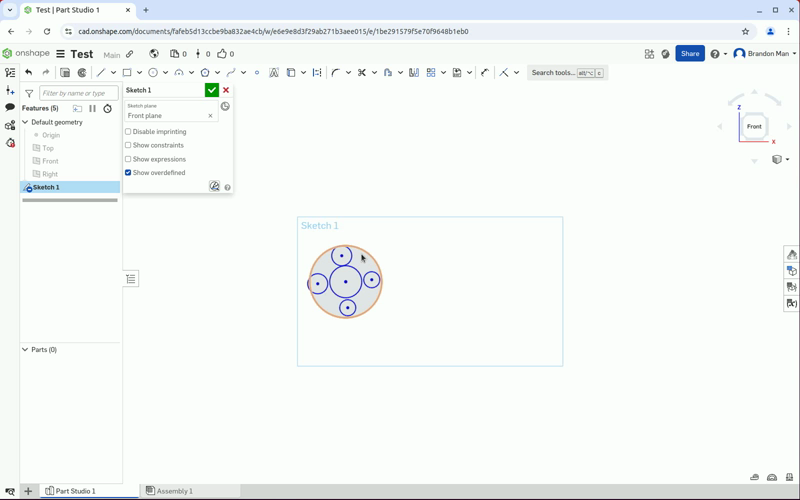
scroll(6)
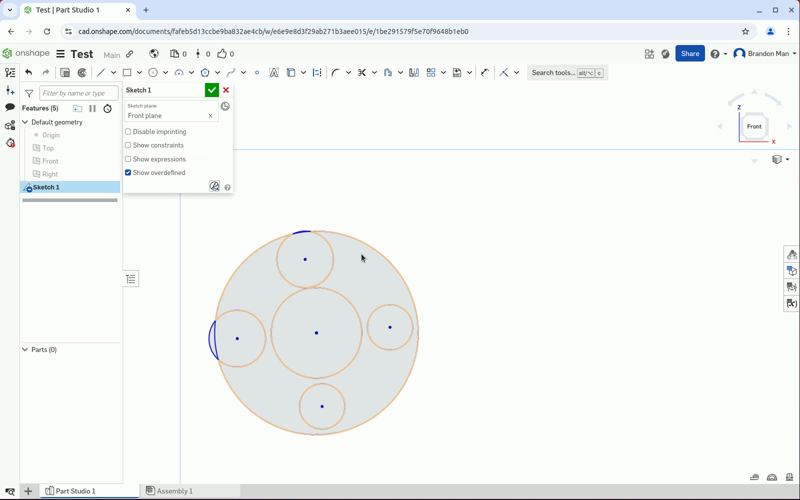
click(361, 253)
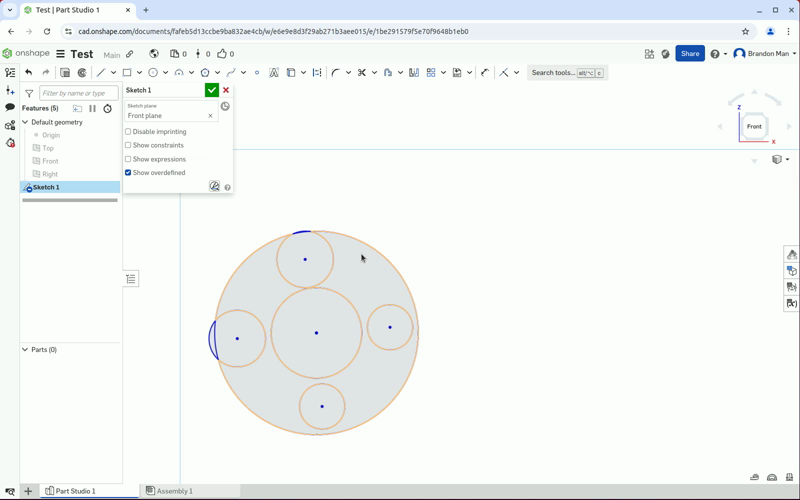
scroll(-6)
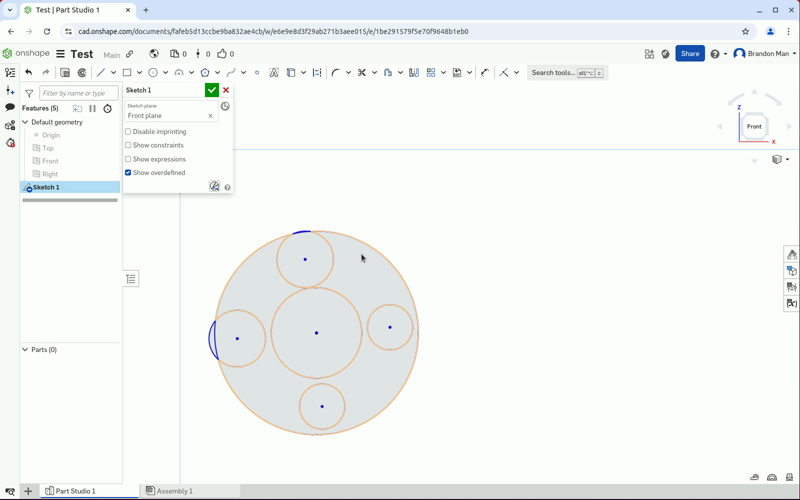
scroll(-6)
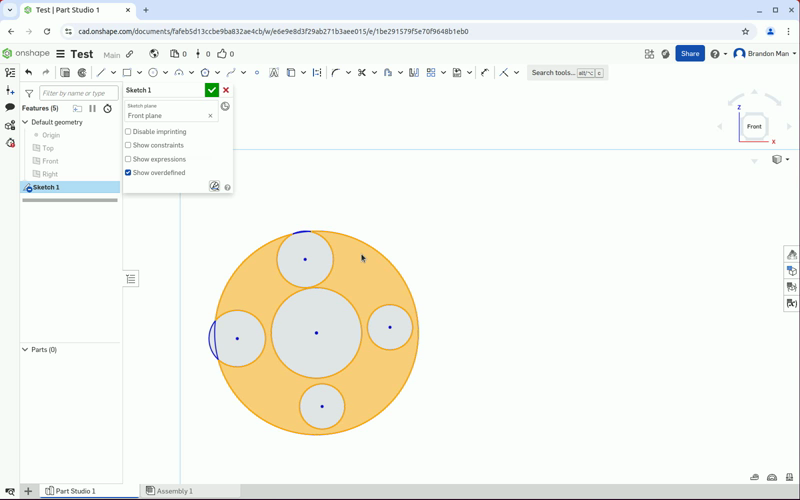
scroll(-6)
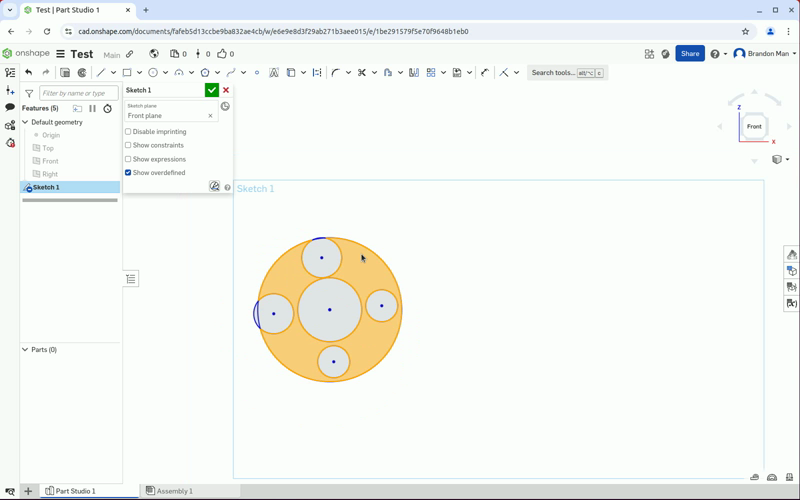
scroll(-6)
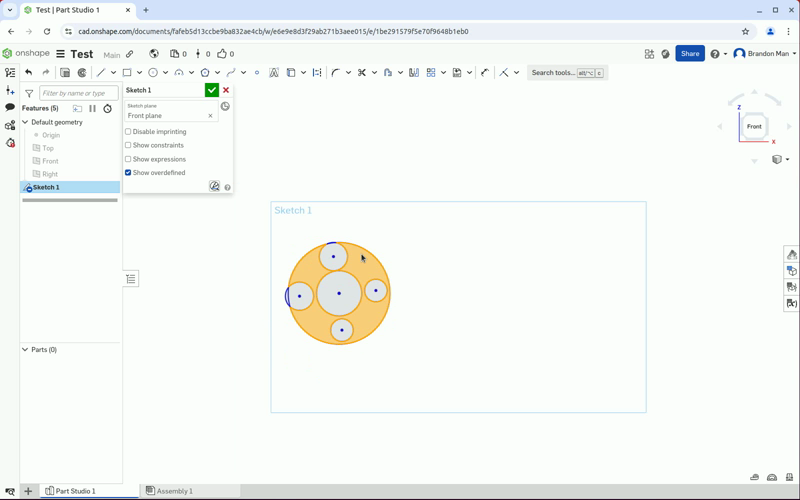
scroll(-6)
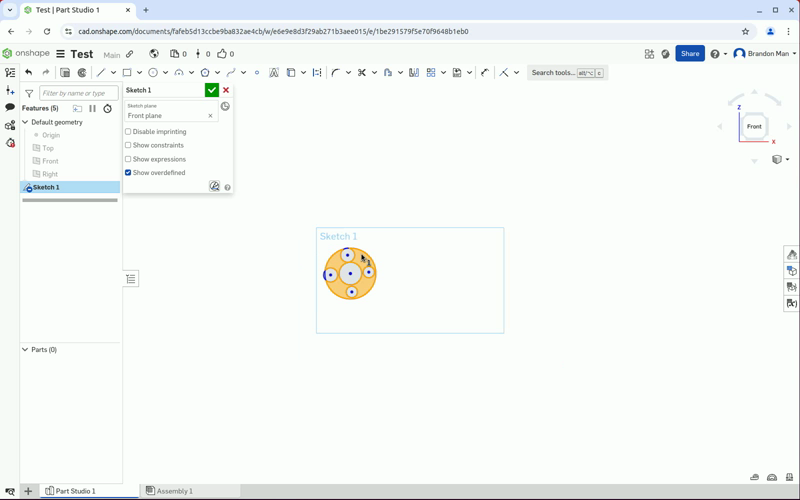
scroll(-6)
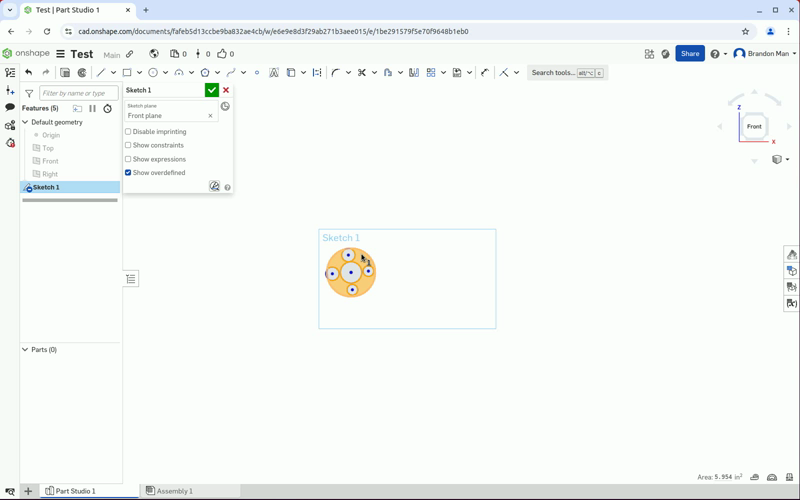
scroll(-6)
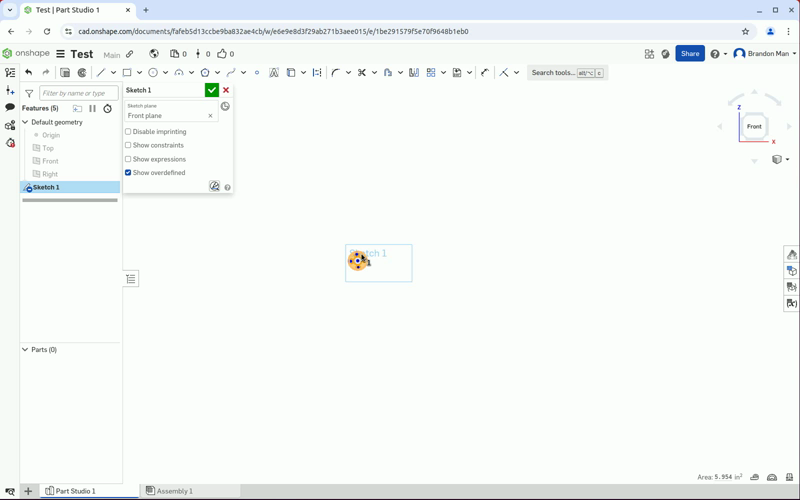
mouse_move(73, 352)
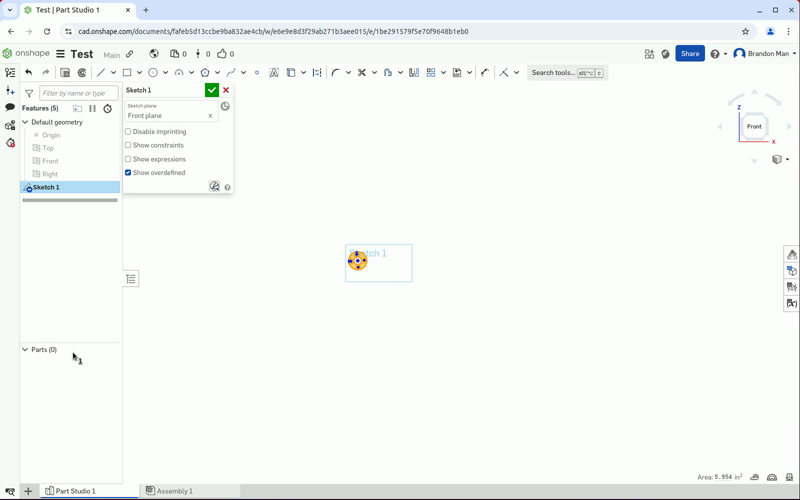
key(shift+y)
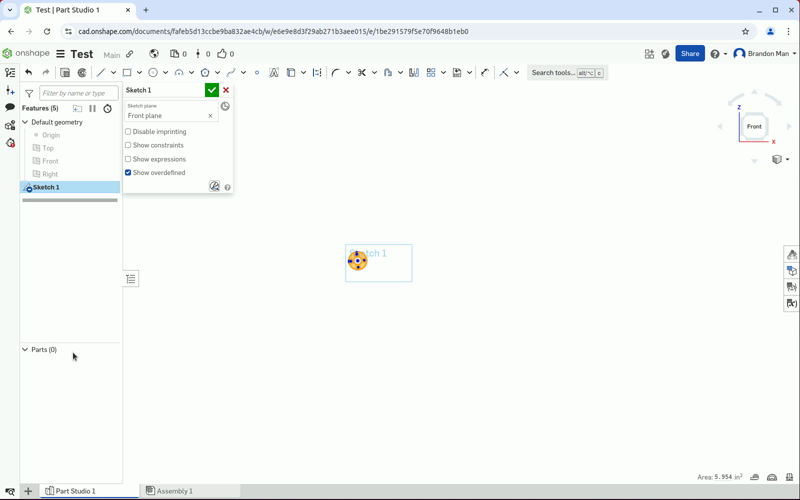
key(shift+e)
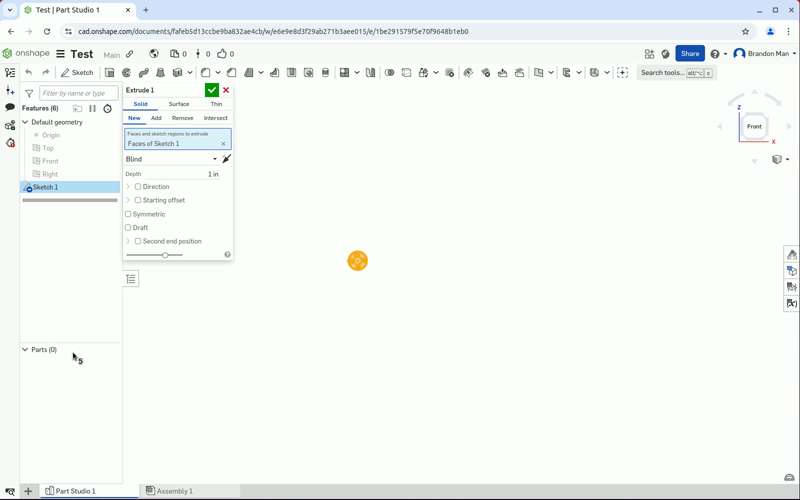
mouse_move(143, 106)
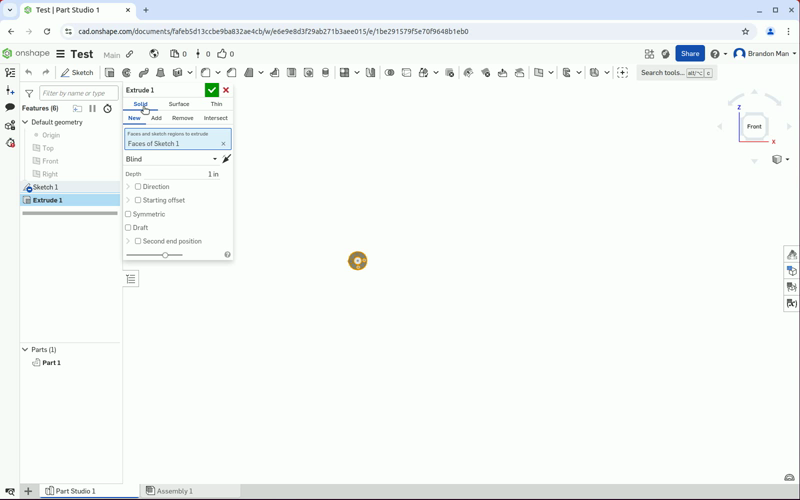
click(143, 106)
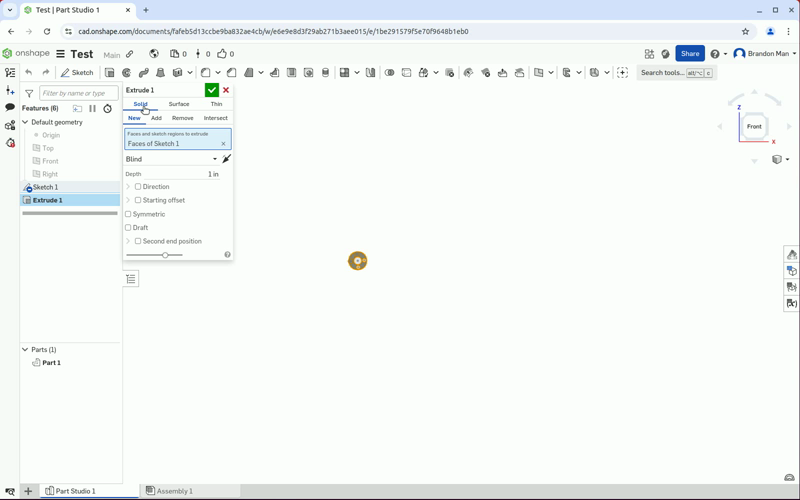
mouse_move(137, 120)
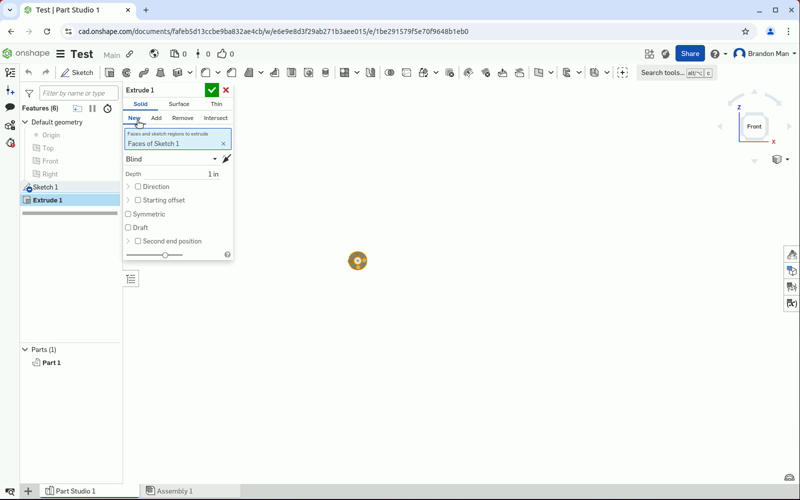
click(137, 120)
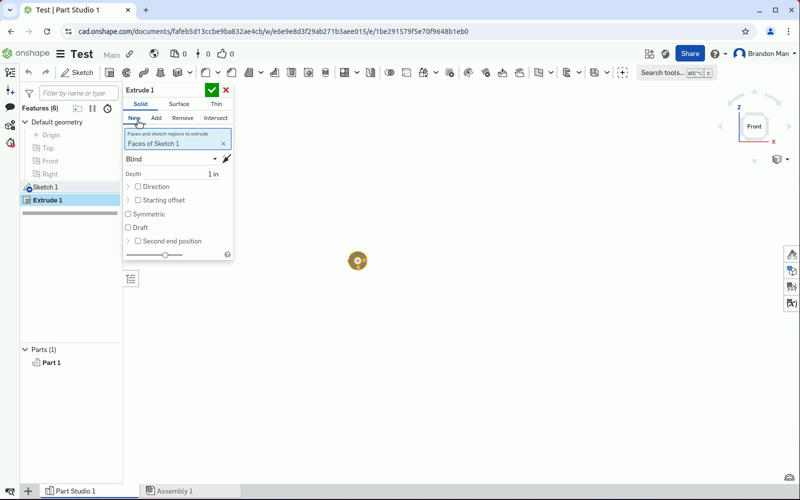
key(tab, 4)
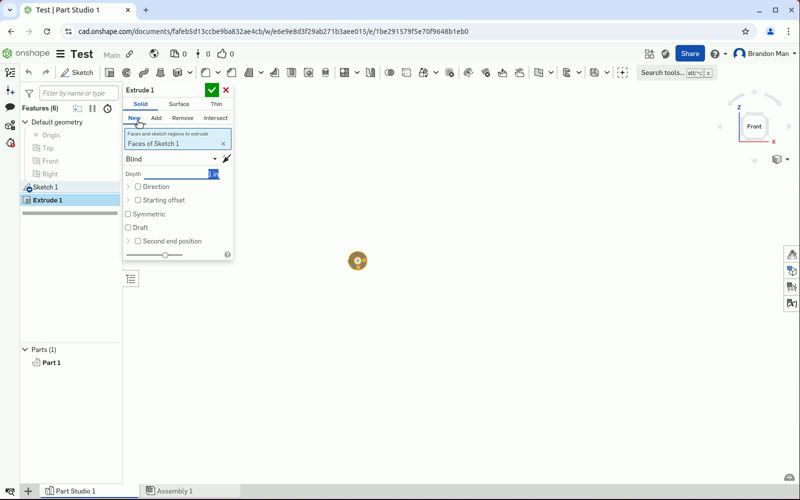
text(0.962)
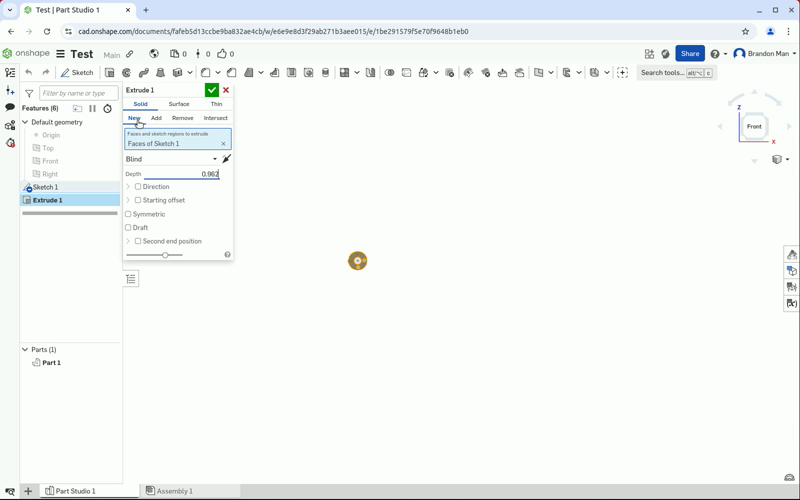
key(tab, 3)
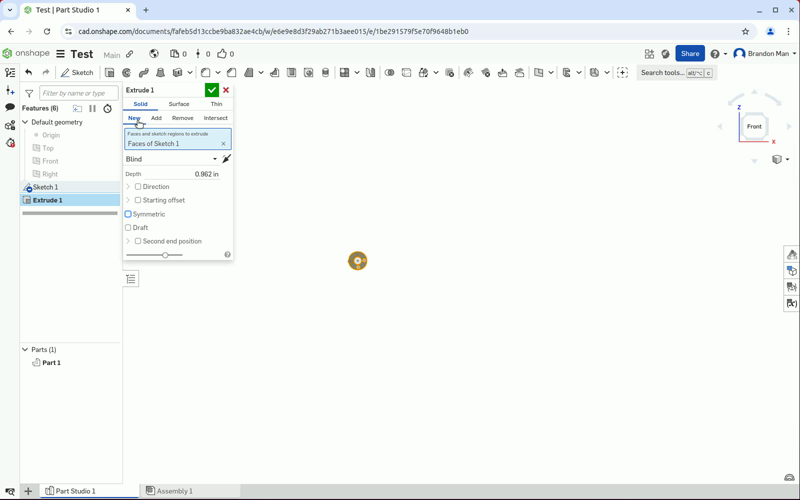
key(space)
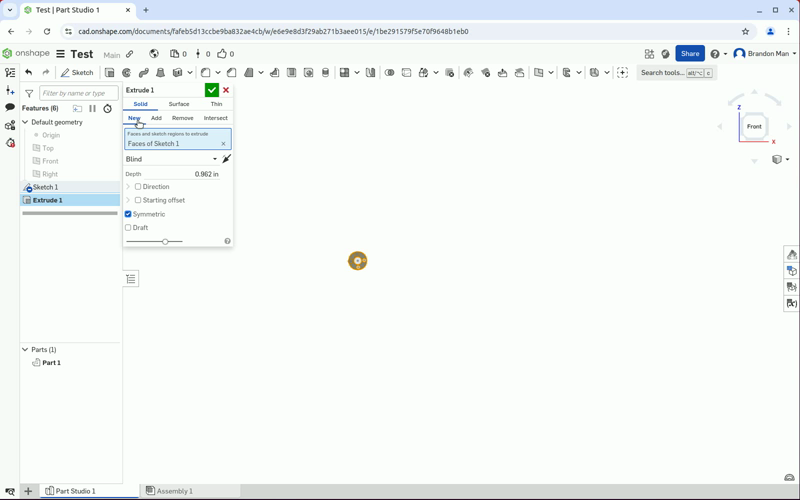
key(enter)
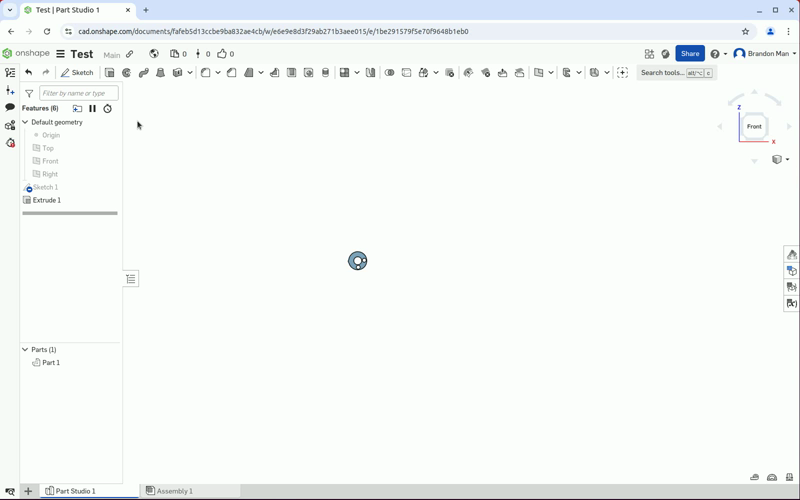
key(shift+h)
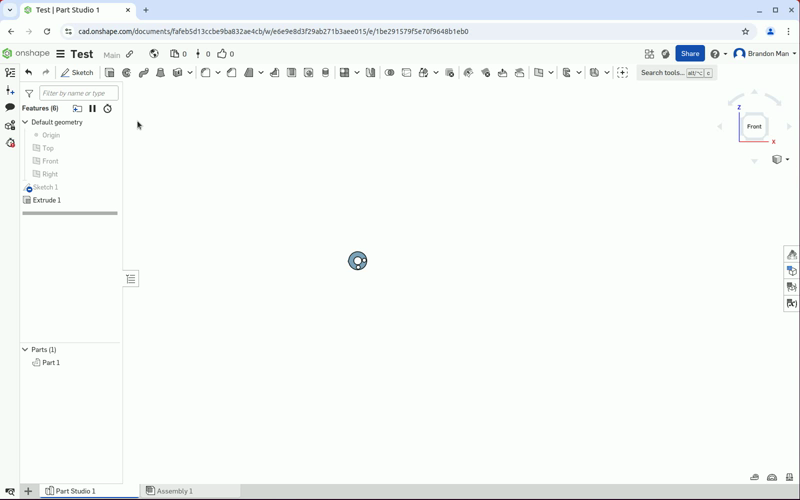
key(shift+h)
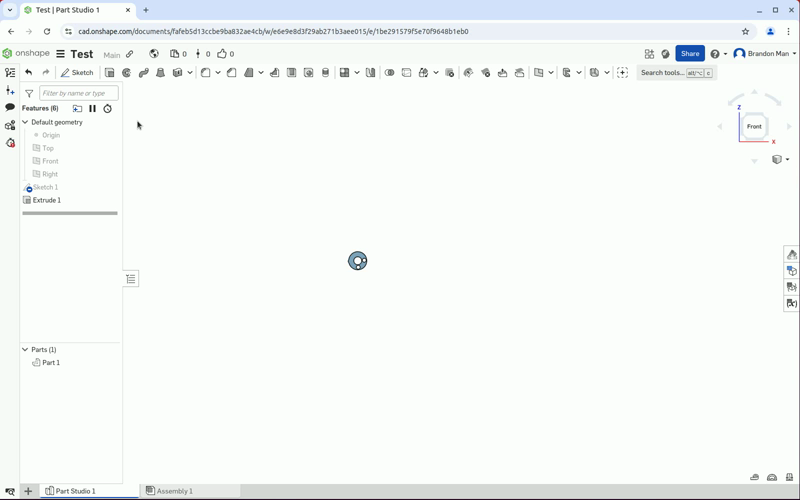
mouse_move(73, 189)
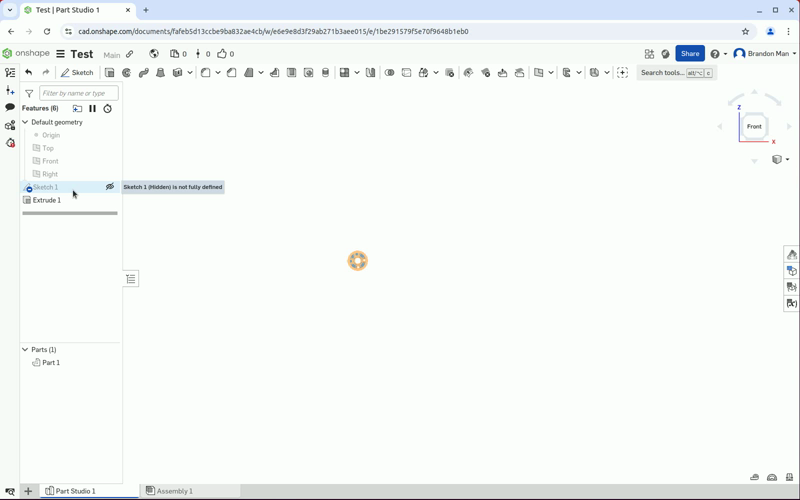
click(73, 189)
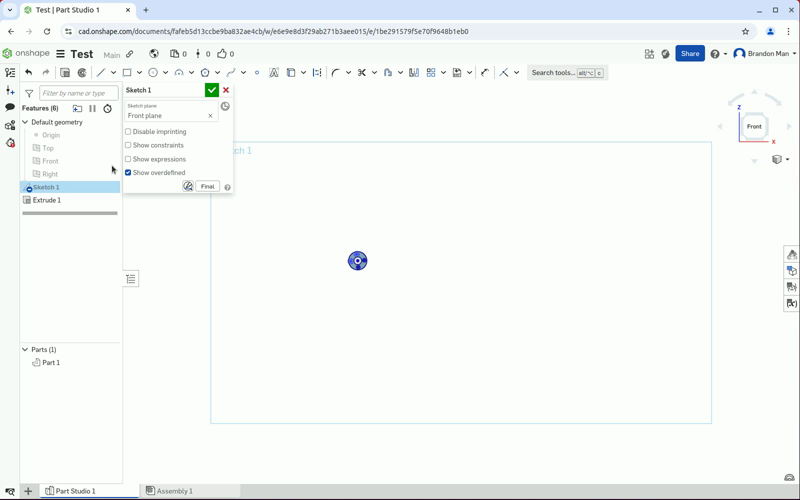
mouse_move(229, 92)
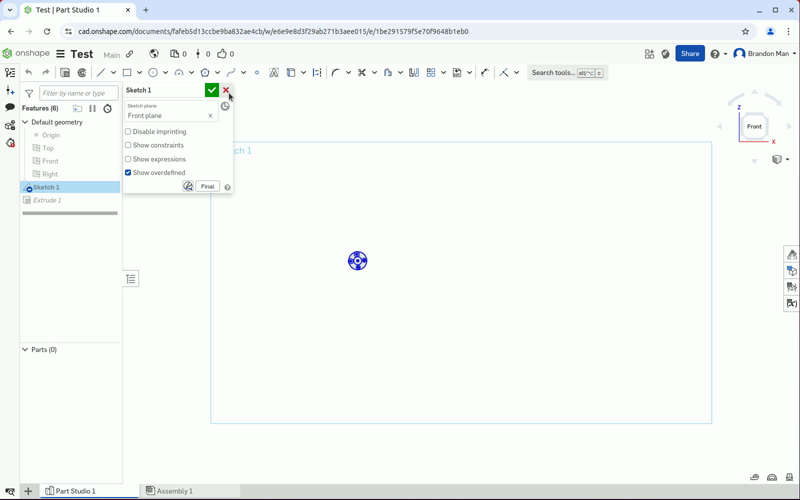
click(229, 92)
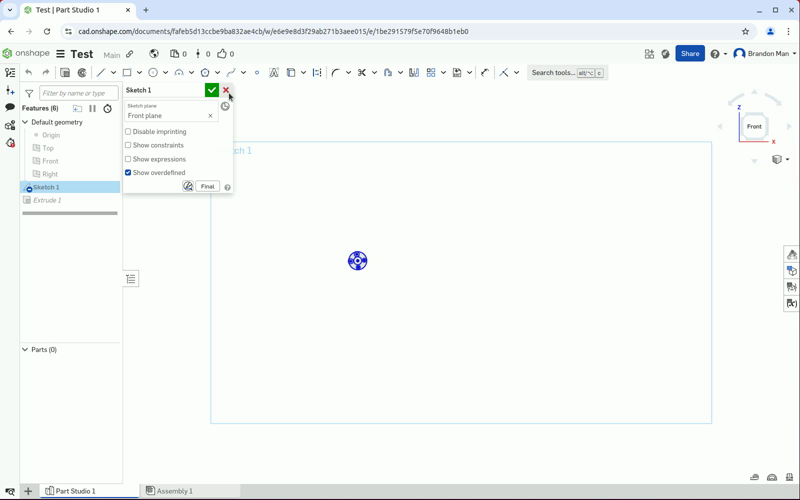
key(shift+s)
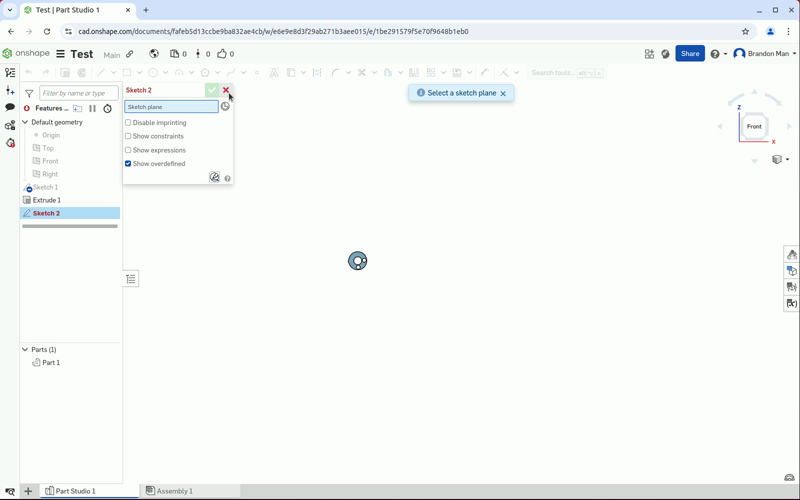
mouse_move(73, 163)
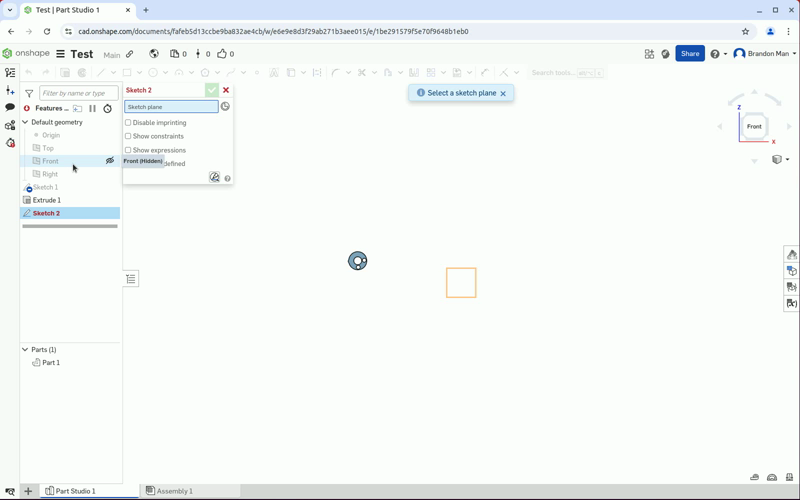
click(73, 163)
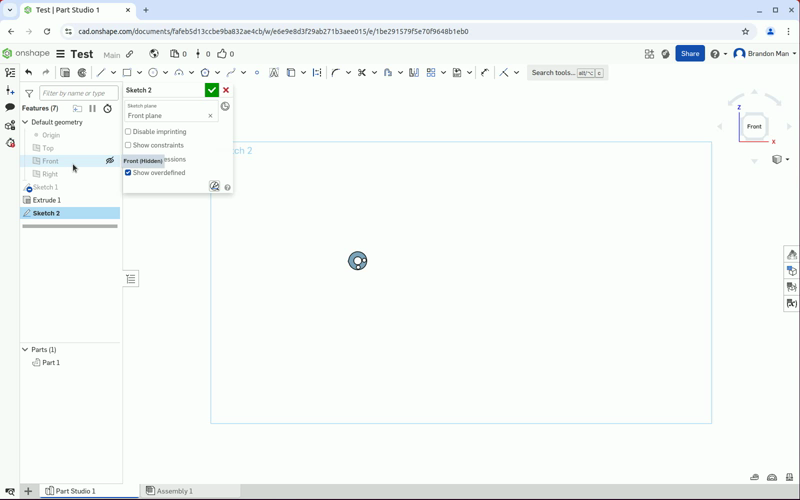
mouse_move(73, 352)
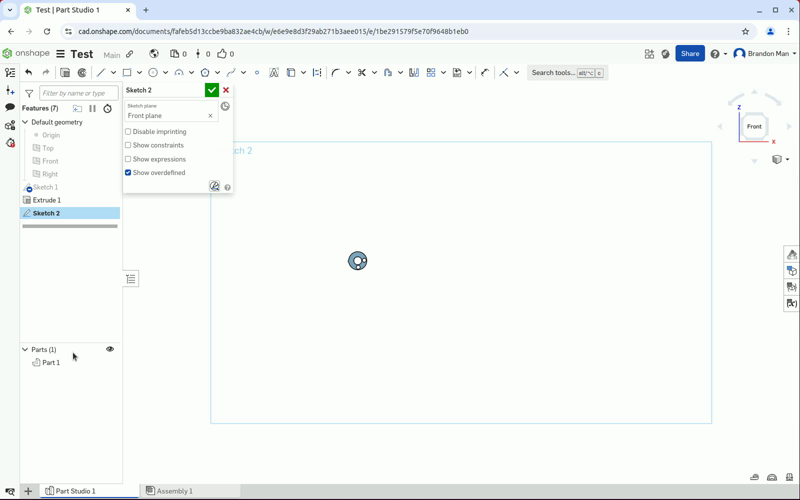
key(y)
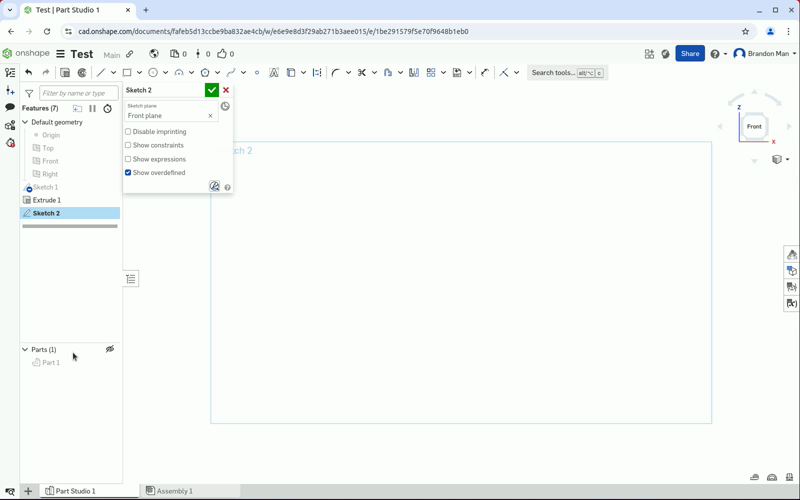
key(c)
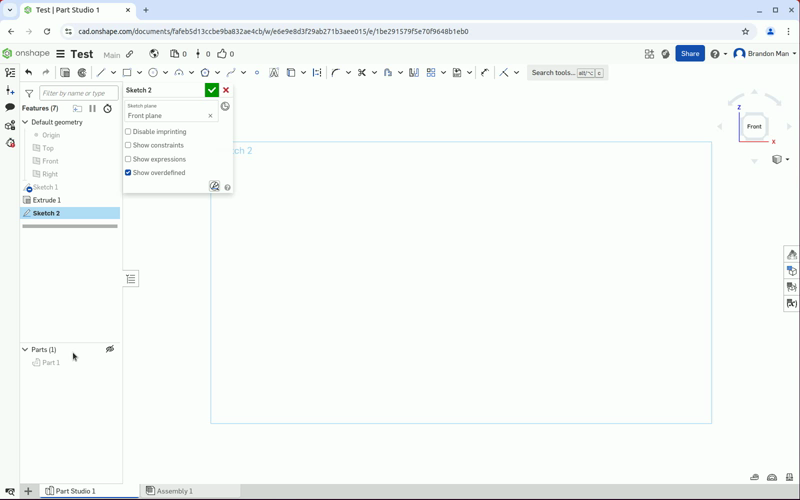
key_down(shift)
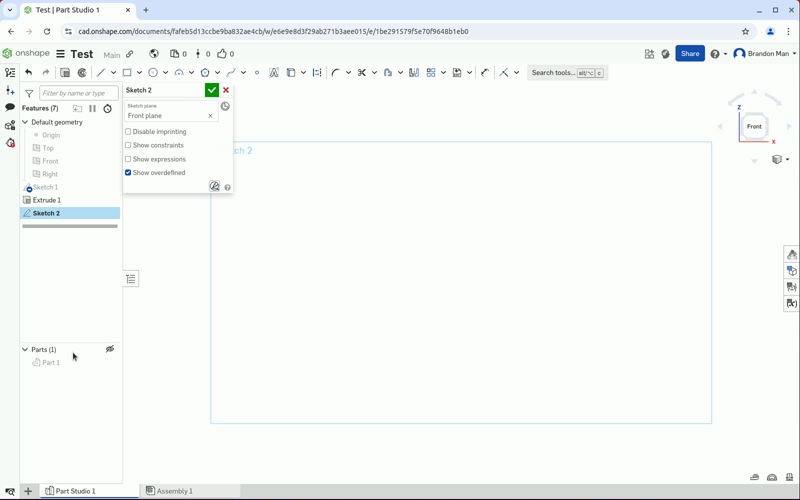
mouse_move(357, 260)
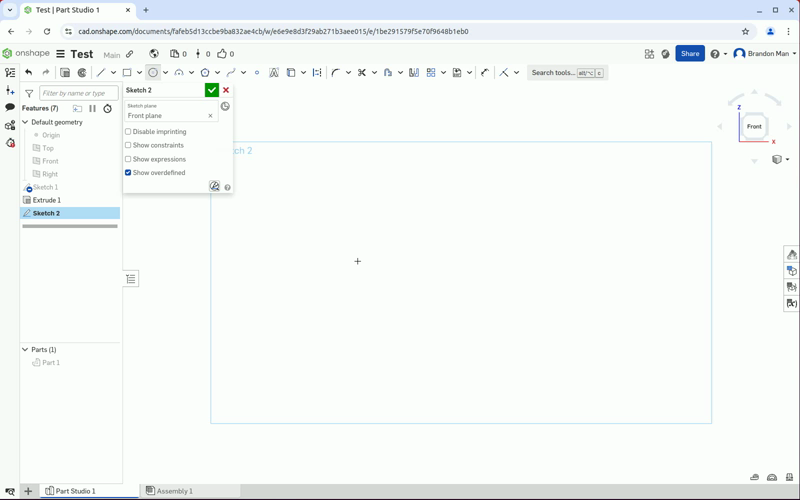
click(357, 260)
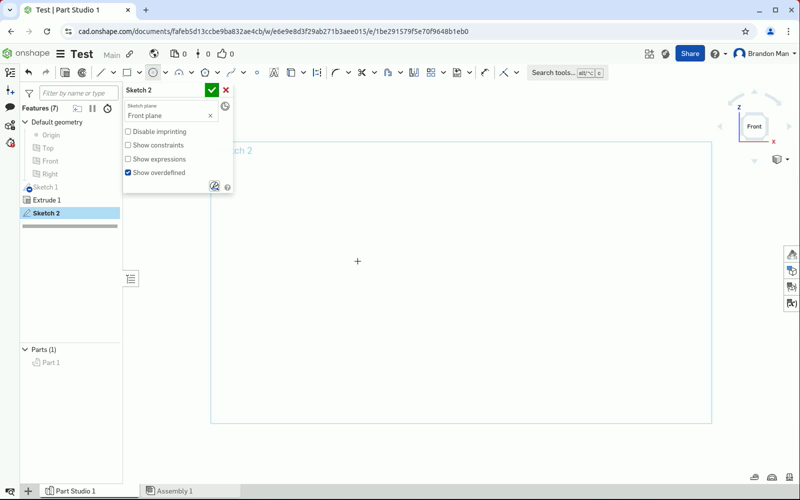
key_up(shift)
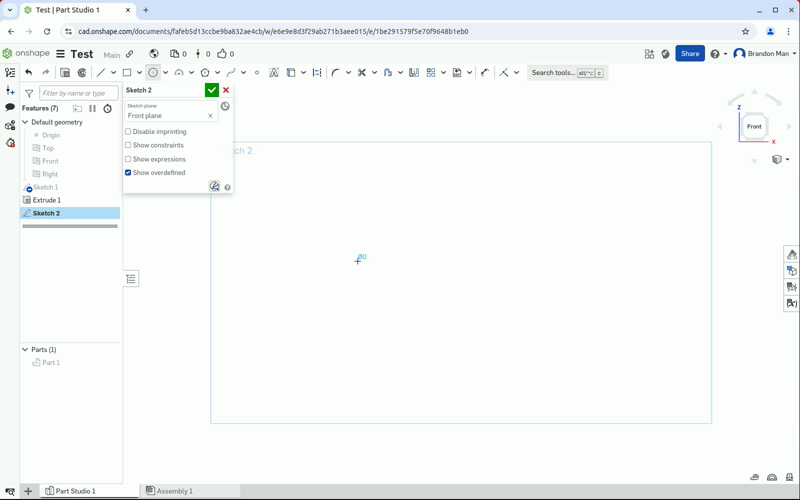
mouse_move(362, 260)
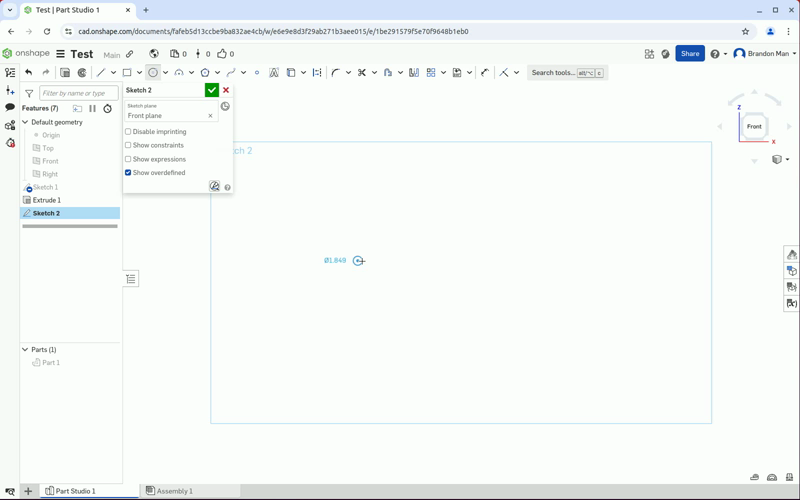
click(362, 260)
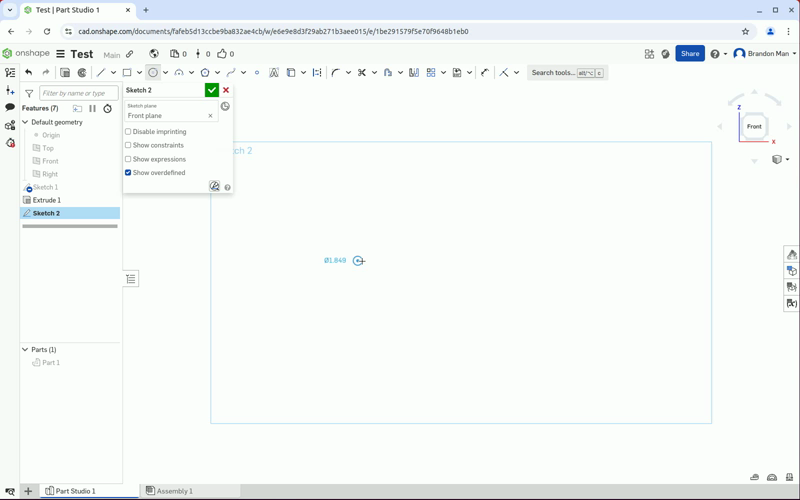
key(esc)
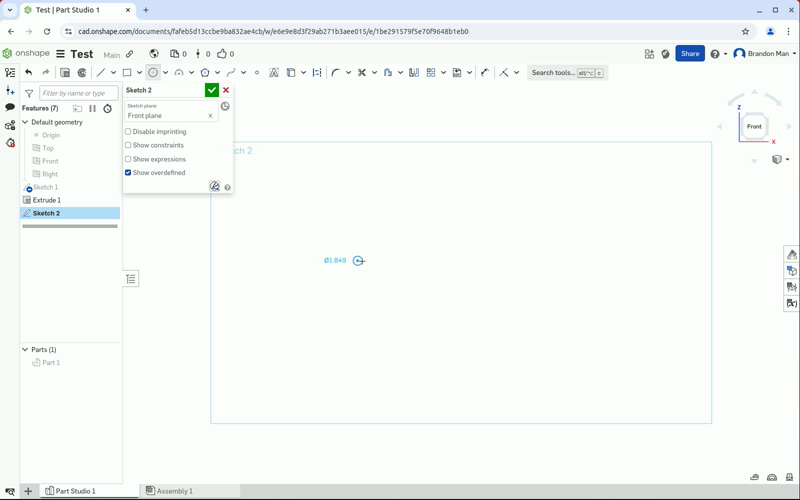
key(c)
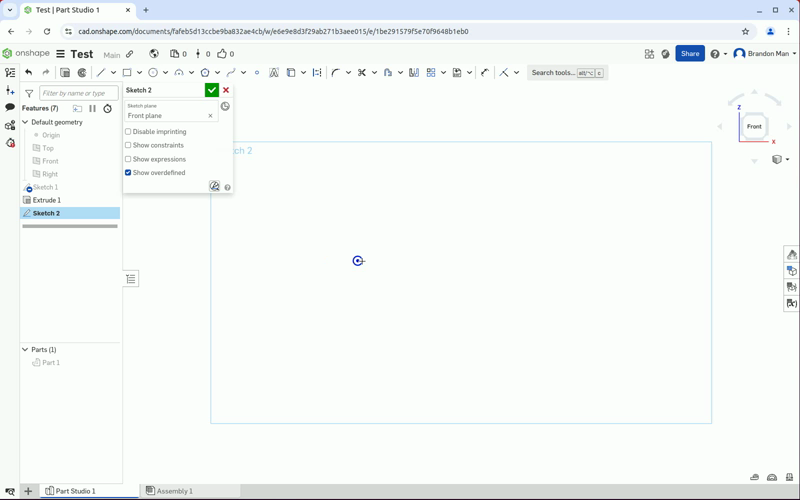
key_down(shift)
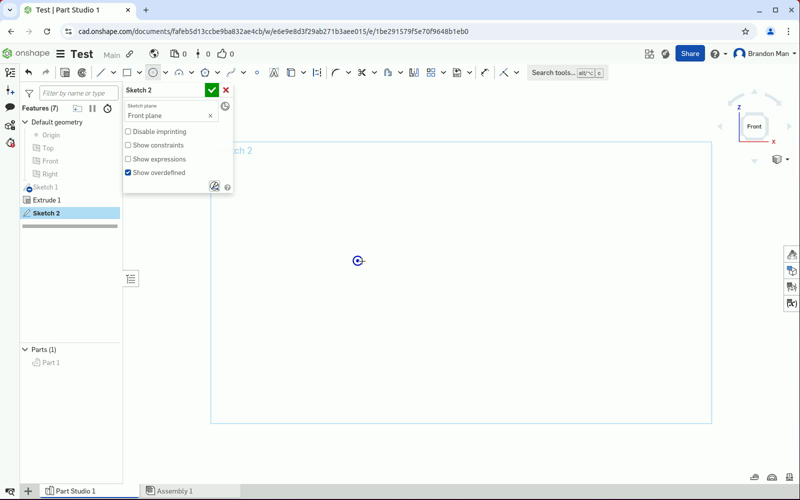
mouse_move(357, 260)
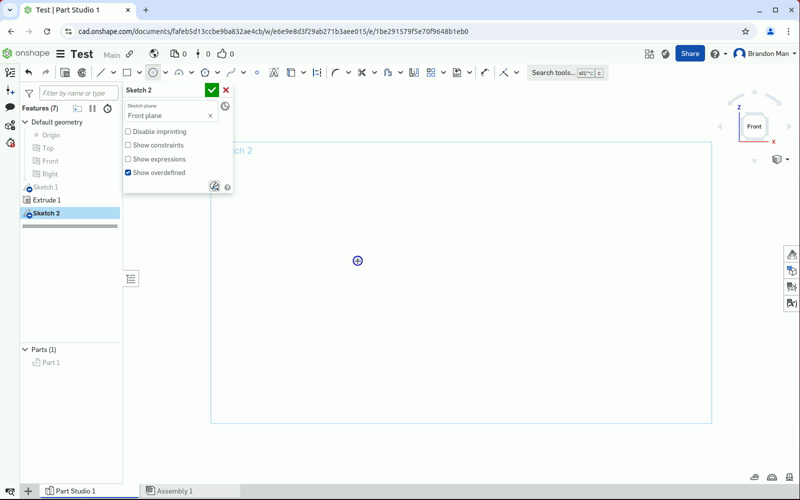
scroll(6)
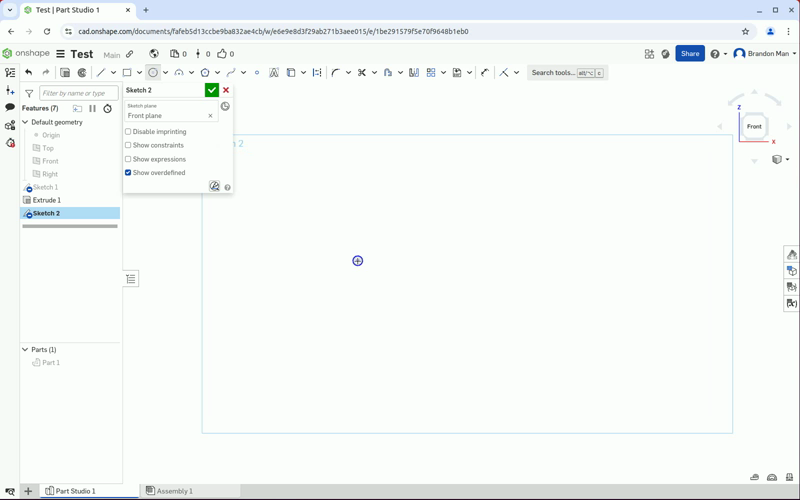
scroll(6)
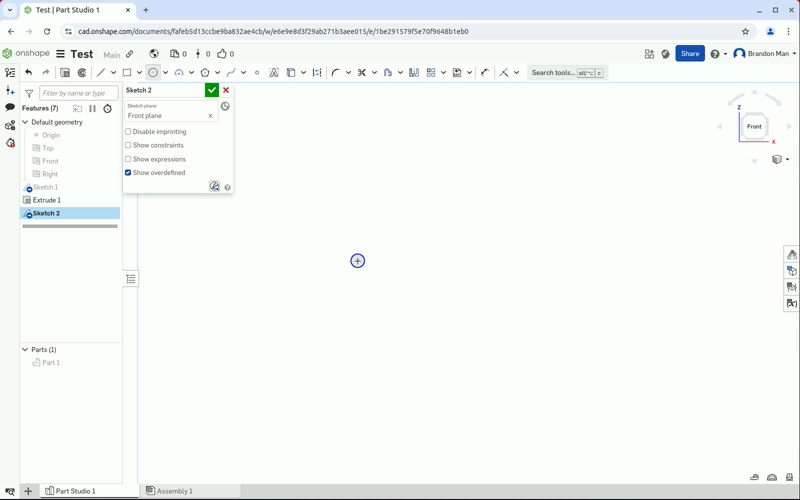
scroll(6)
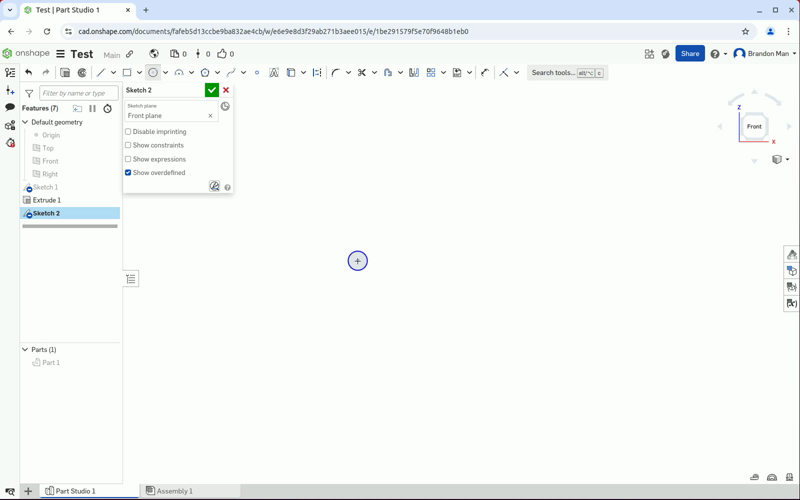
scroll(6)
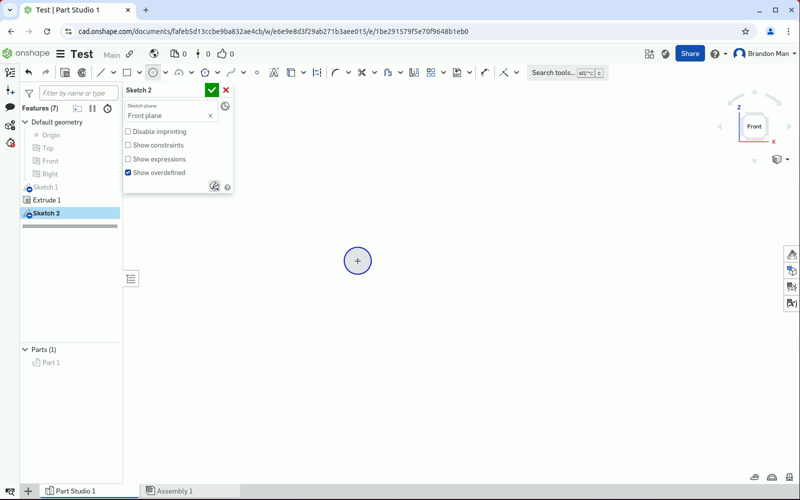
scroll(6)
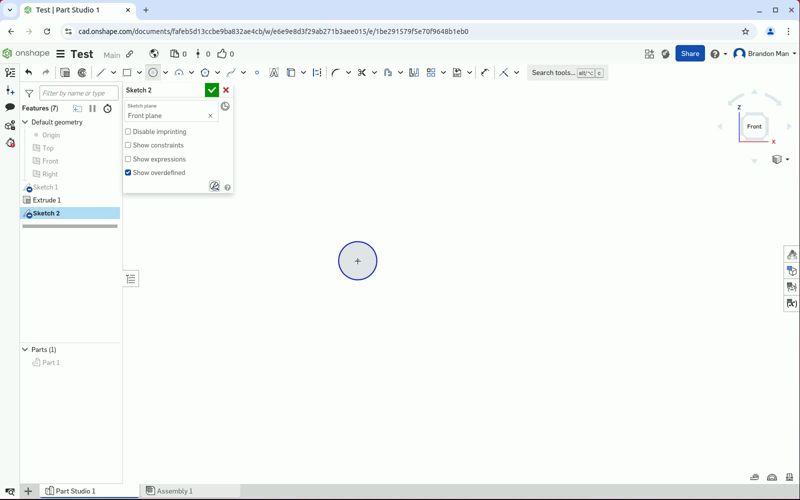
scroll(6)
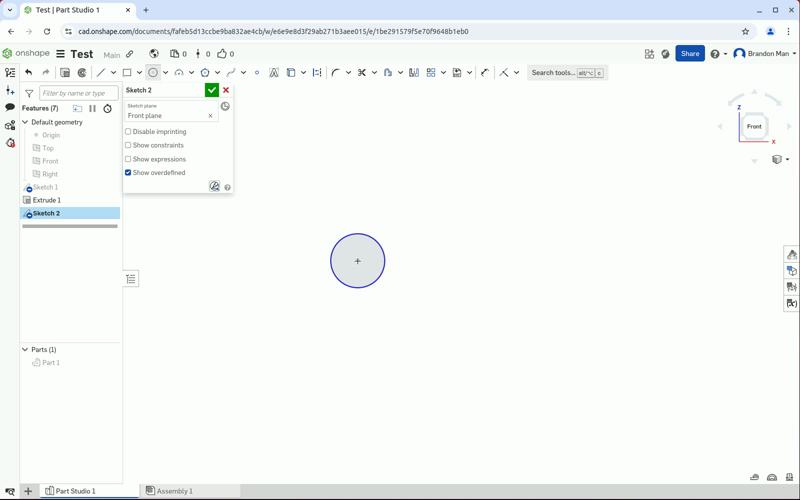
scroll(6)
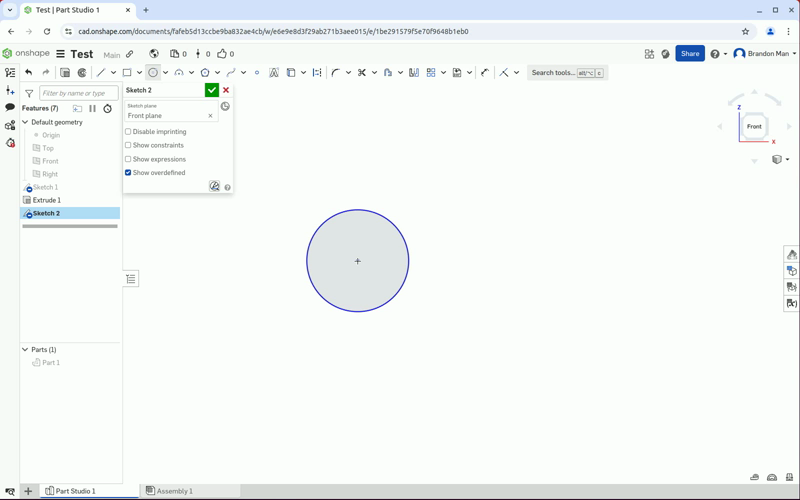
click(357, 260)
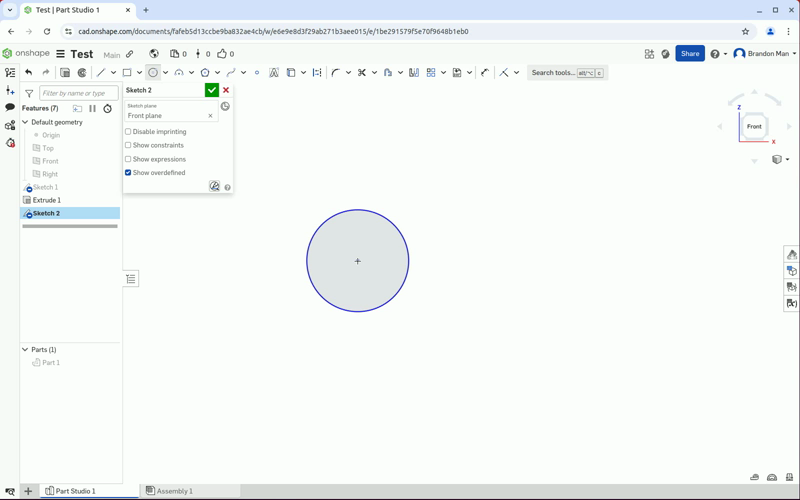
scroll(-6)
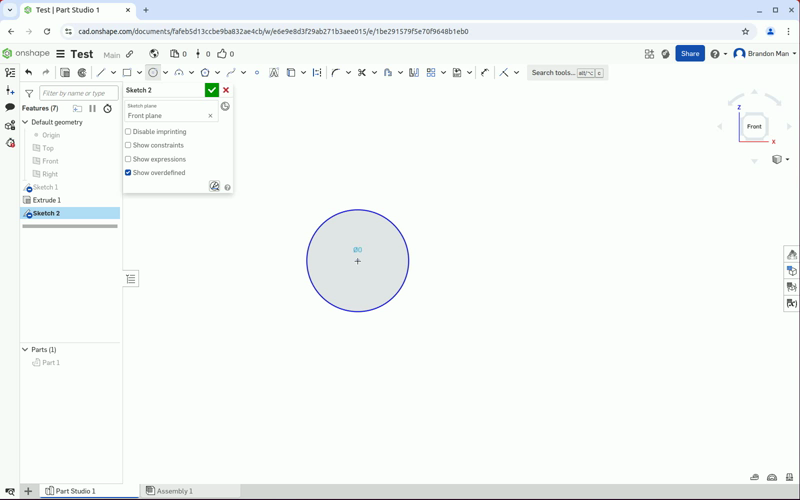
scroll(-6)
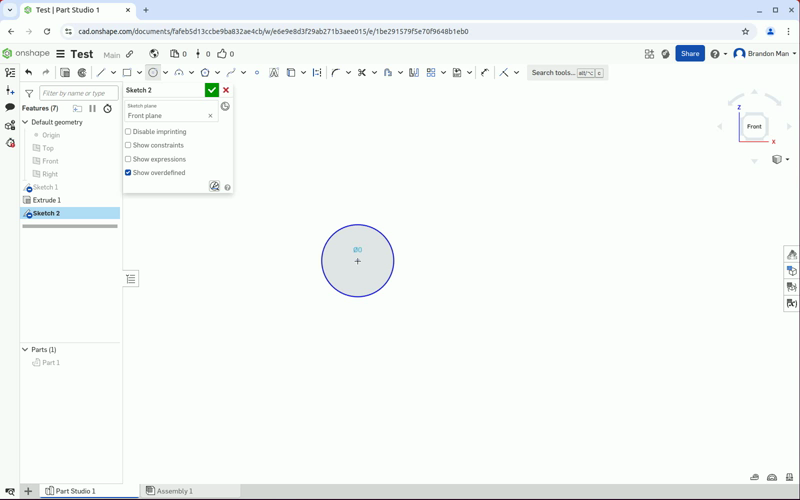
scroll(-6)
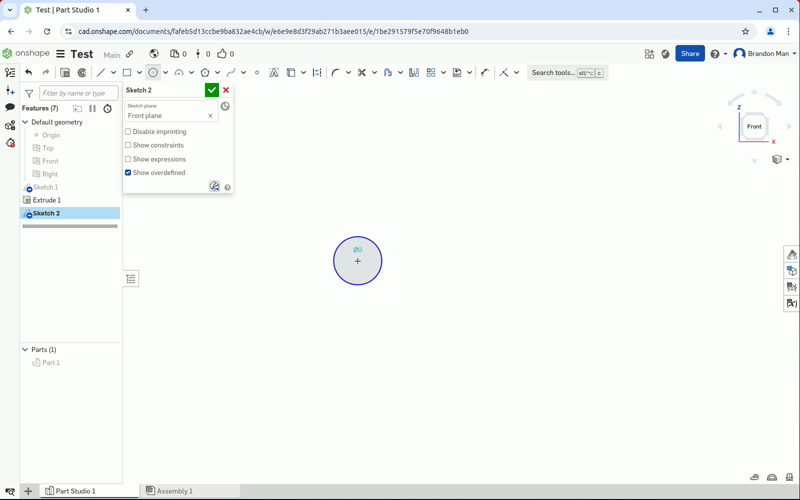
scroll(-6)
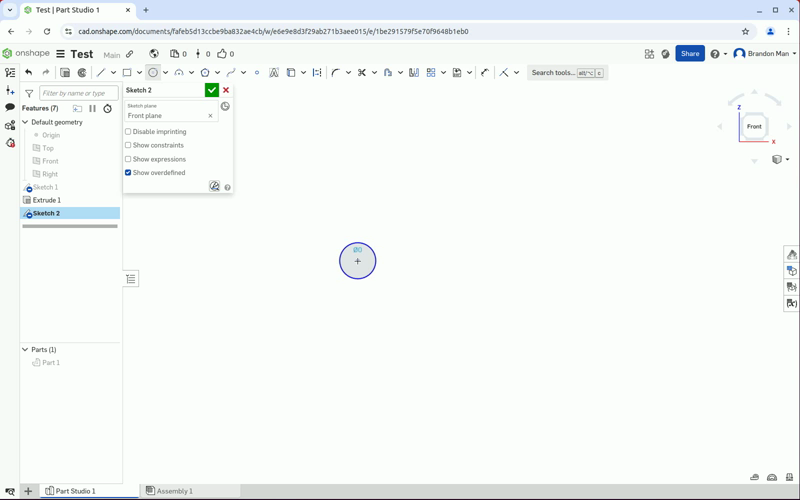
scroll(-6)
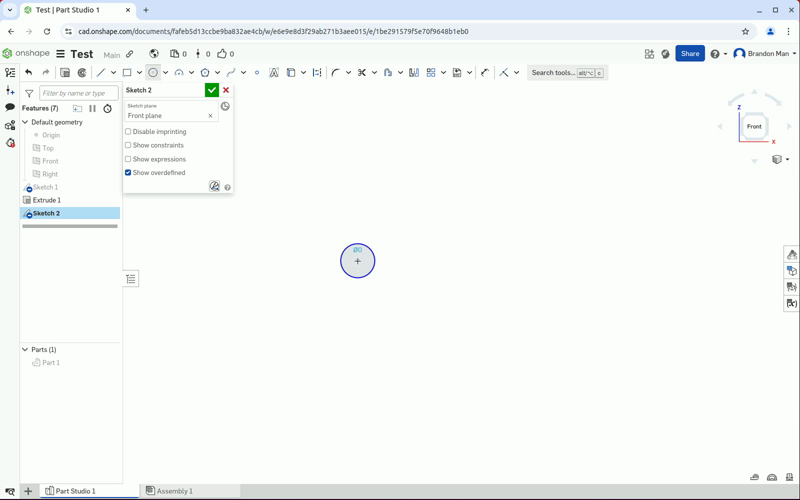
scroll(-6)
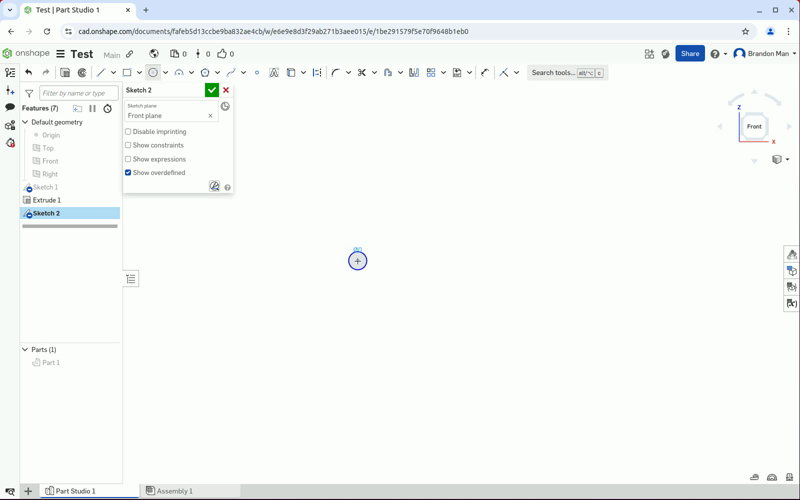
scroll(-6)
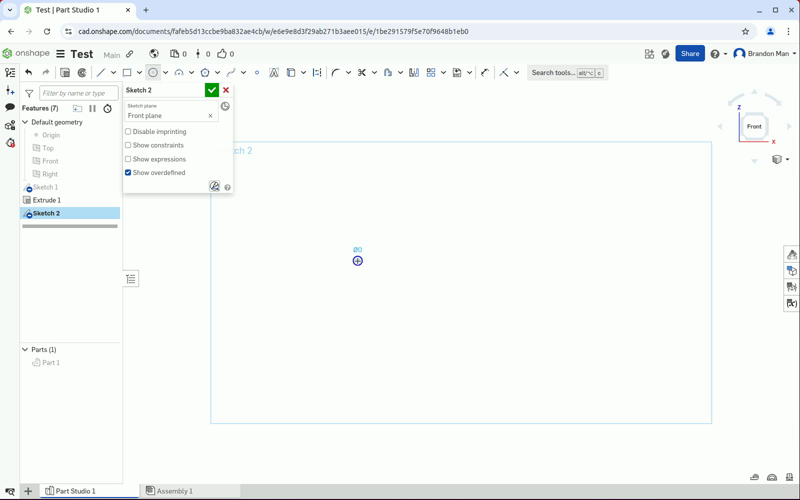
key_up(shift)
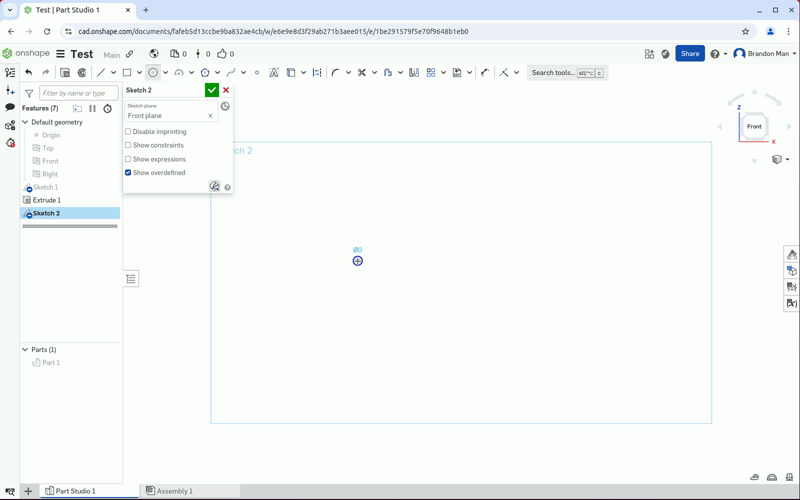
mouse_move(359, 260)
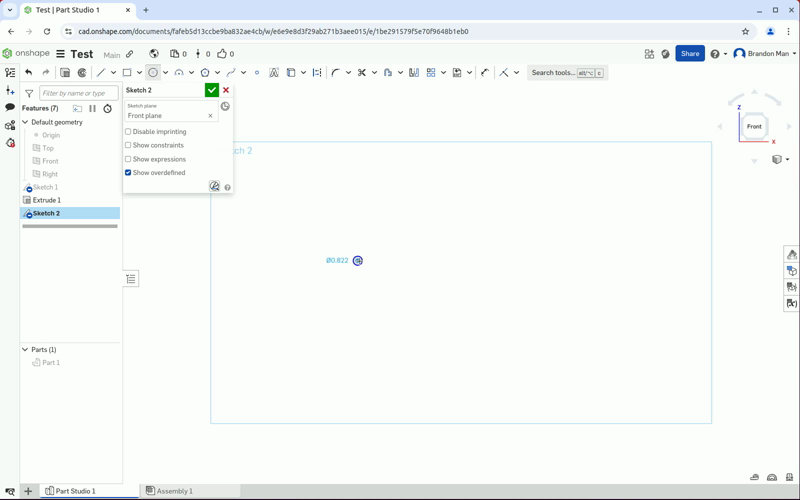
scroll(6)
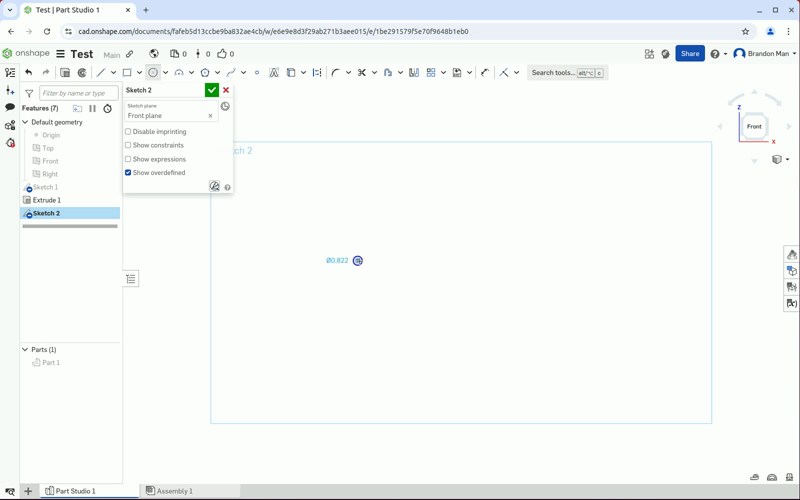
scroll(6)
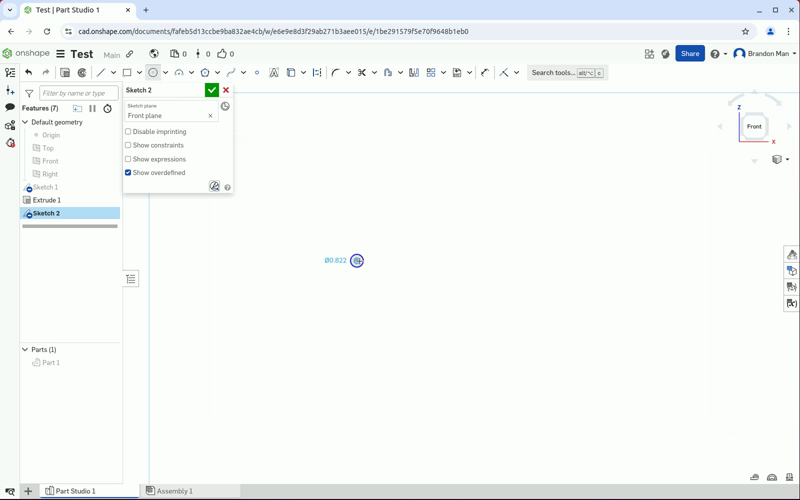
scroll(6)
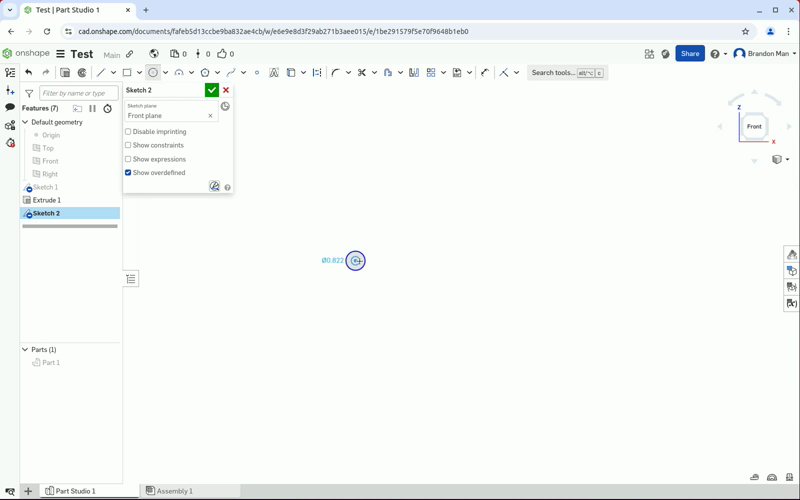
scroll(6)
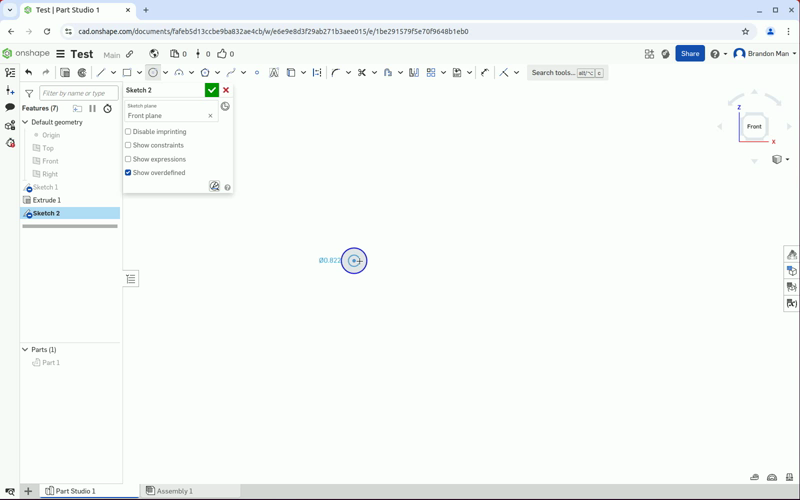
scroll(6)
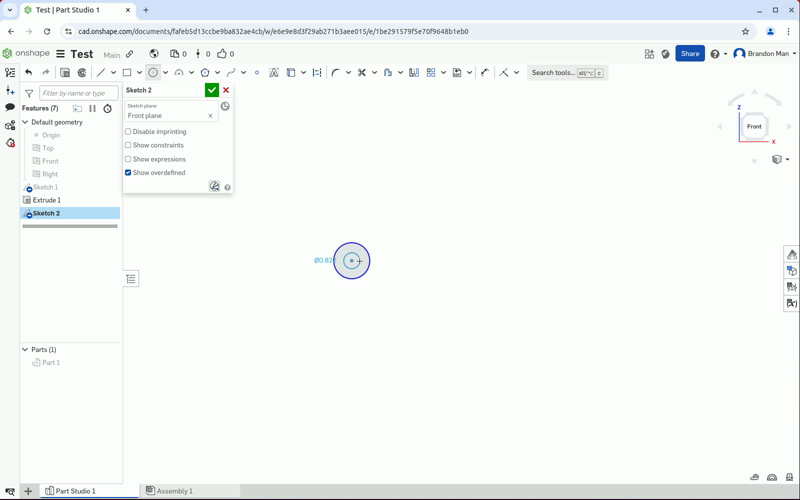
scroll(6)
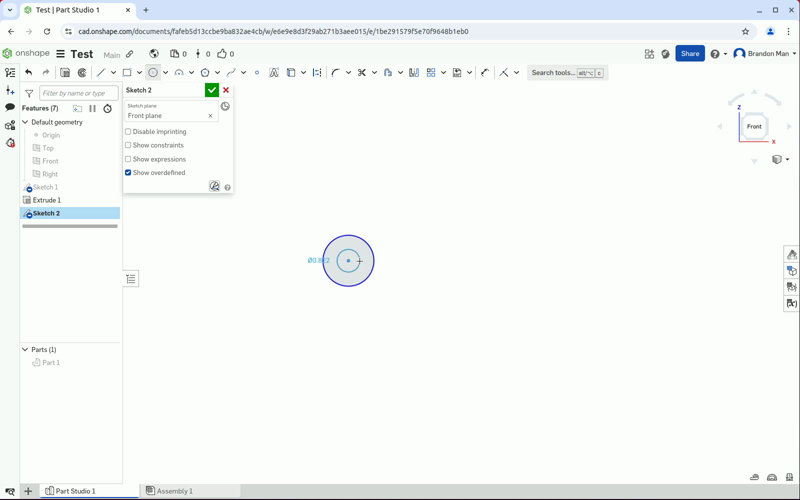
scroll(6)
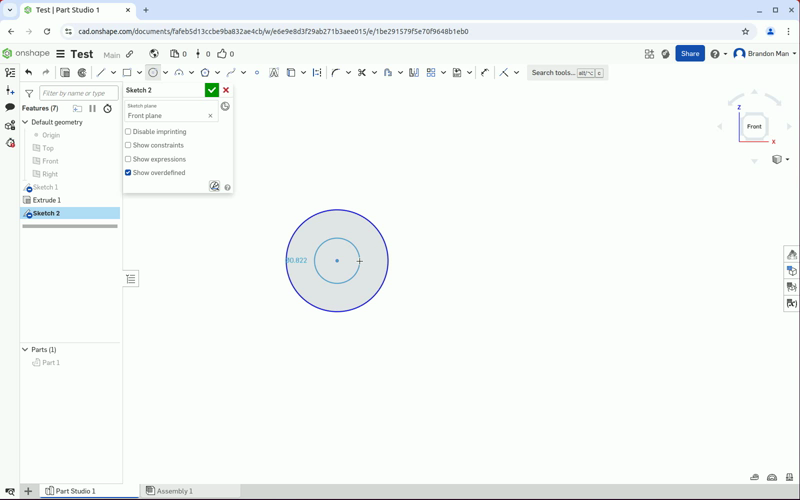
click(359, 260)
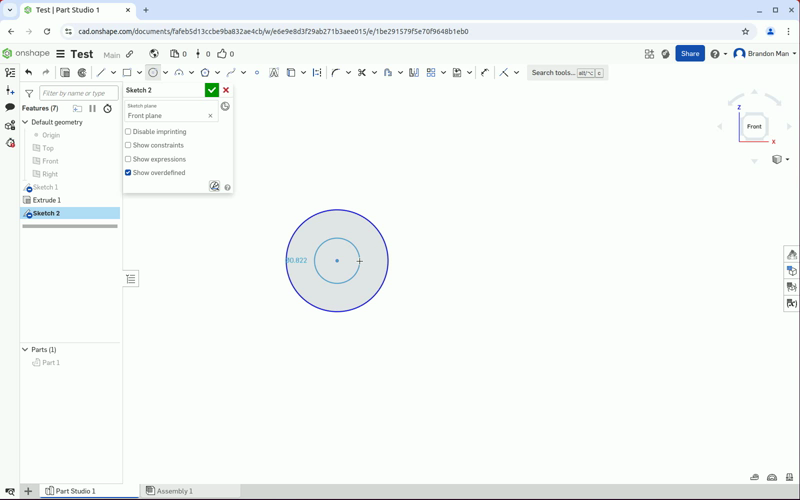
scroll(-6)
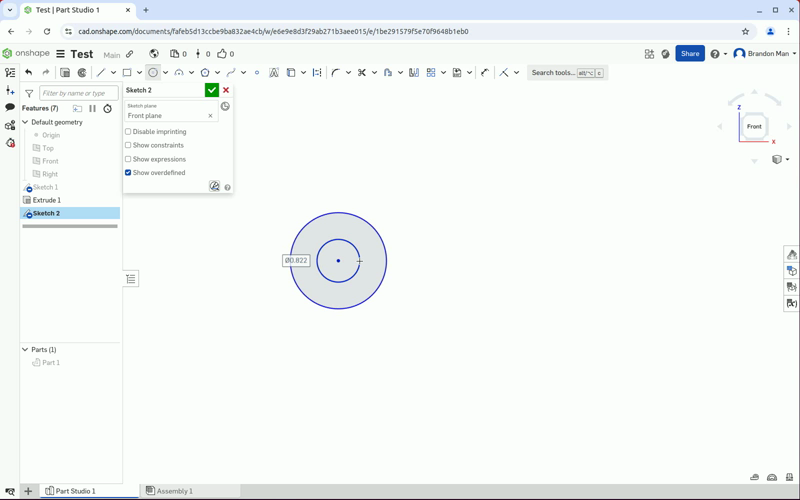
scroll(-6)
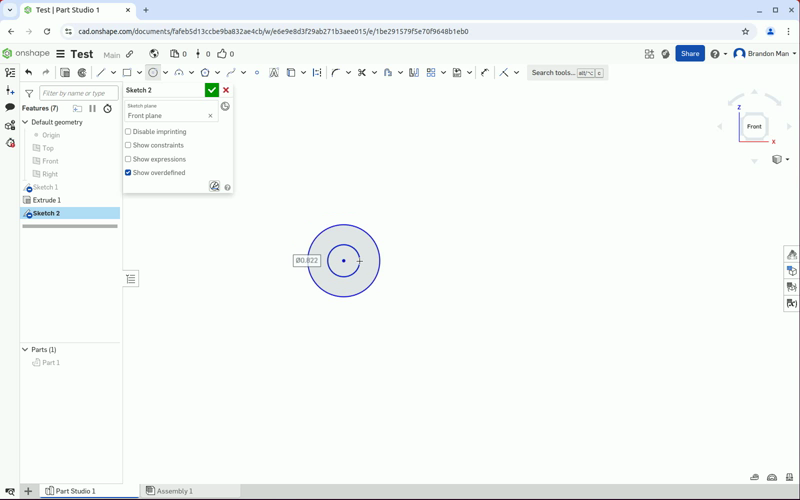
scroll(-6)
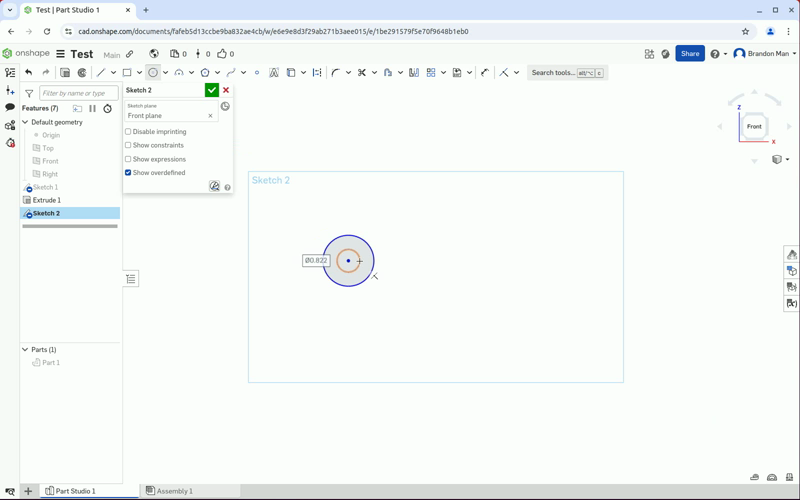
scroll(-6)
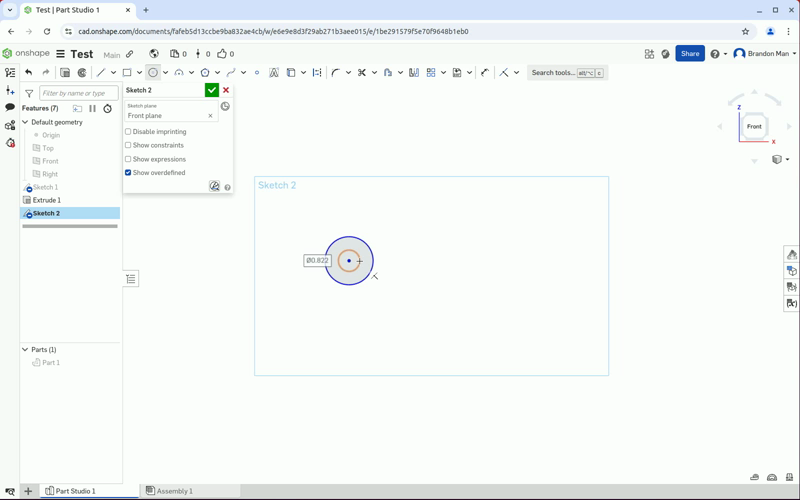
scroll(-6)
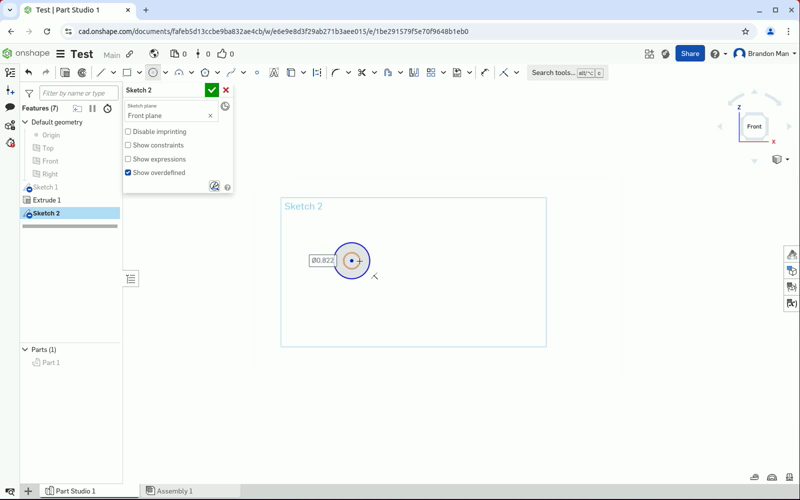
scroll(-6)
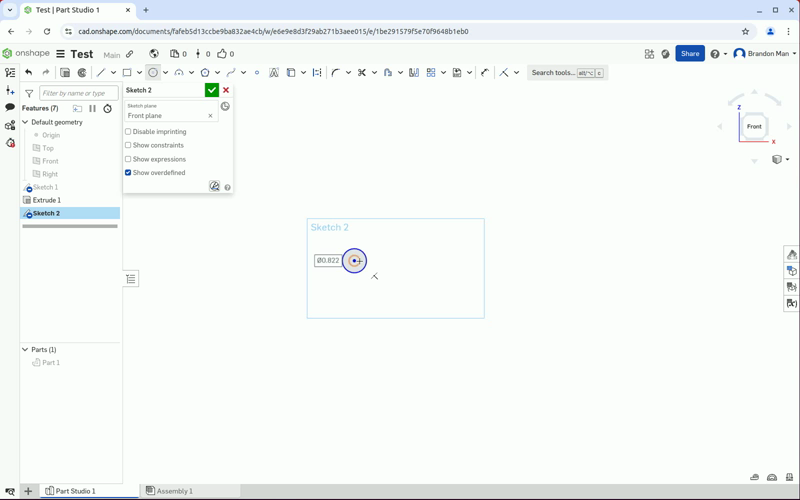
scroll(-6)
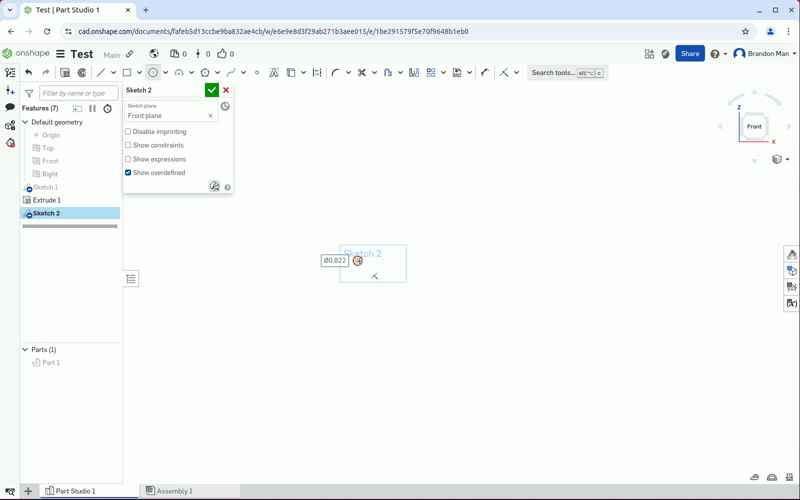
key(esc)
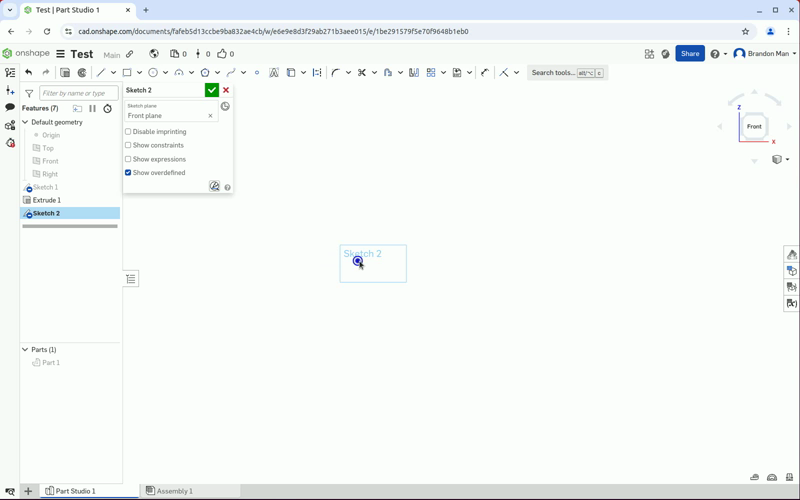
mouse_move(360, 260)
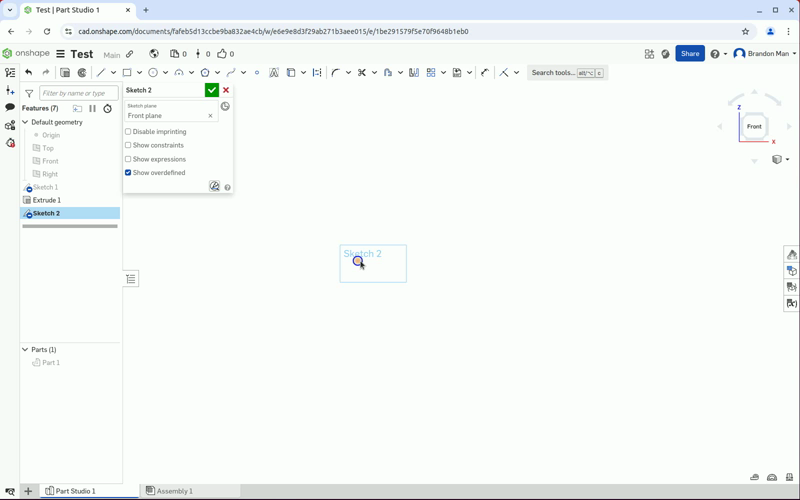
scroll(6)
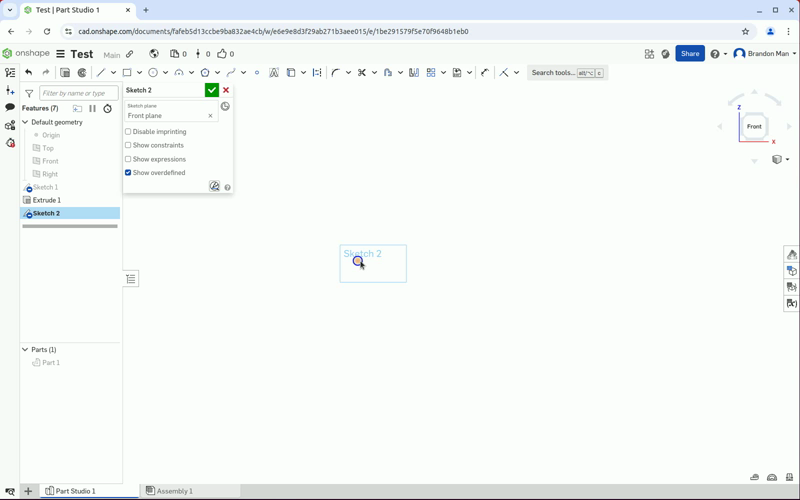
scroll(6)
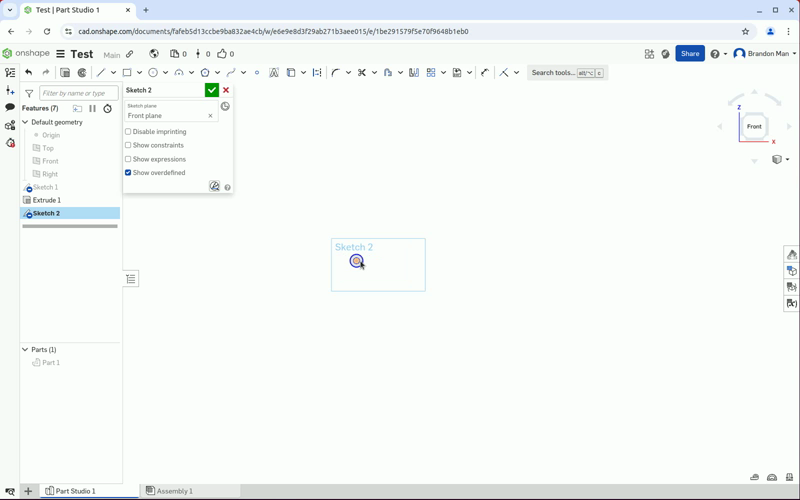
scroll(6)
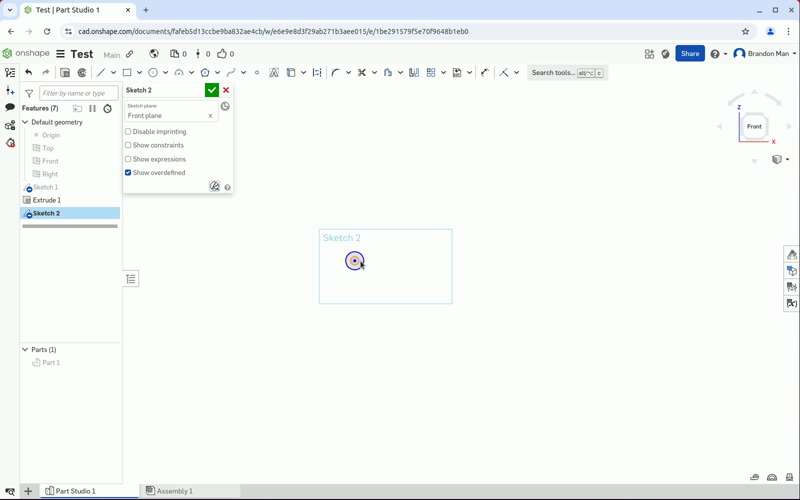
scroll(6)
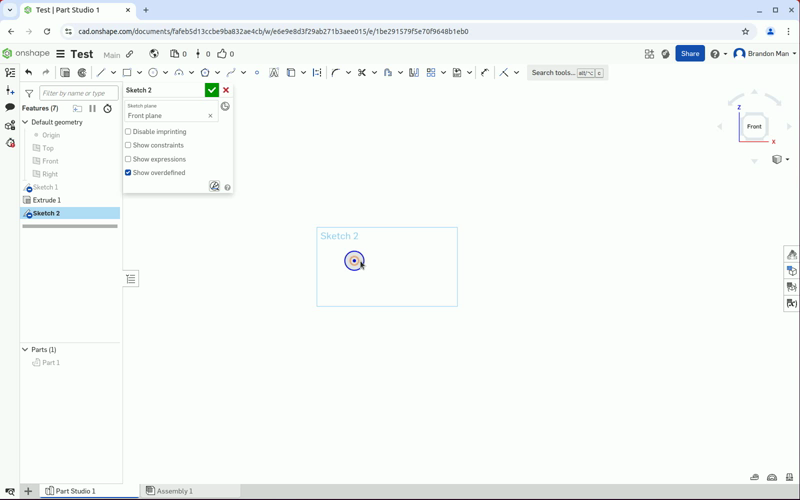
scroll(6)
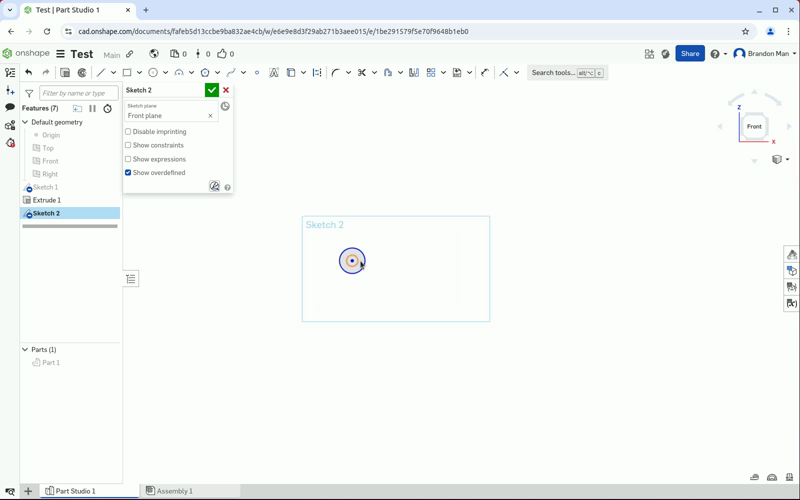
scroll(6)
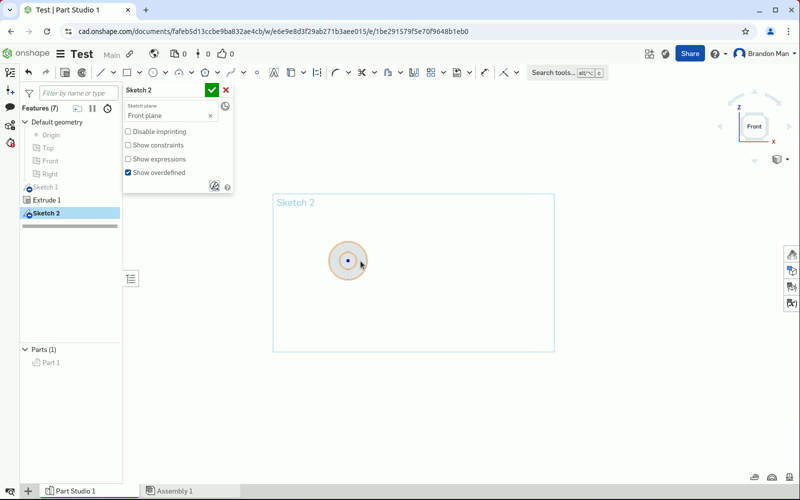
scroll(6)
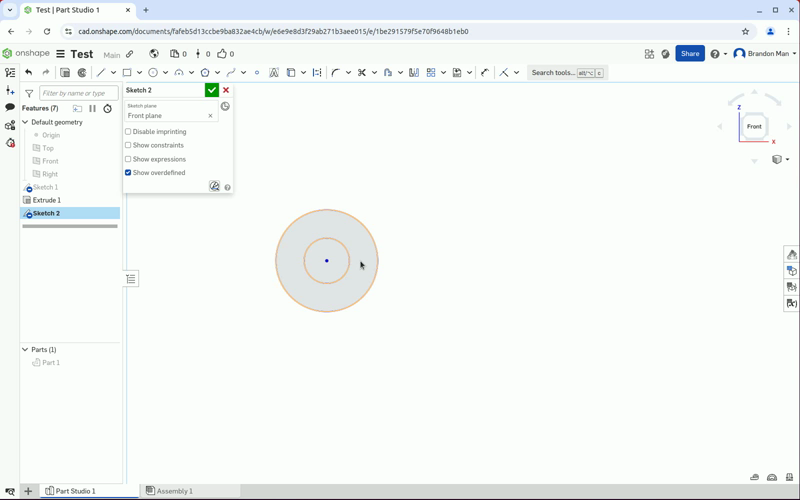
click(360, 260)
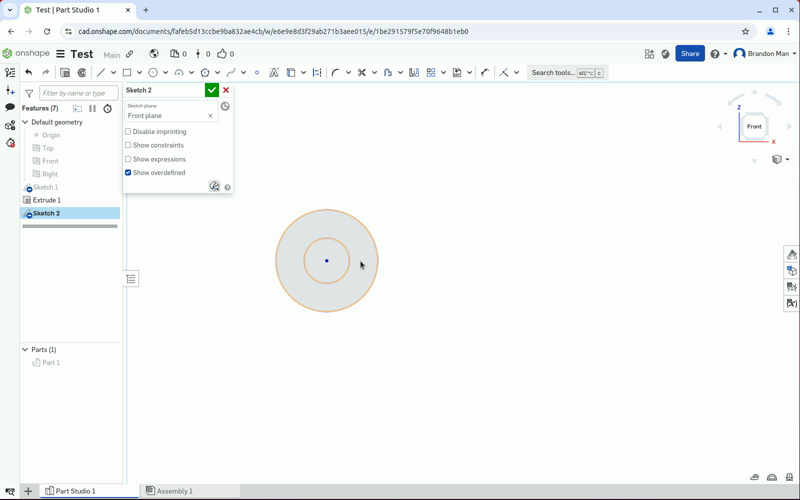
scroll(-6)
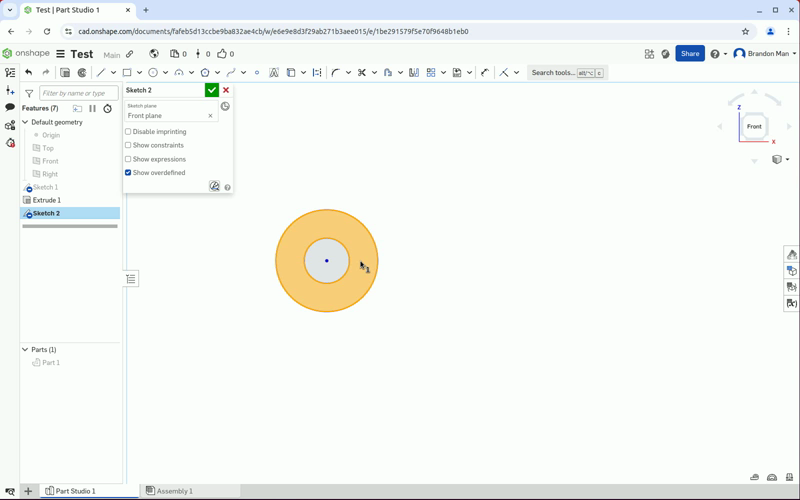
scroll(-6)
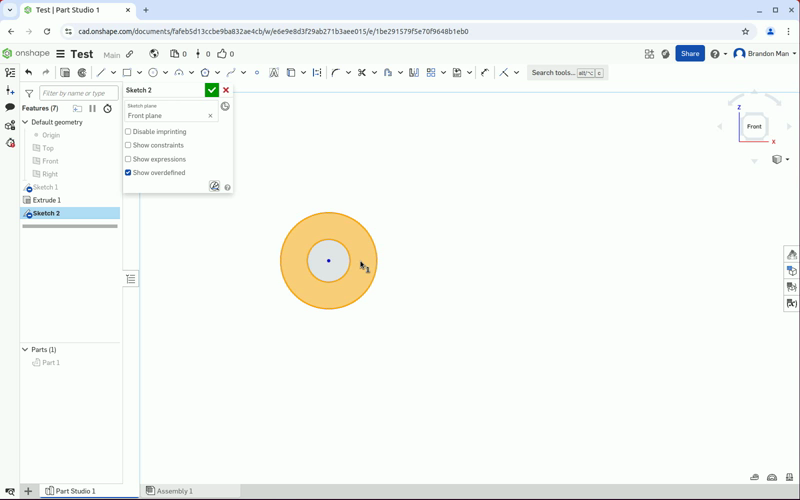
scroll(-6)
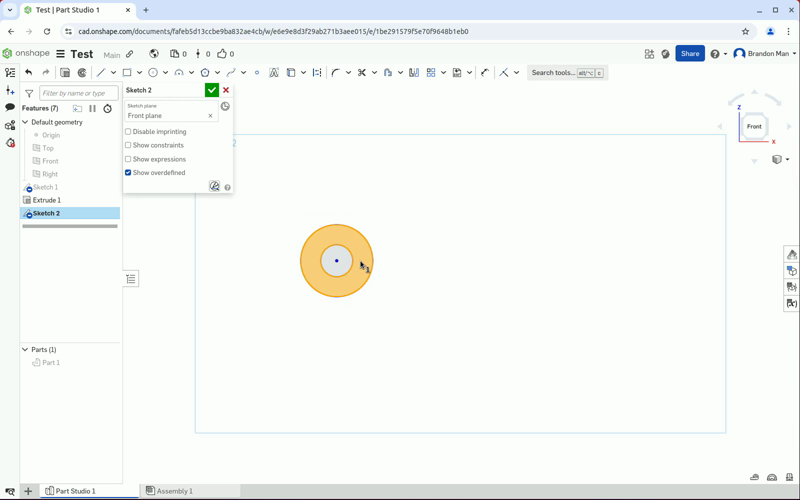
scroll(-6)
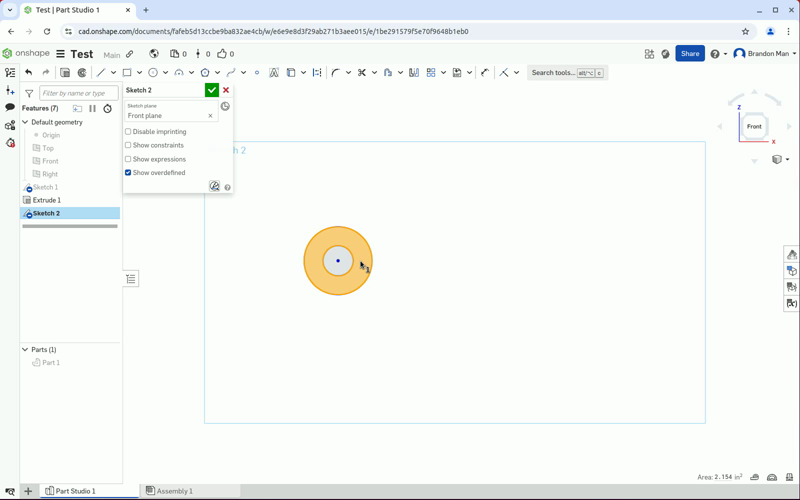
scroll(-6)
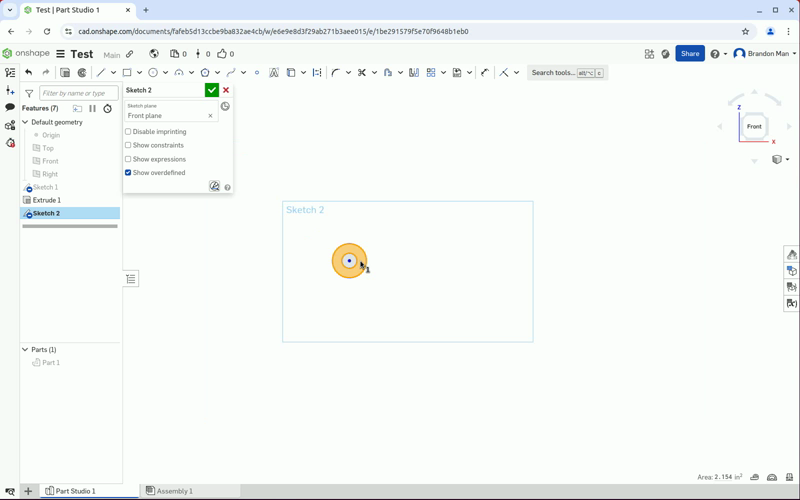
scroll(-6)
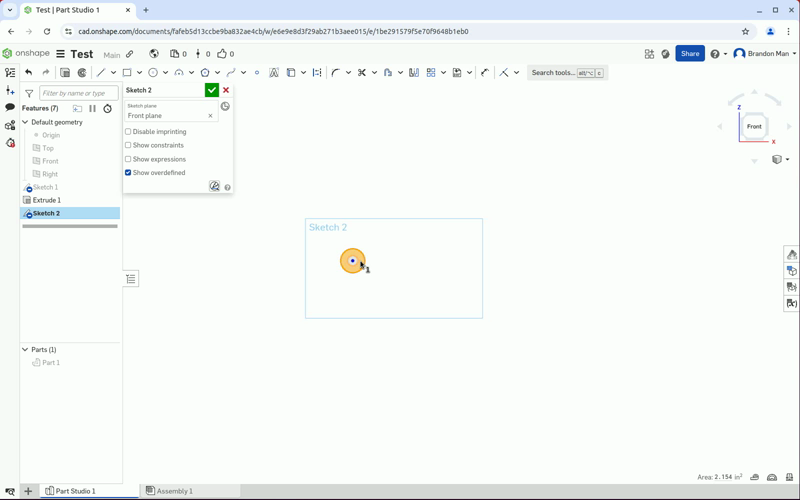
scroll(-6)
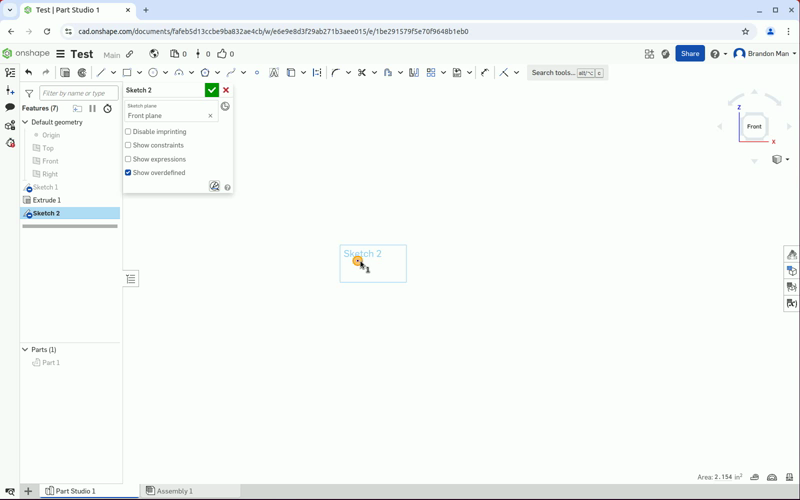
mouse_move(73, 352)
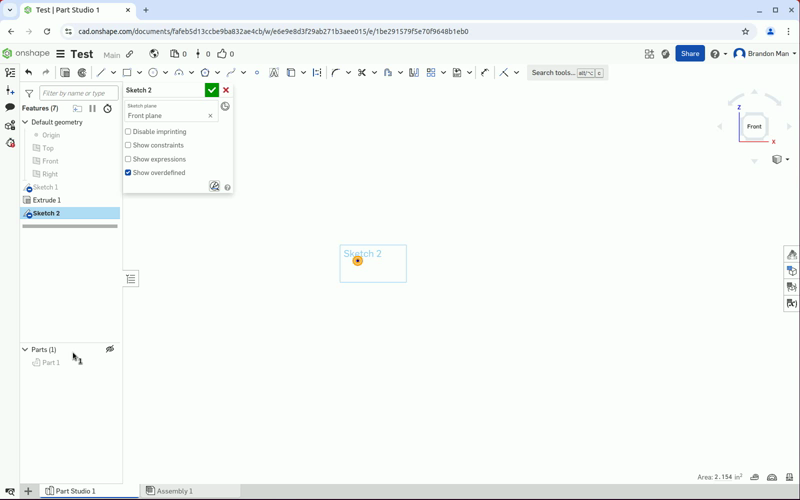
key(shift+y)
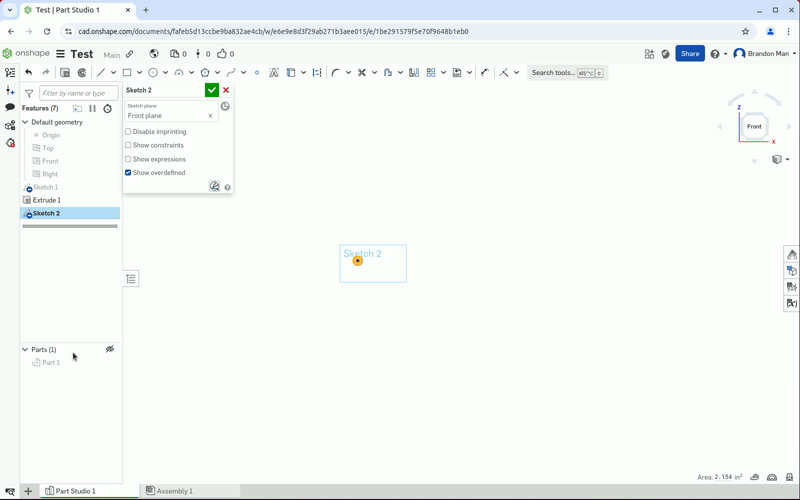
key(shift+e)
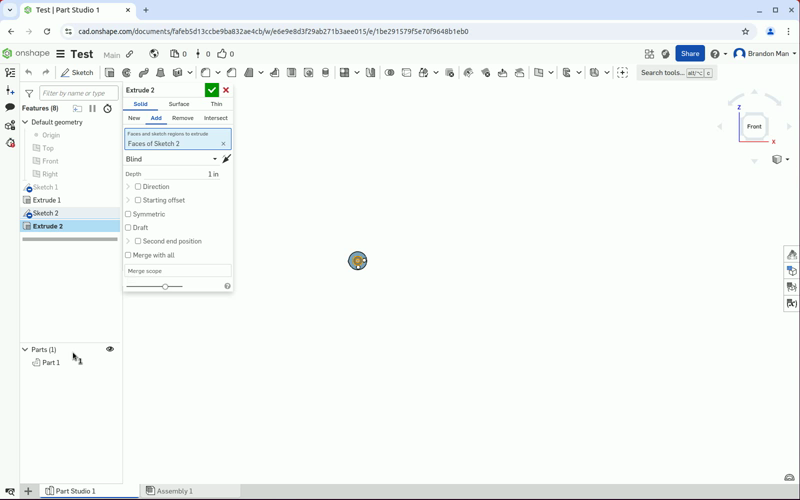
mouse_move(143, 106)
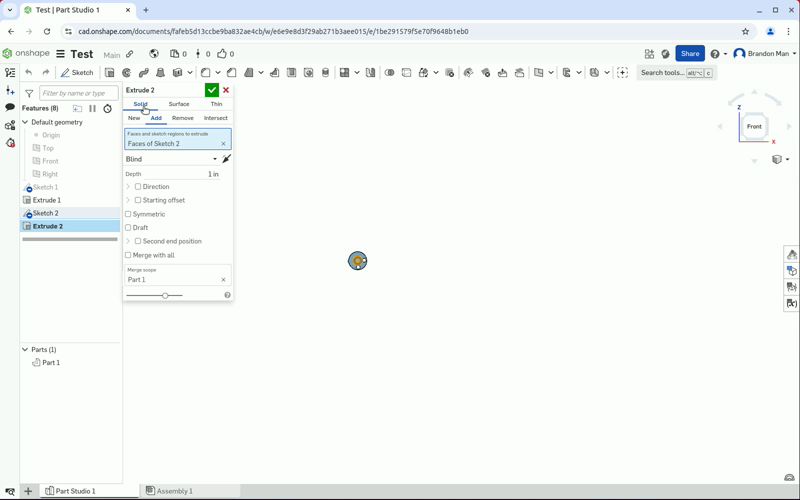
click(143, 106)
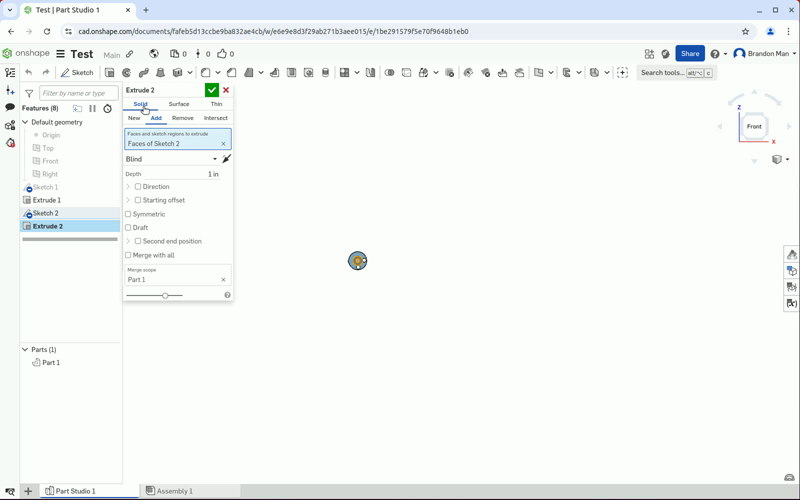
mouse_move(137, 120)
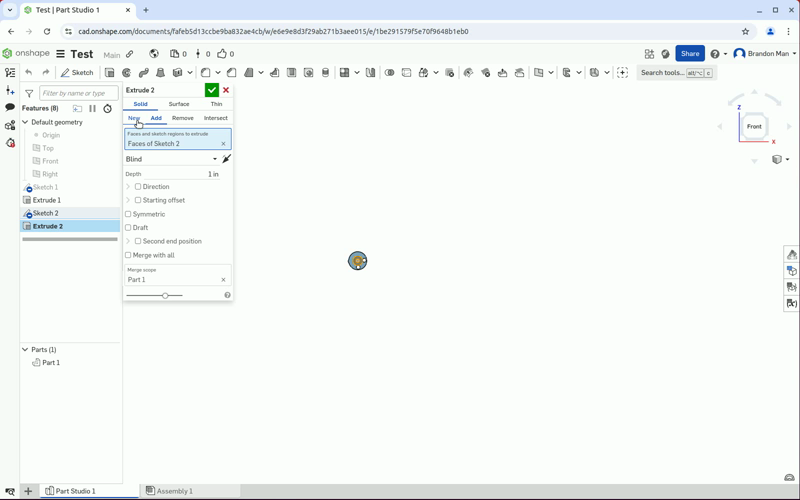
click(137, 120)
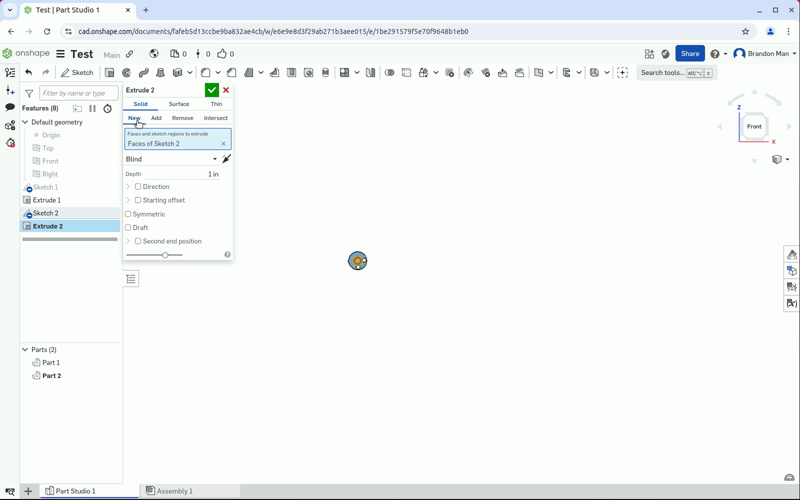
key(tab, 4)
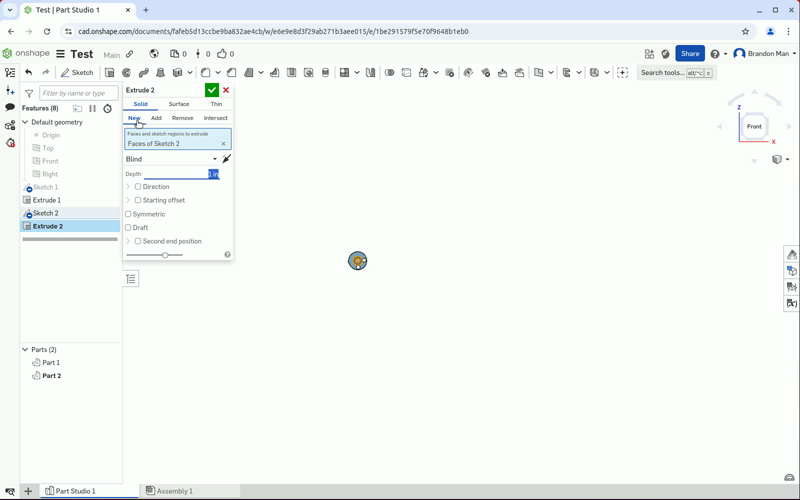
text(1.444)
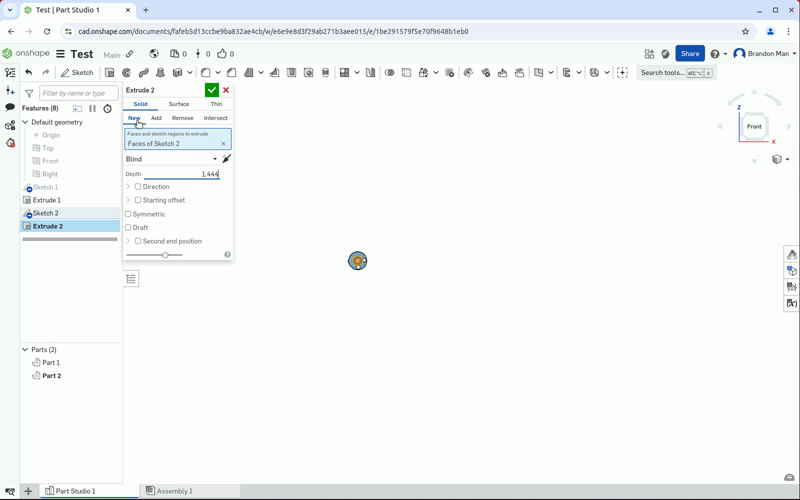
key(tab, 3)
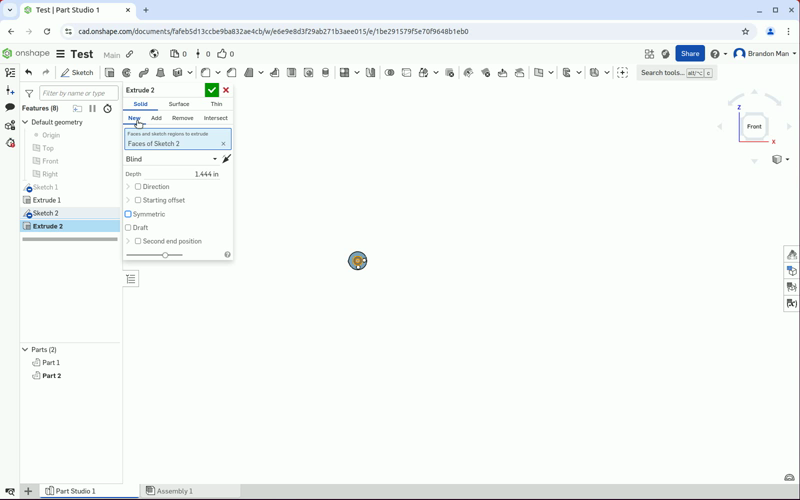
key(space)
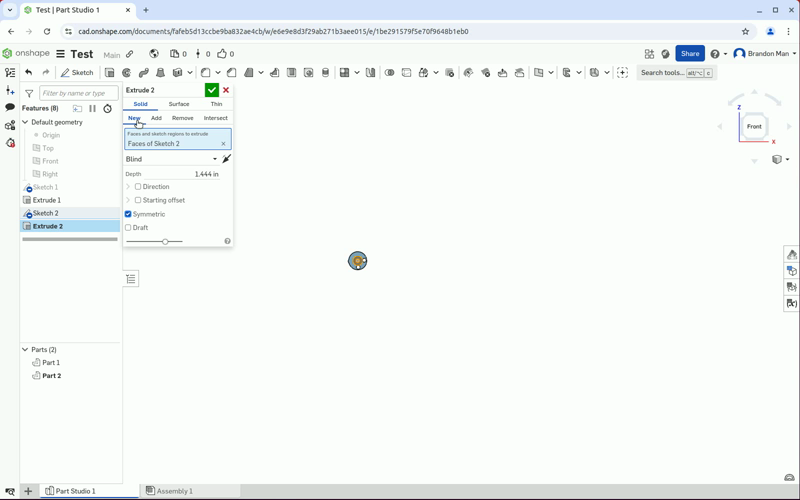
key(enter)
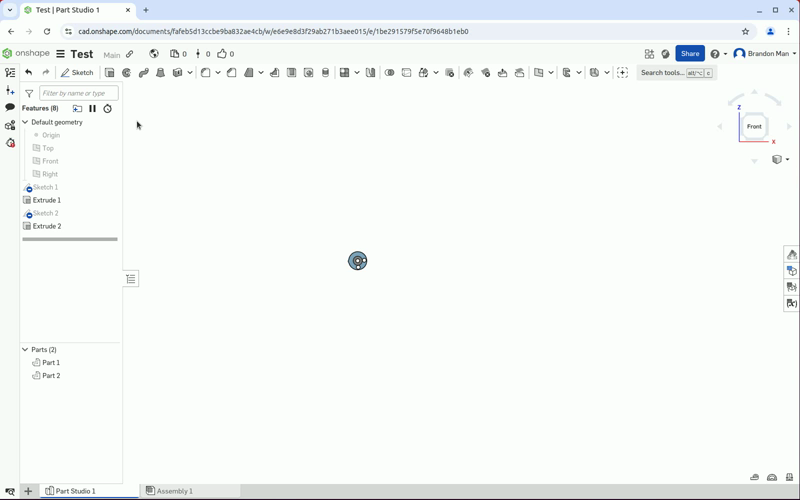
key(shift+h)
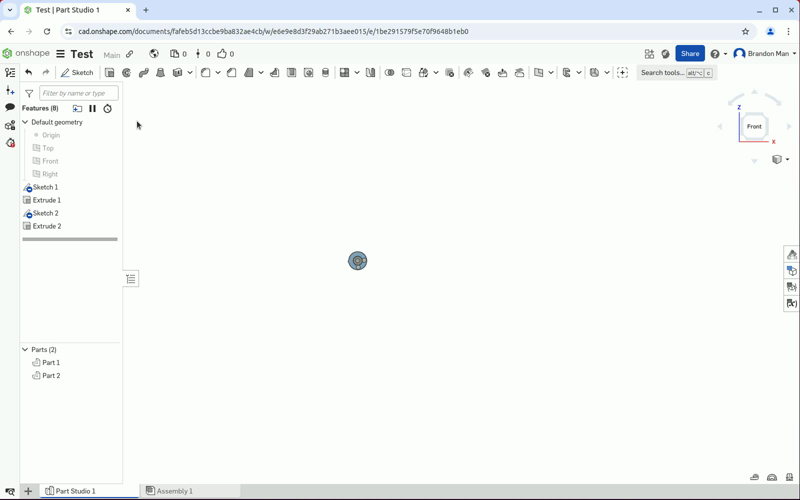
key(shift+h)
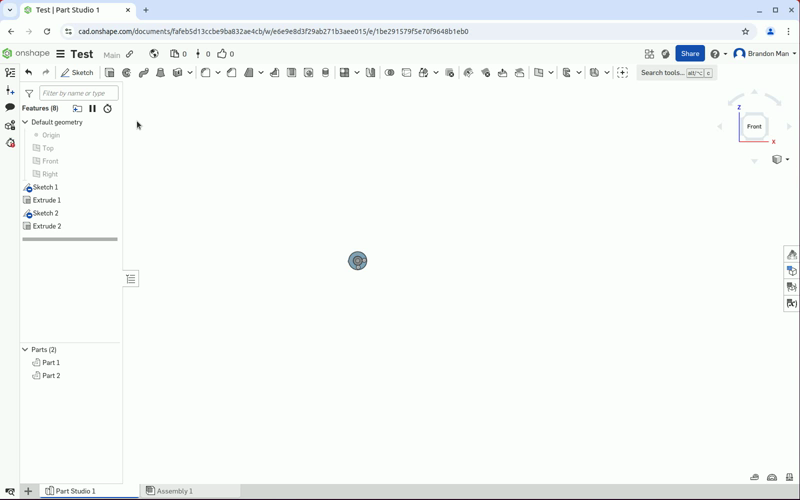
key(shift+7)
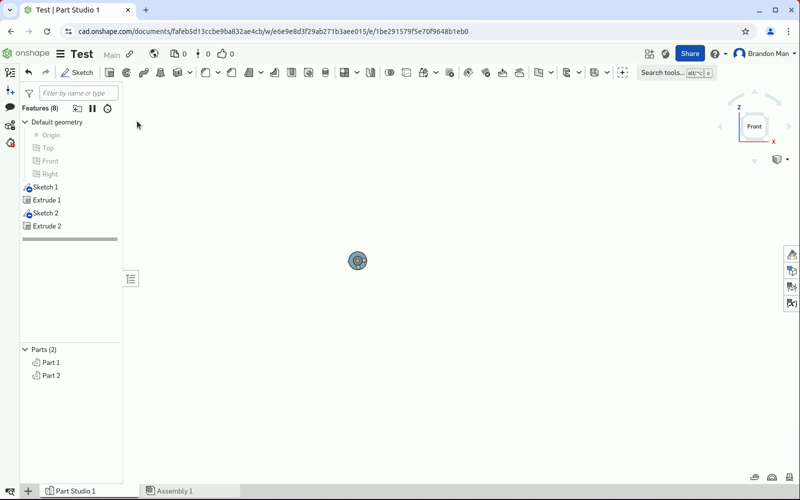
key(left, 2)
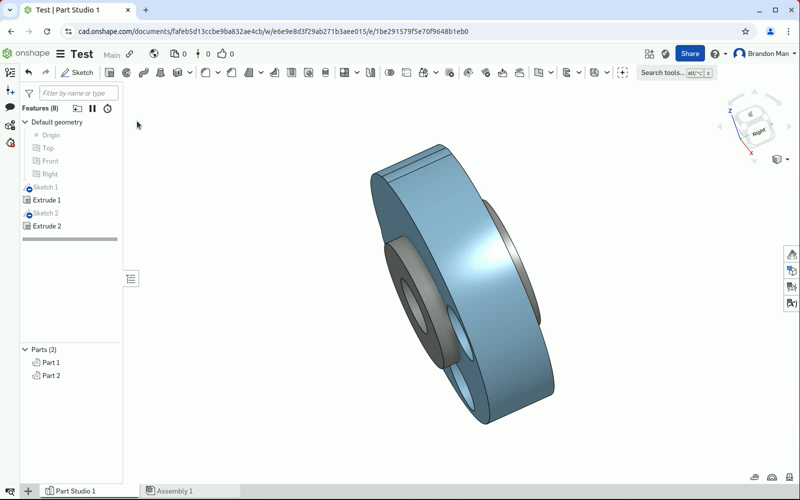
key(down, 2)
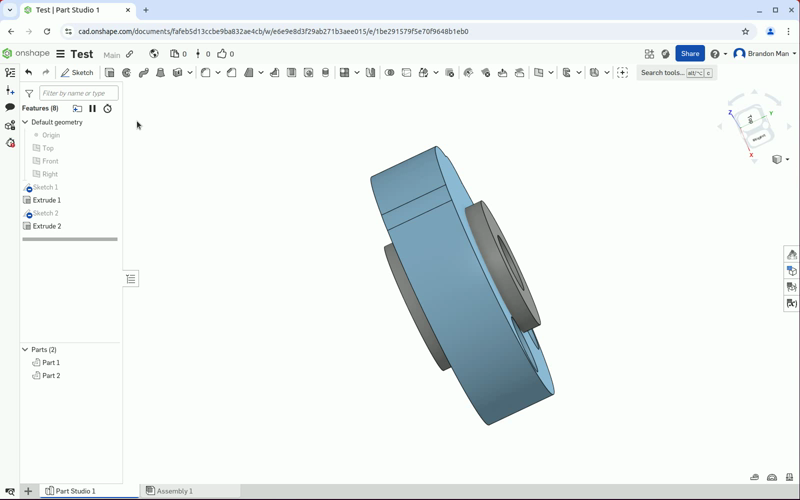
key(up, 2)
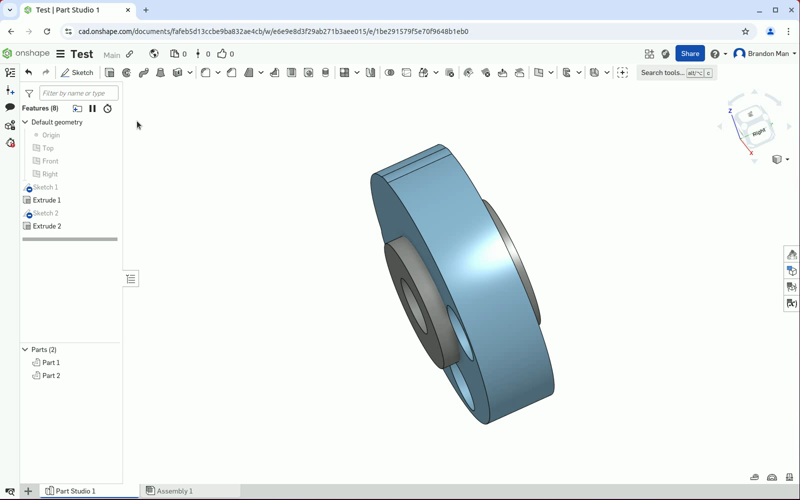
key(right, 2)
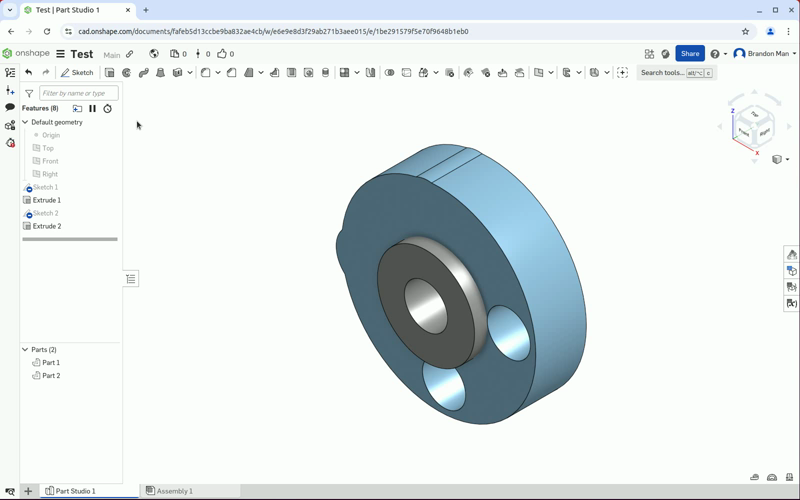
mouse_move(73, 189)
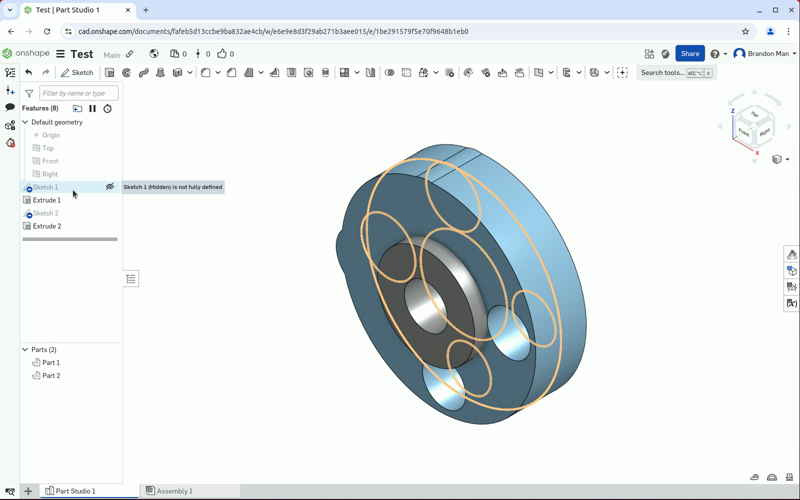
click(73, 189)